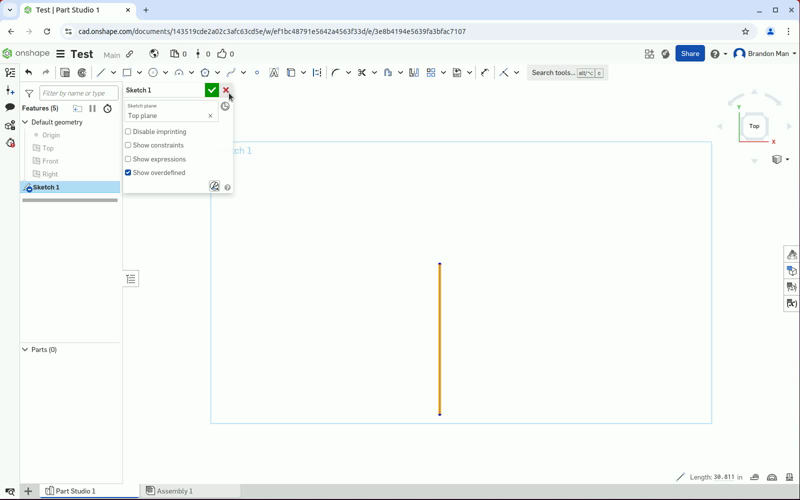
key(shift+h)
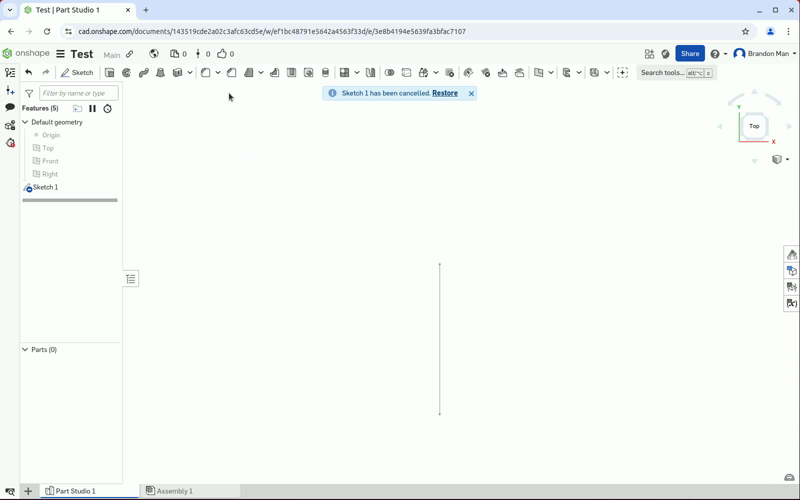
key(shift+s)
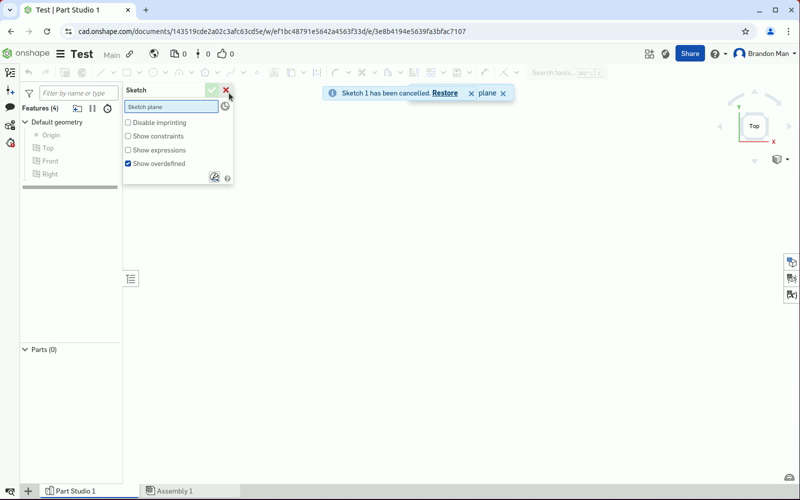
mouse_move(73, 150)
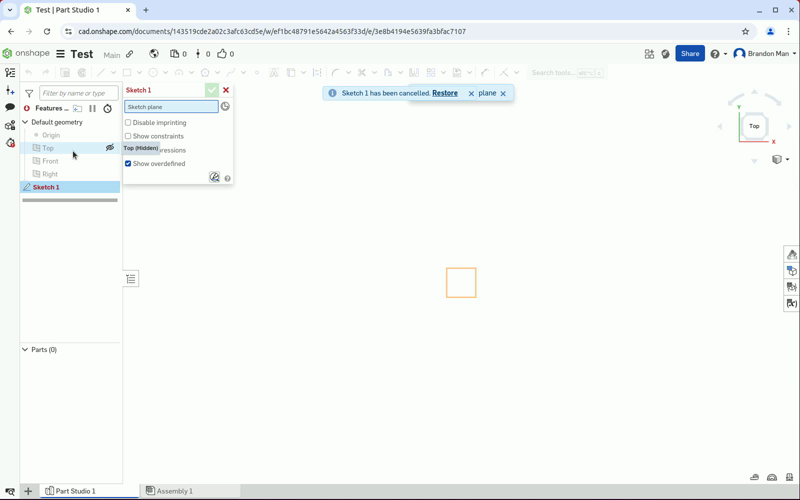
click(73, 150)
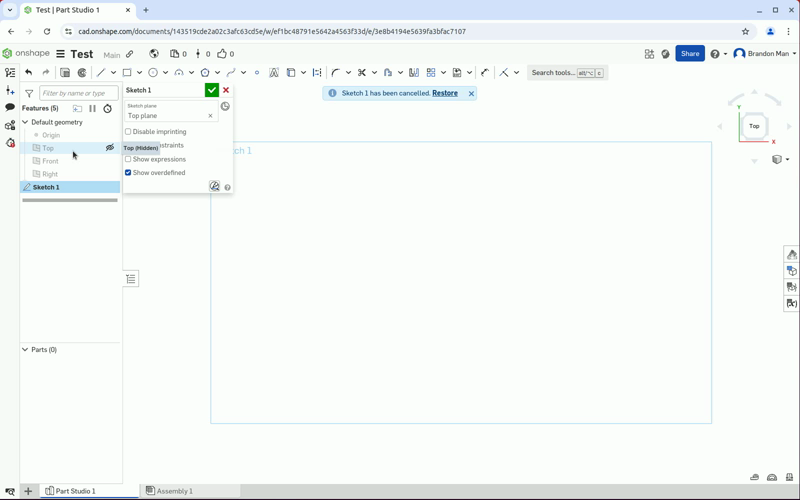
mouse_move(73, 352)
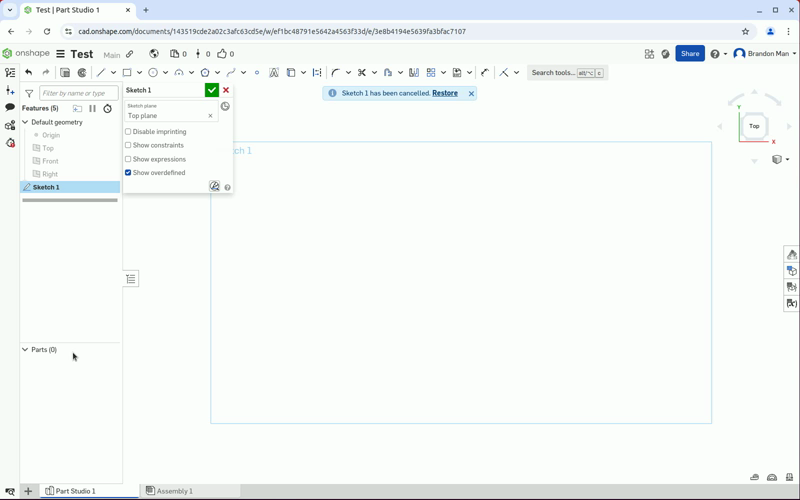
key(y)
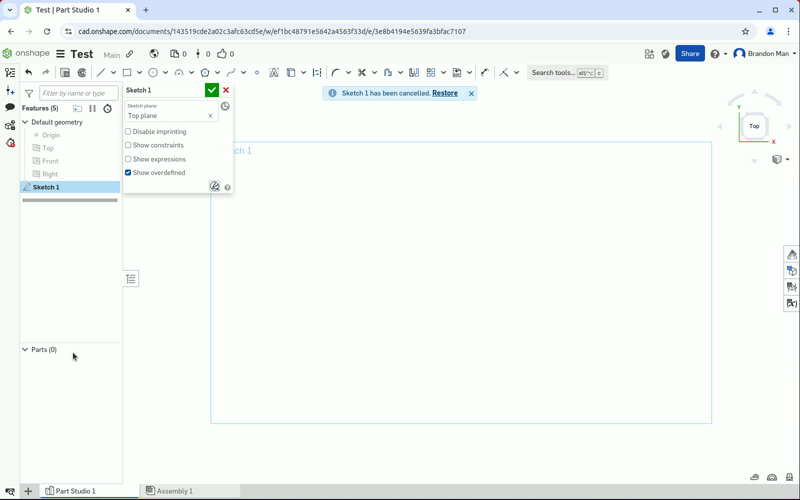
key(l)
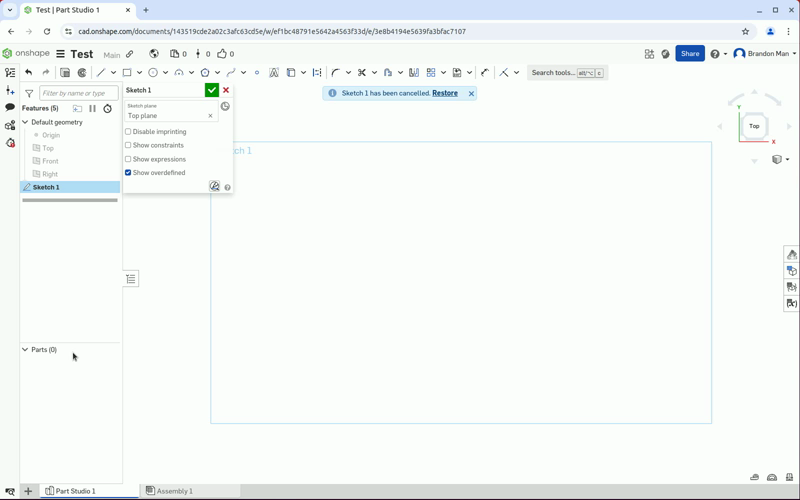
key_down(shift)
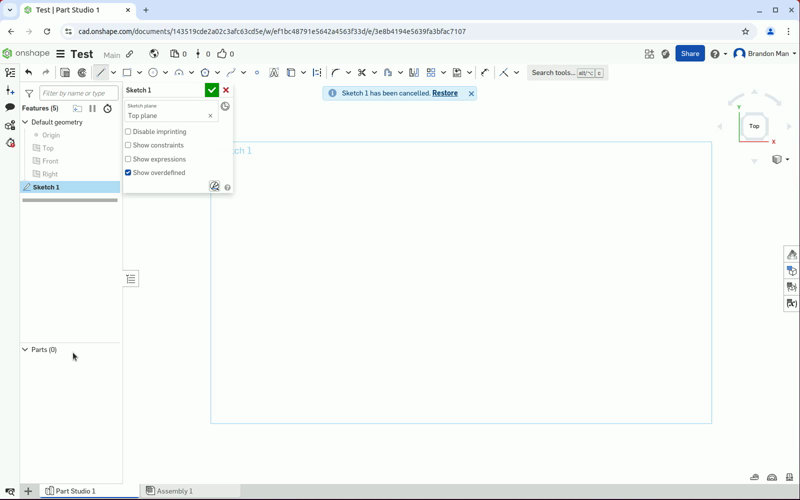
mouse_move(460, 282)
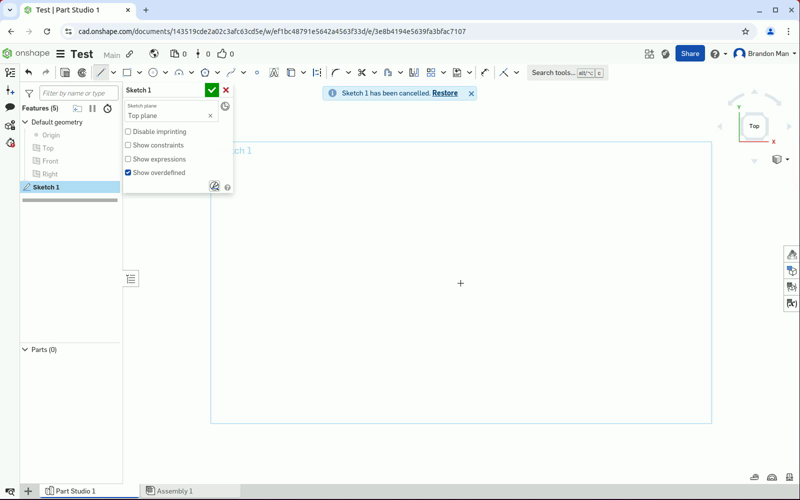
click(460, 282)
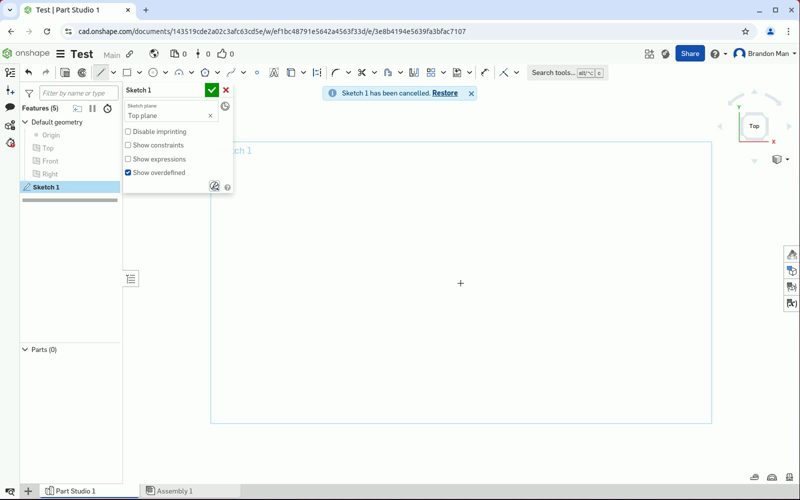
key_up(shift)
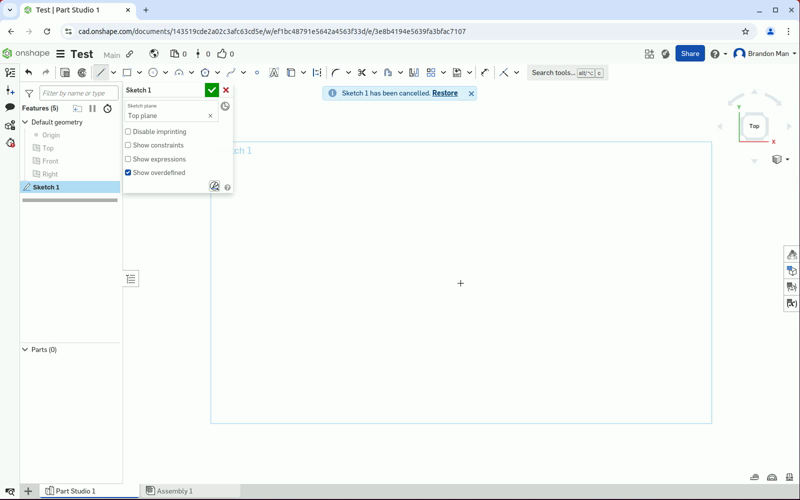
key_down(shift)
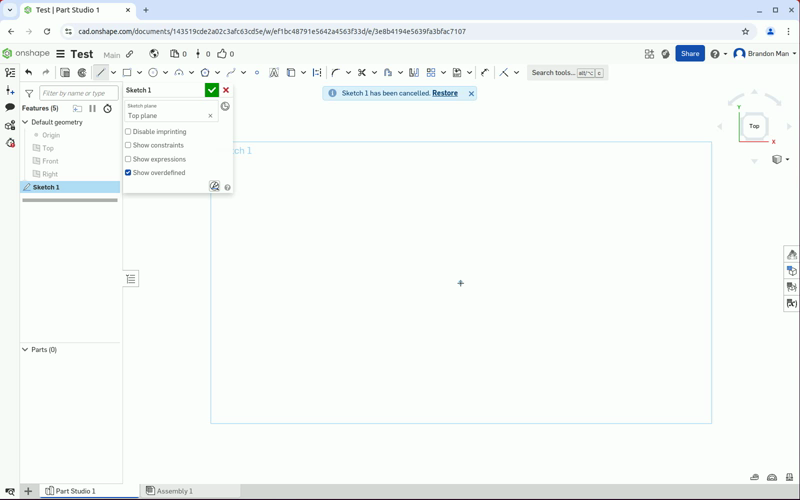
mouse_move(490, 282)
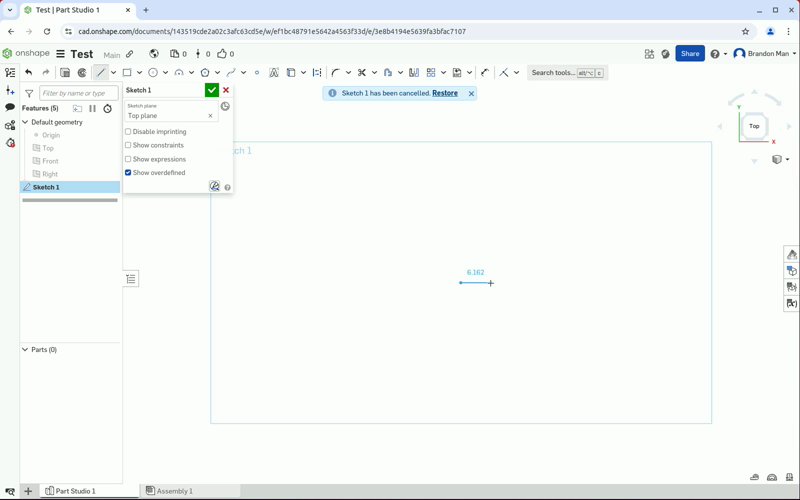
mouse_move(489, 282)
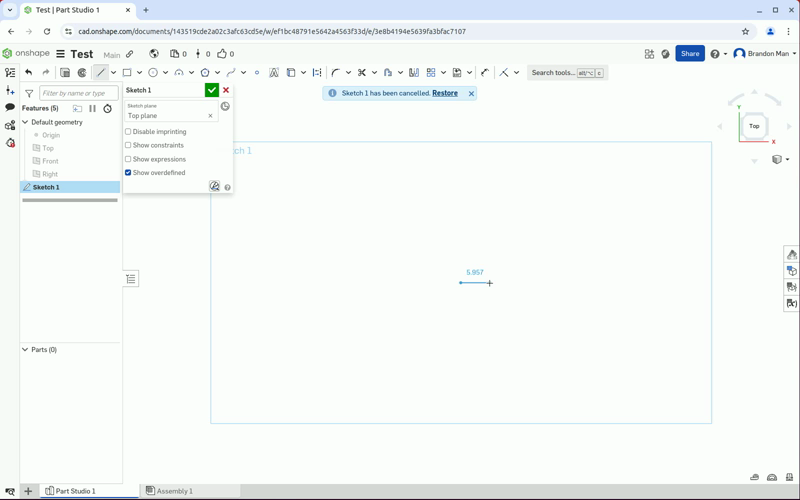
click(489, 282)
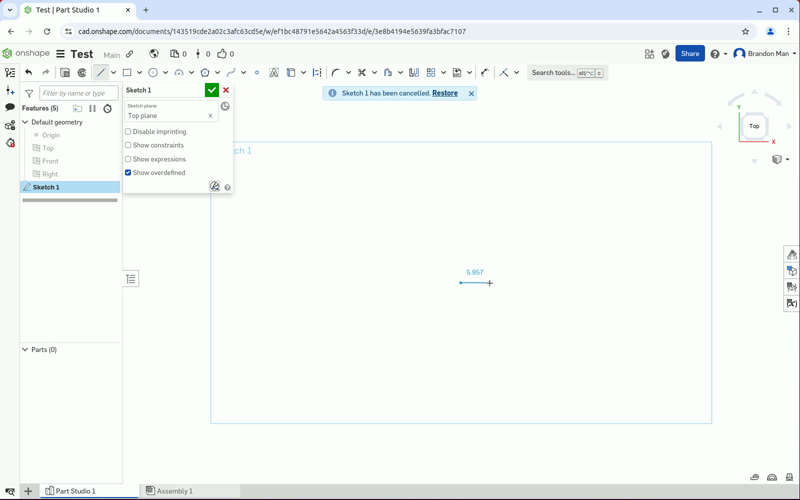
key_up(shift)
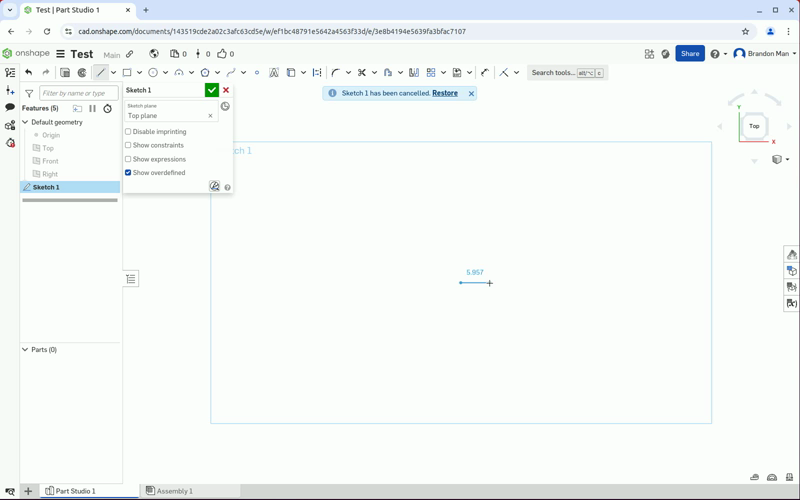
key_down(shift)
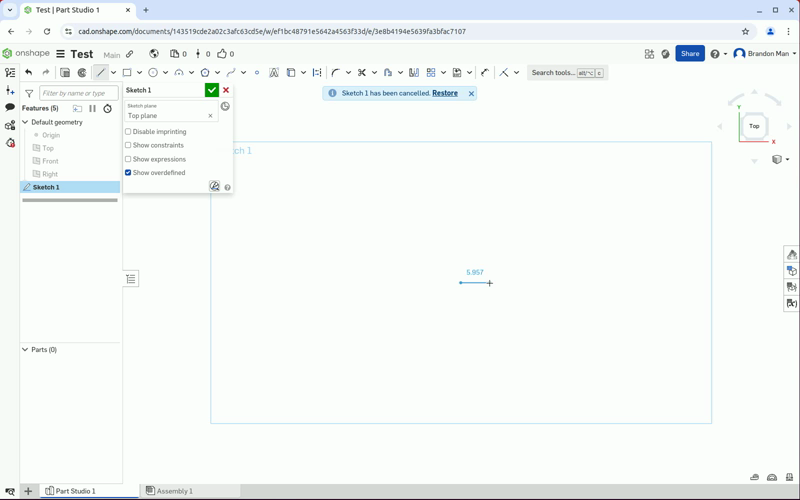
mouse_move(519, 282)
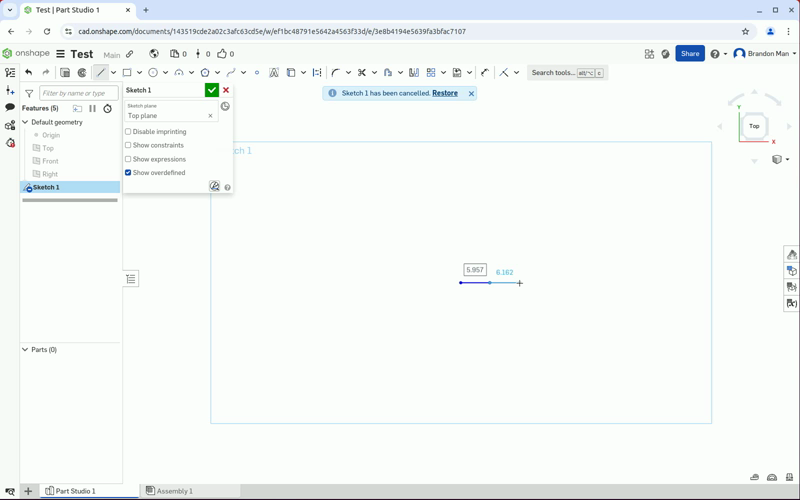
mouse_move(489, 226)
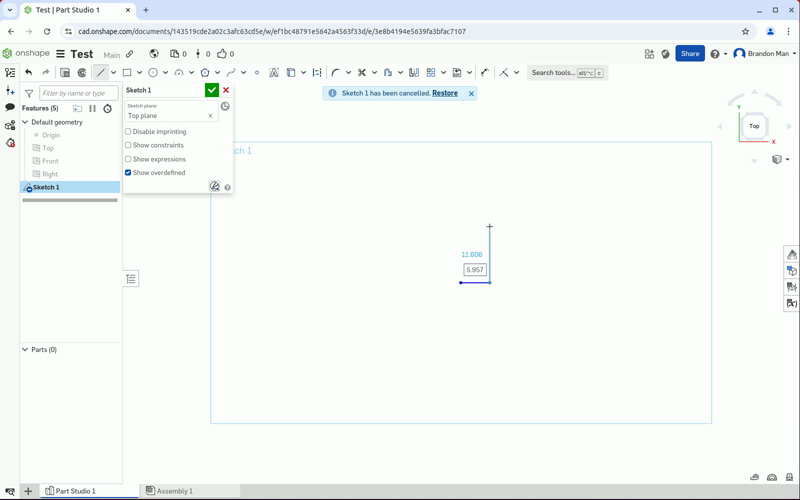
click(489, 226)
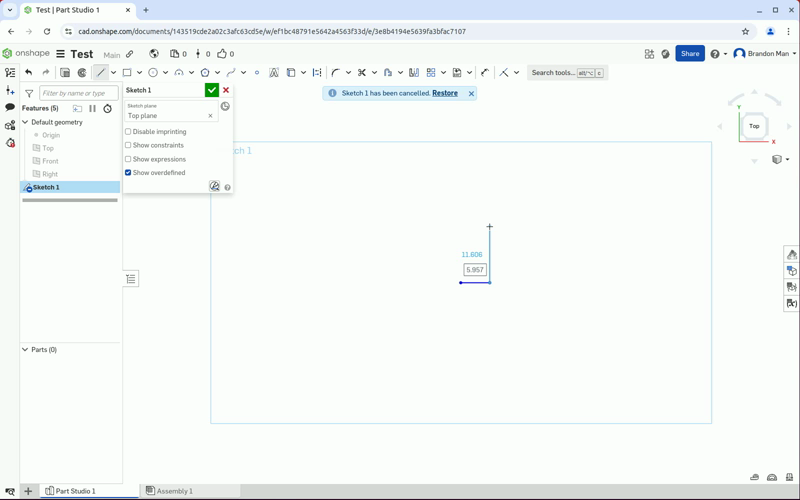
key_up(shift)
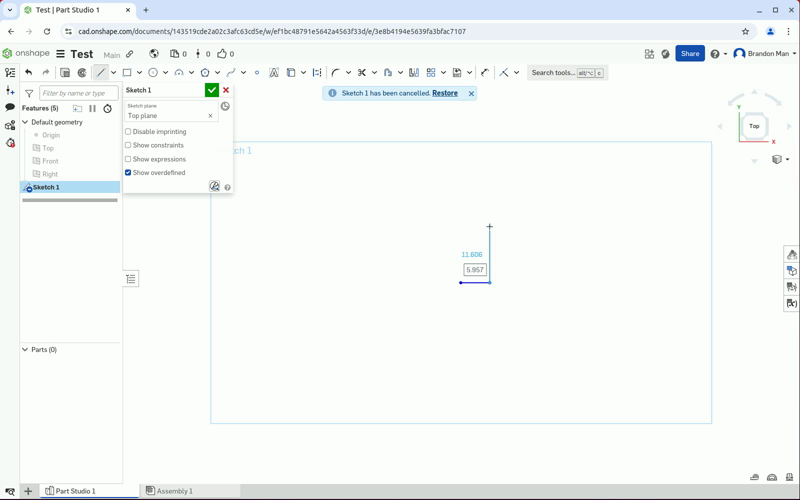
key_down(shift)
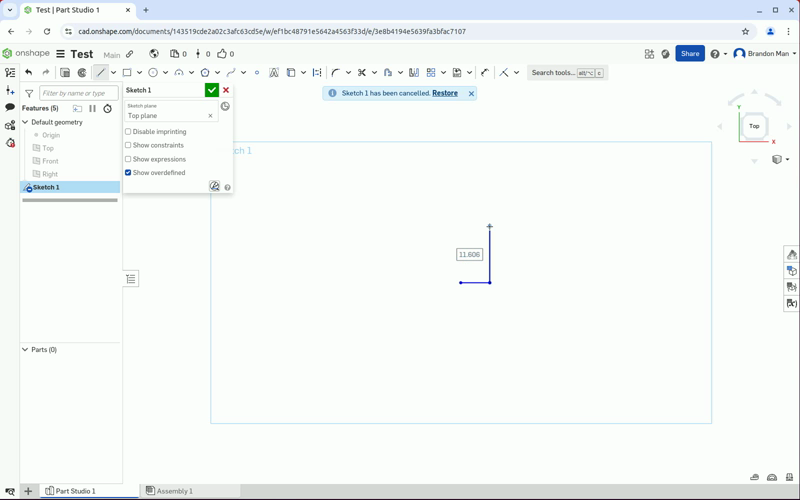
mouse_move(519, 226)
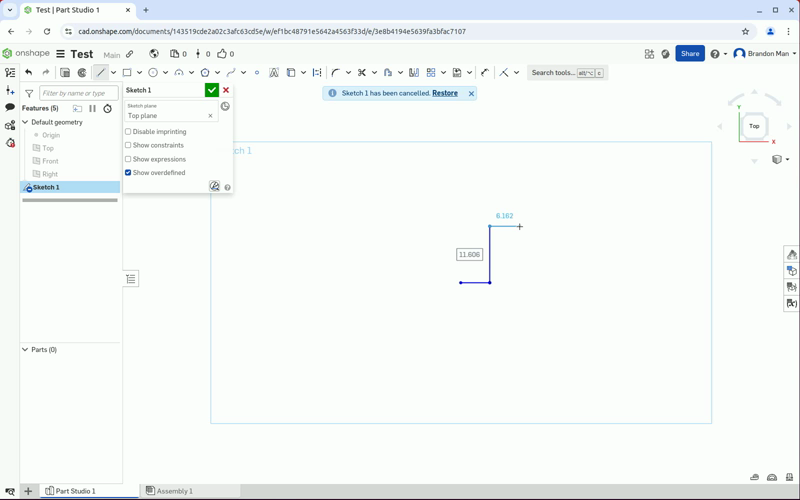
mouse_move(460, 226)
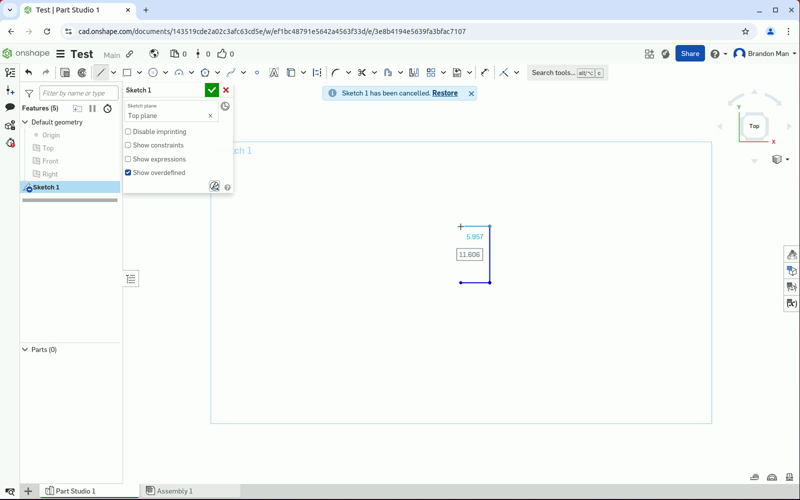
click(460, 226)
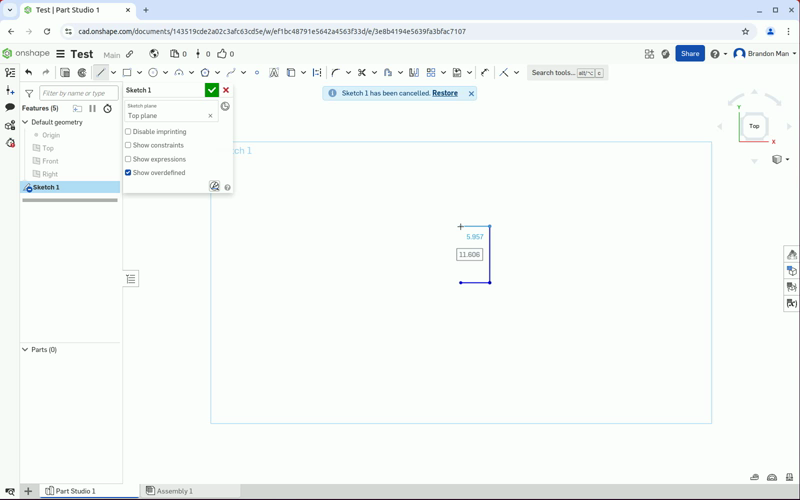
key_up(shift)
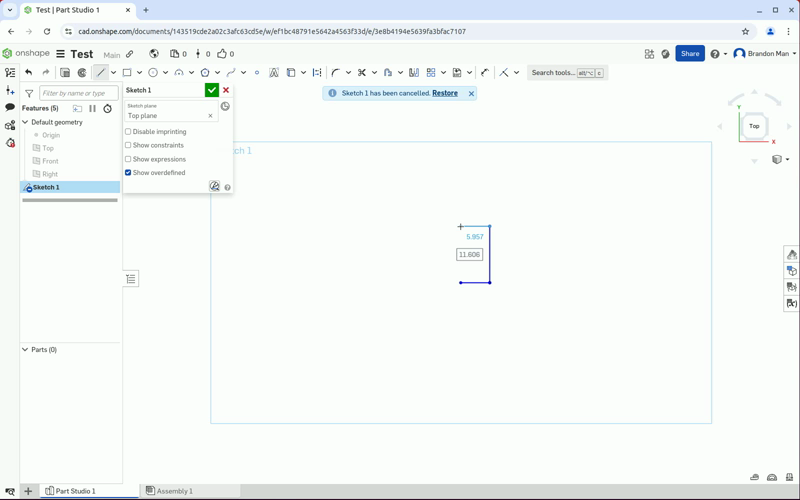
mouse_move(490, 226)
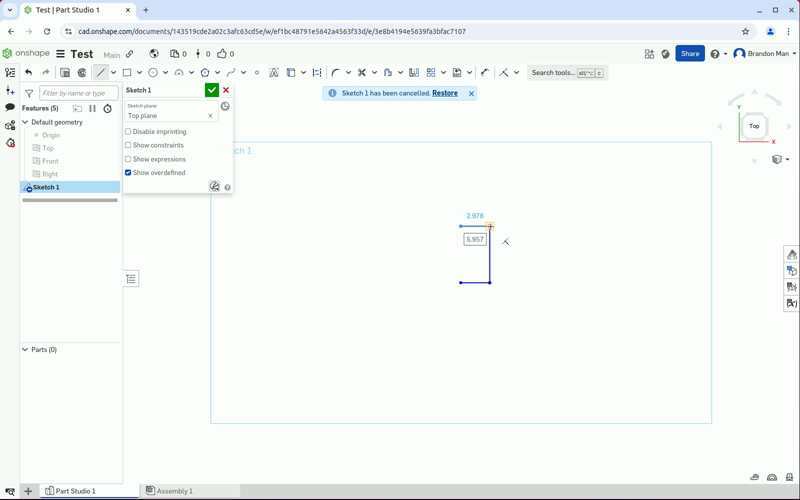
key_down(shift)
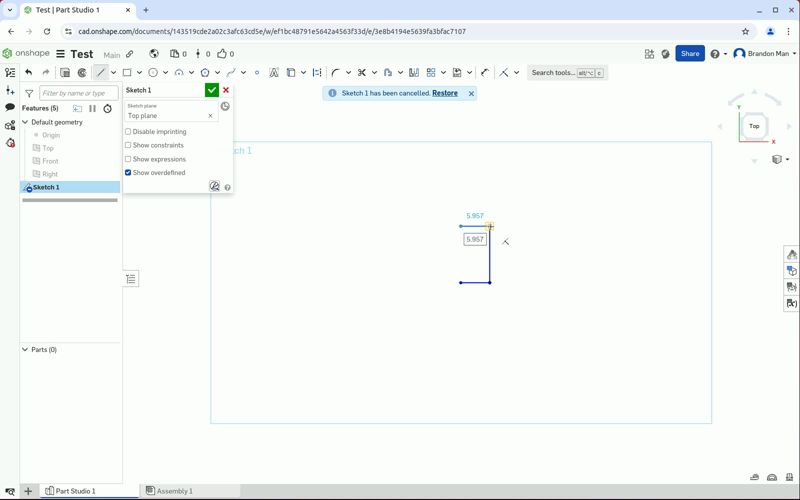
mouse_move(460, 282)
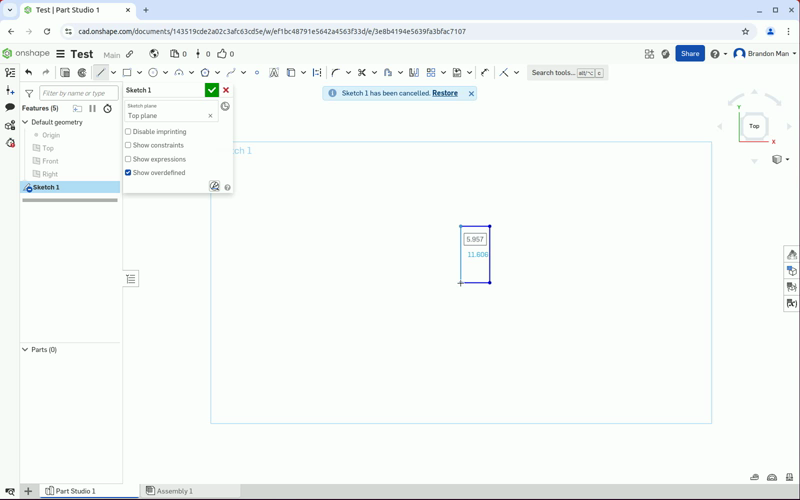
key_up(shift)
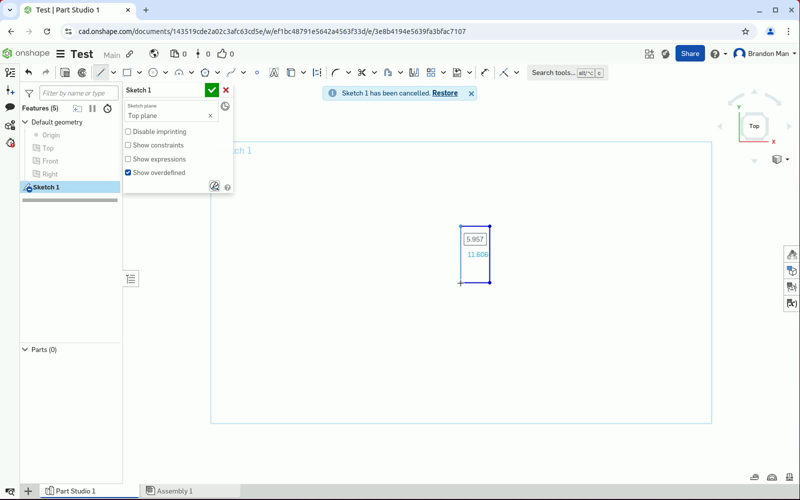
click(460, 282)
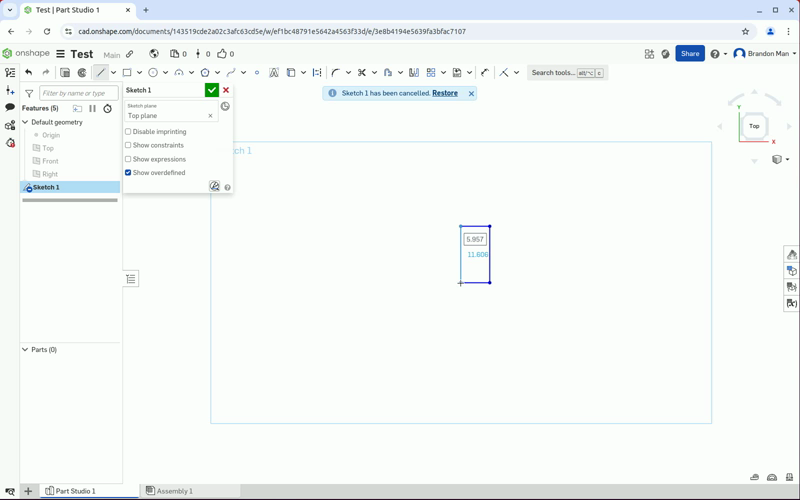
key(esc)
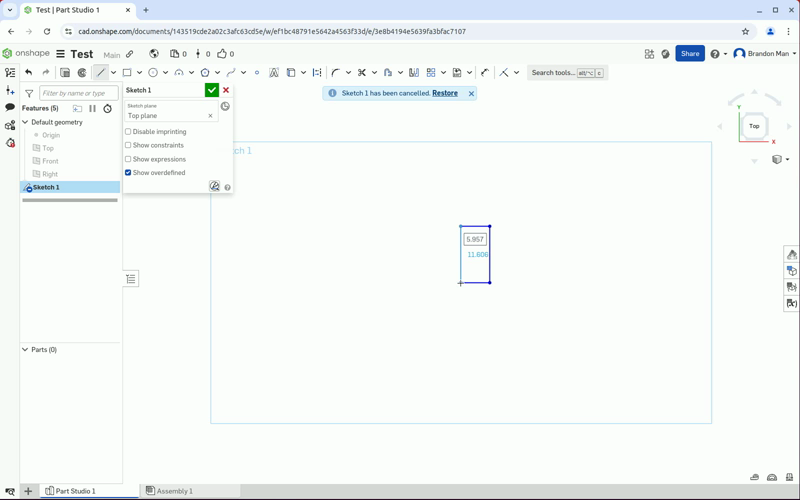
mouse_move(480, 243)
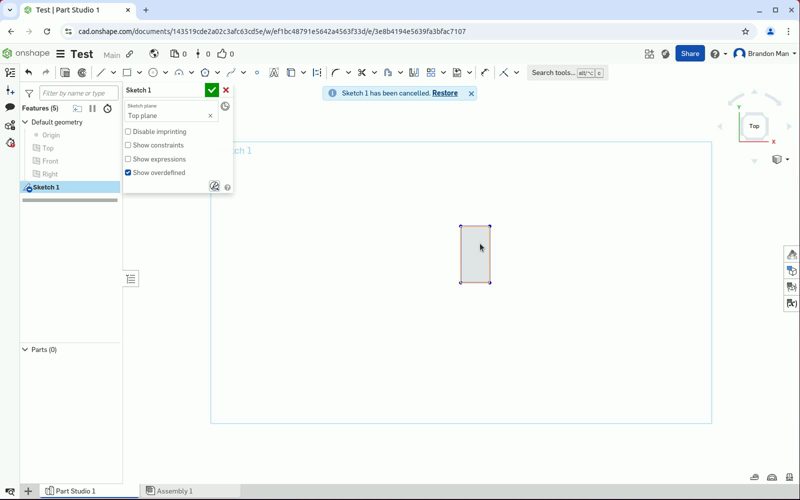
scroll(6)
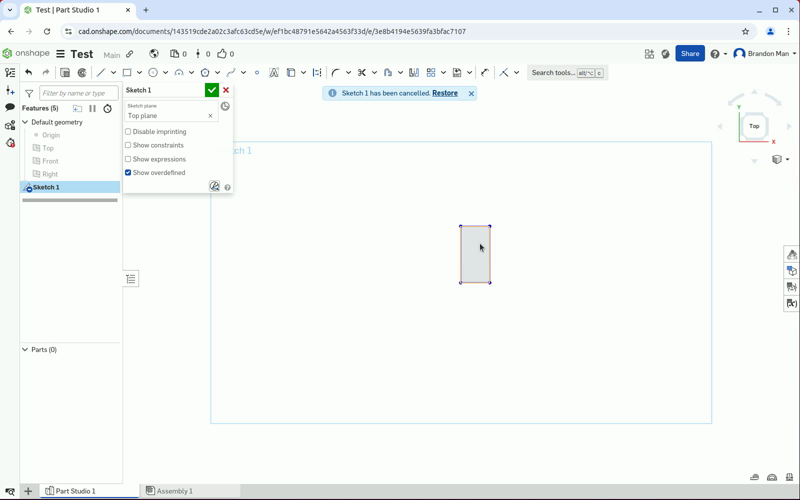
scroll(6)
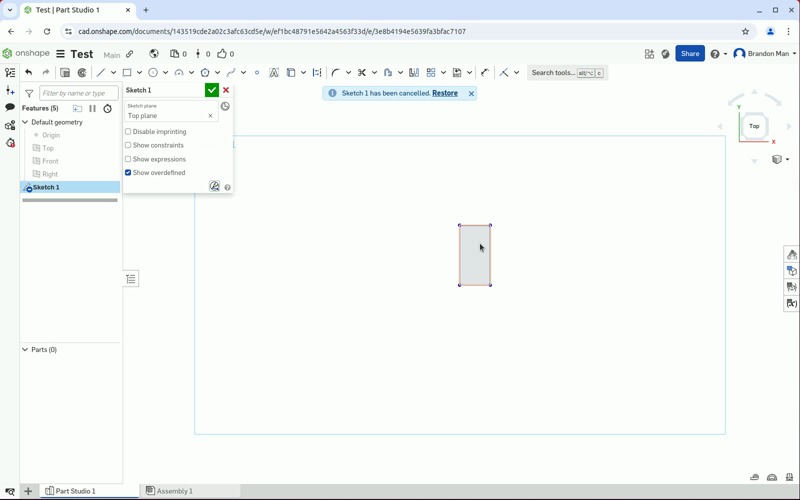
scroll(6)
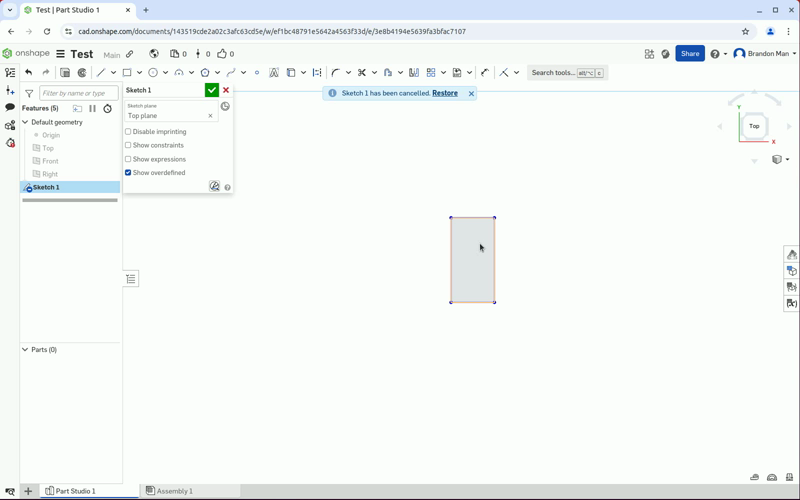
scroll(6)
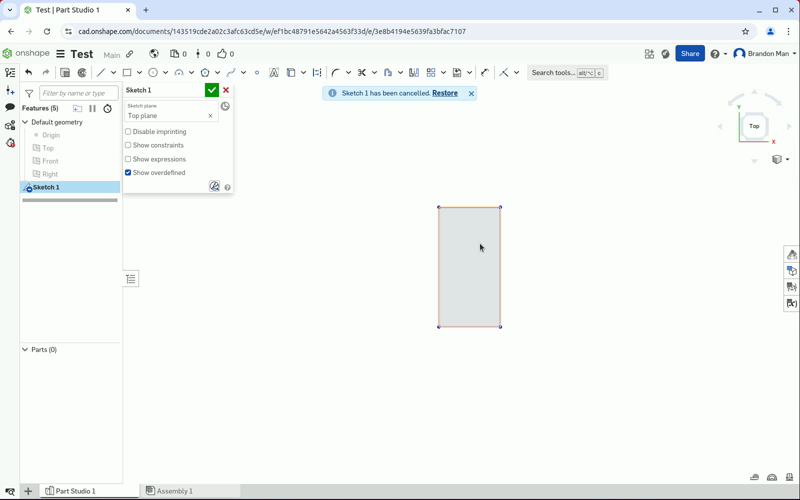
scroll(6)
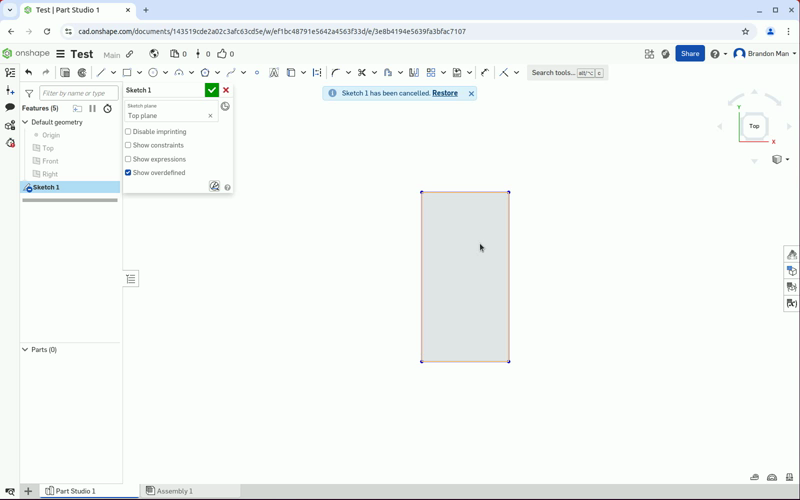
scroll(6)
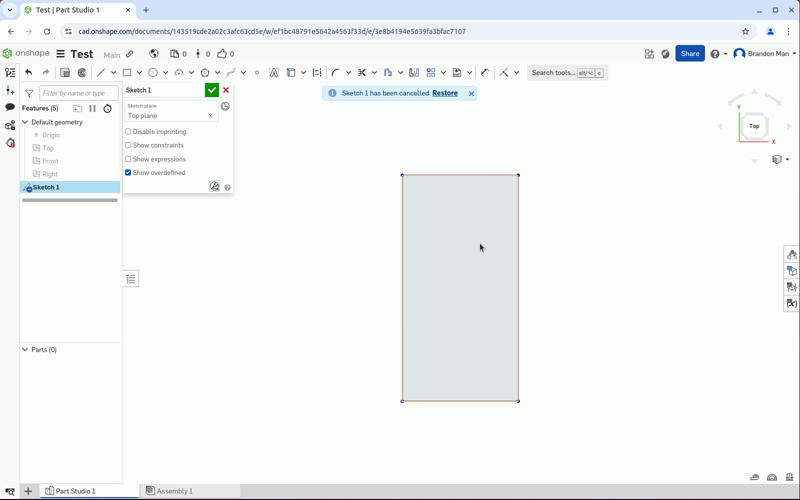
scroll(6)
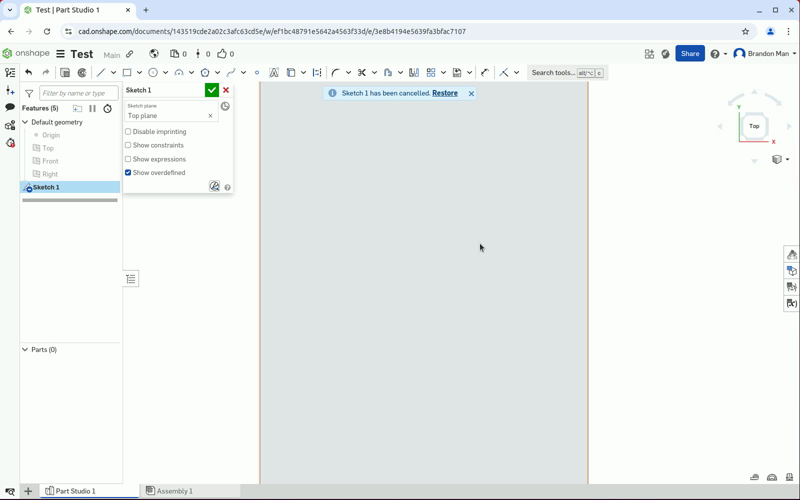
click(480, 243)
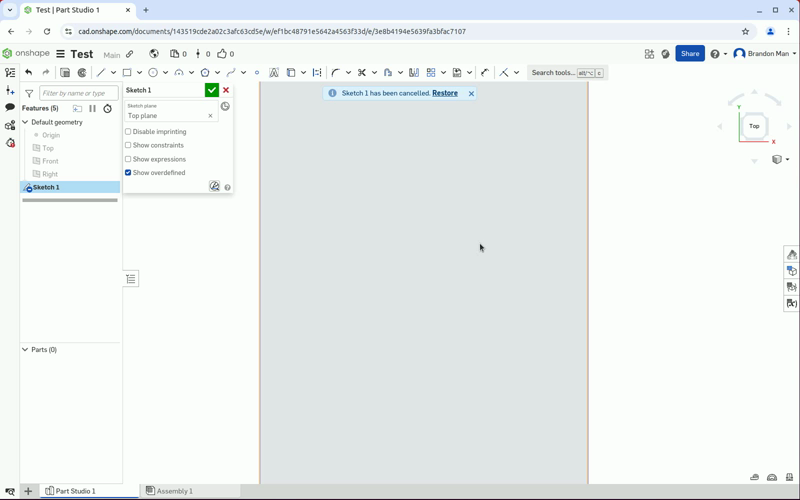
scroll(-6)
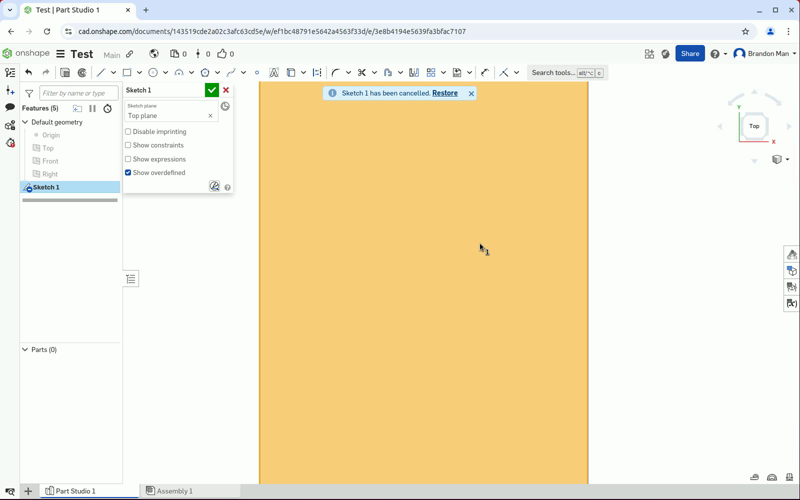
scroll(-6)
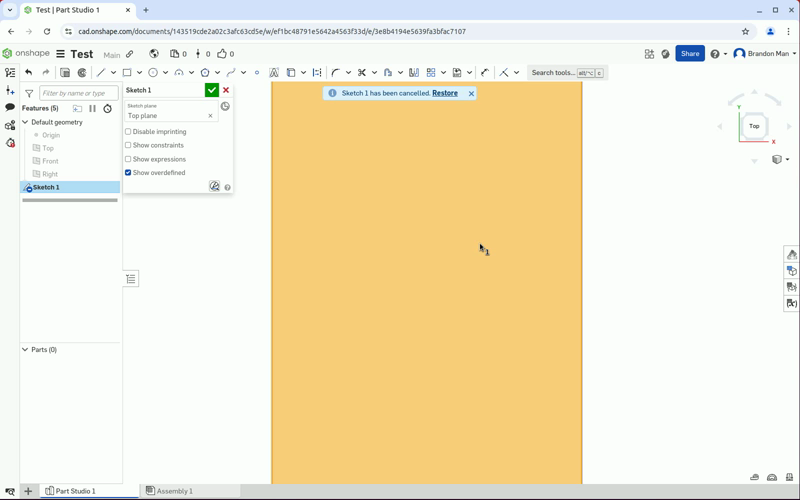
scroll(-6)
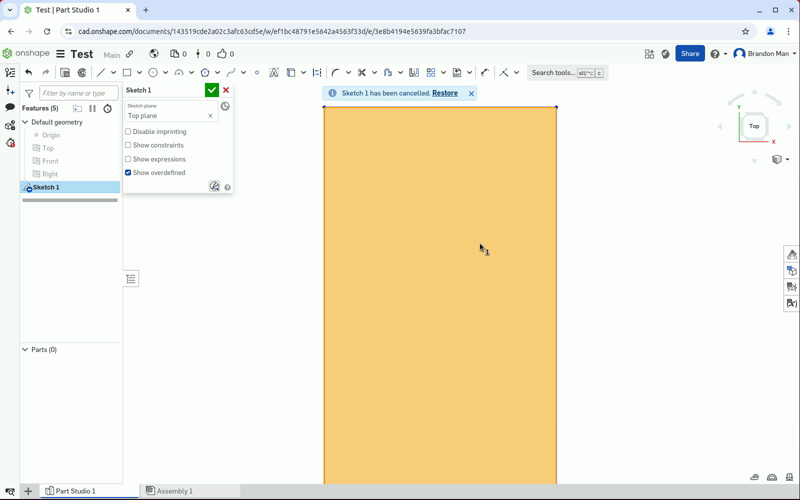
scroll(-6)
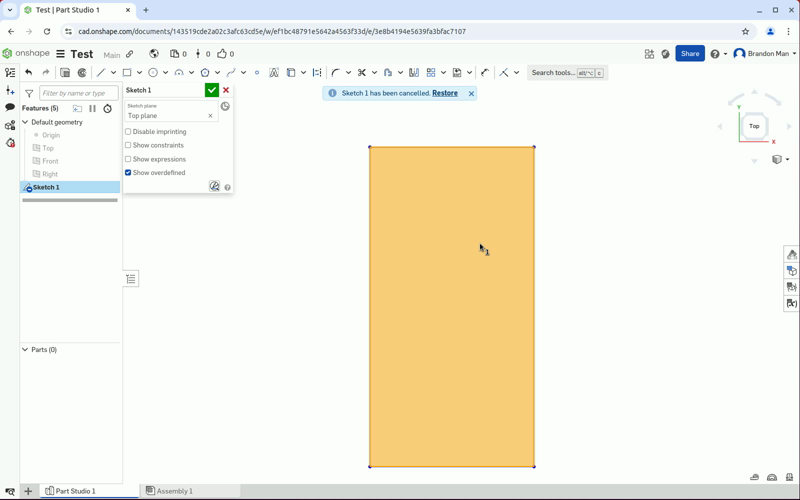
scroll(-6)
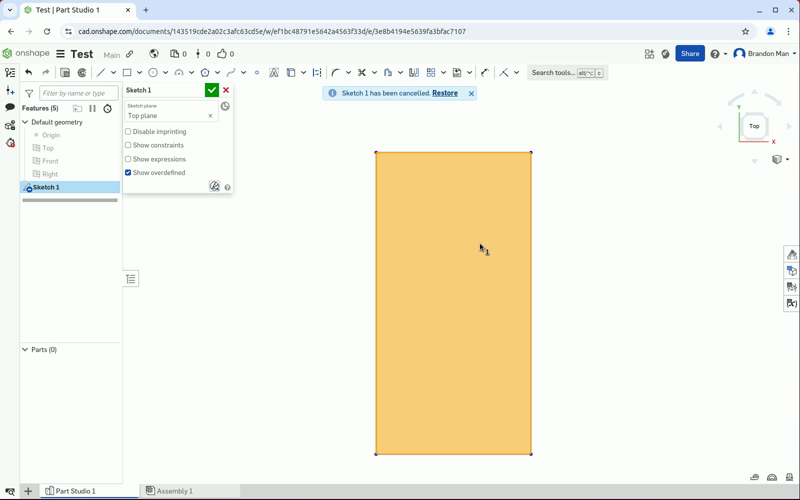
scroll(-6)
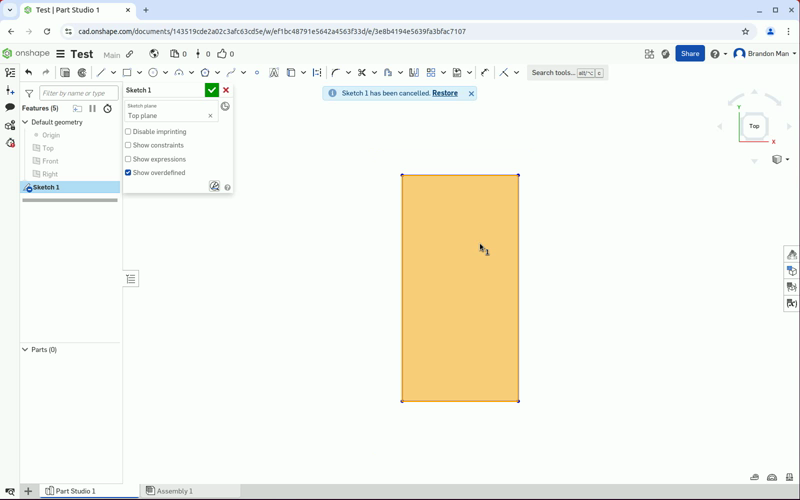
scroll(-6)
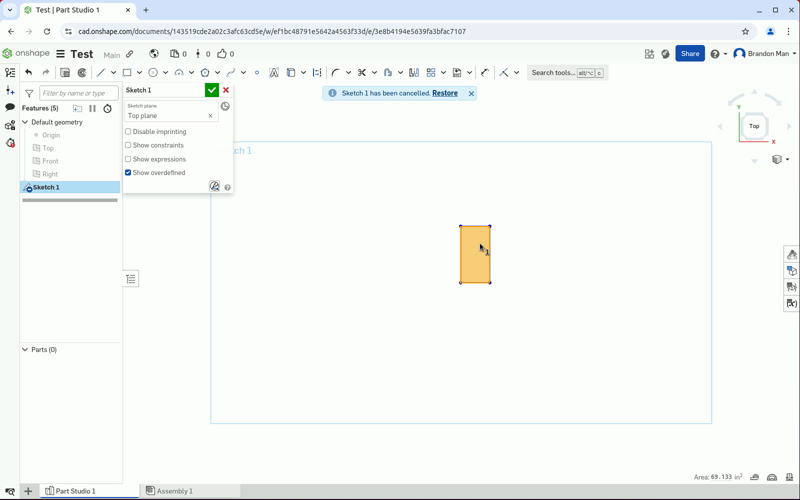
mouse_move(73, 352)
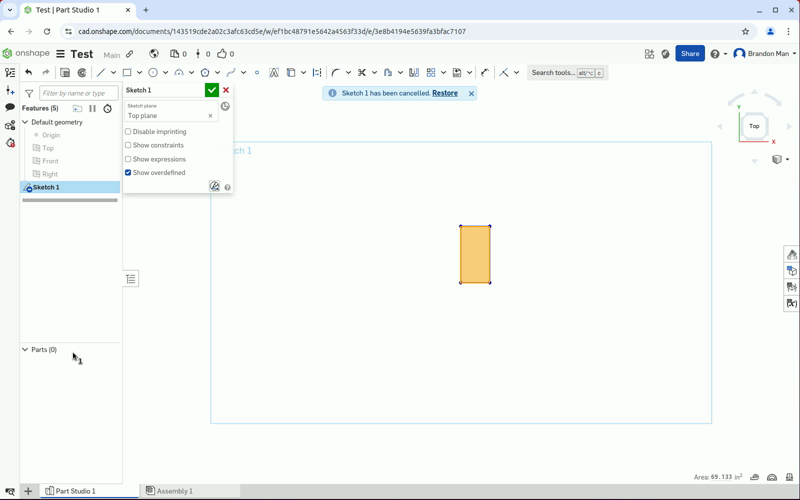
key(shift+y)
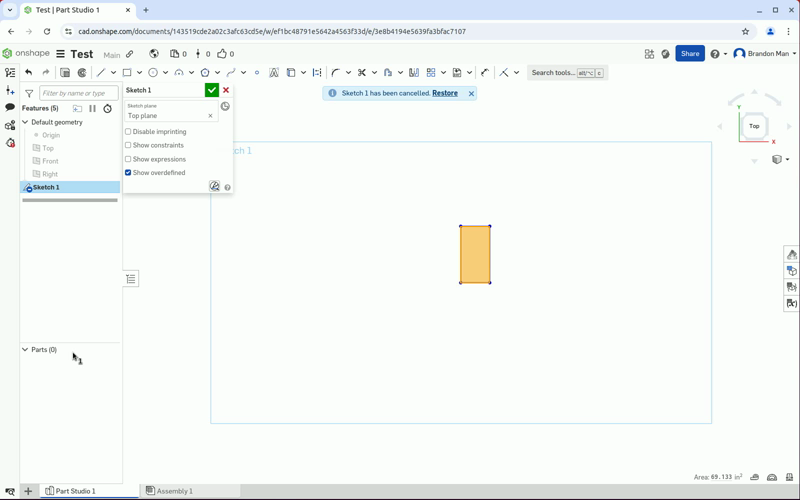
key(shift+e)
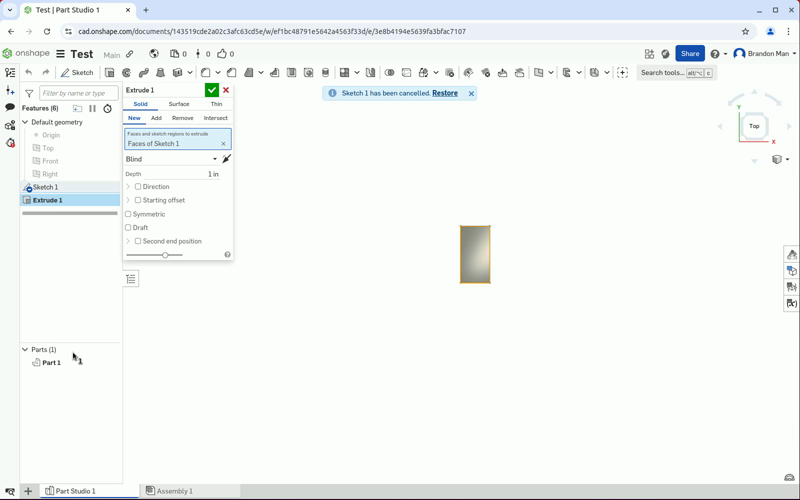
mouse_move(143, 106)
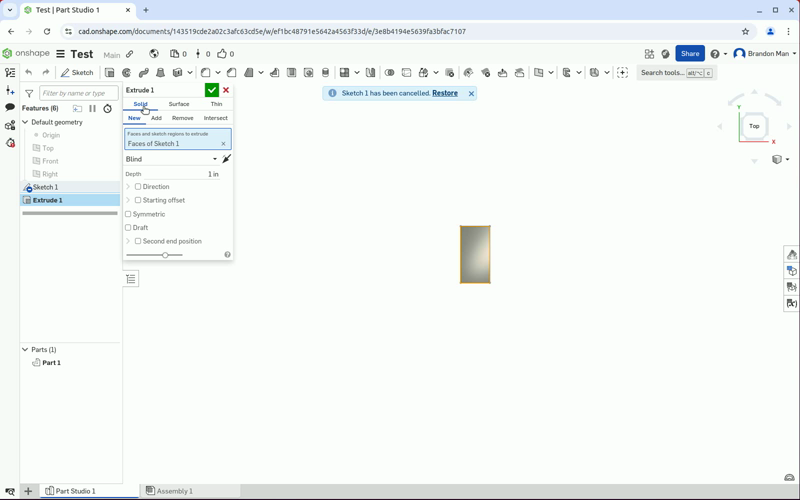
click(143, 106)
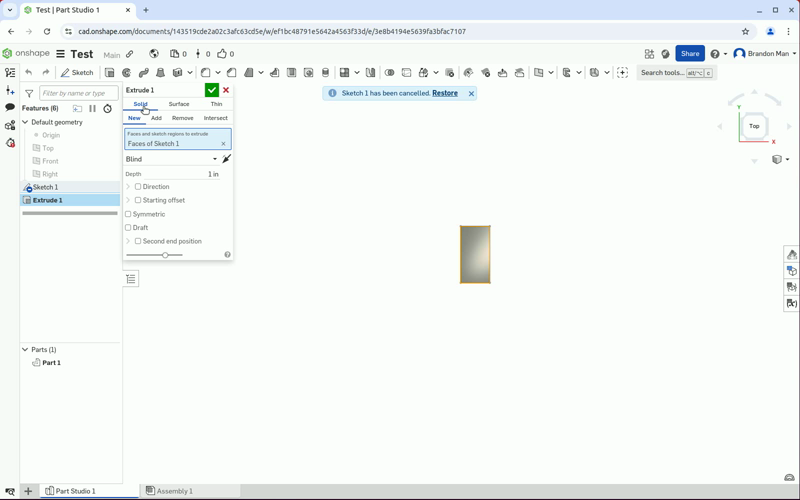
mouse_move(137, 120)
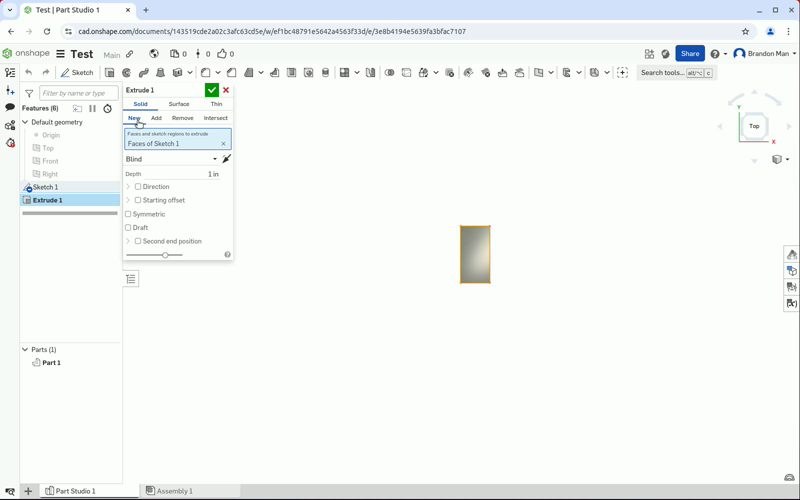
click(137, 120)
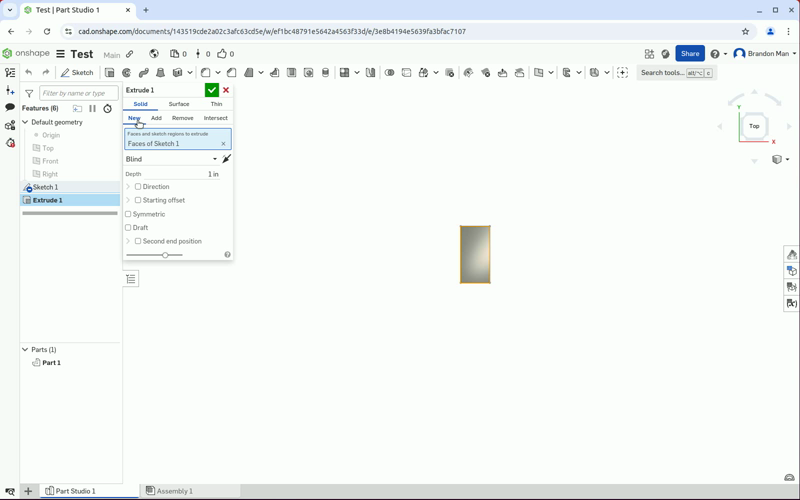
key(tab, 4)
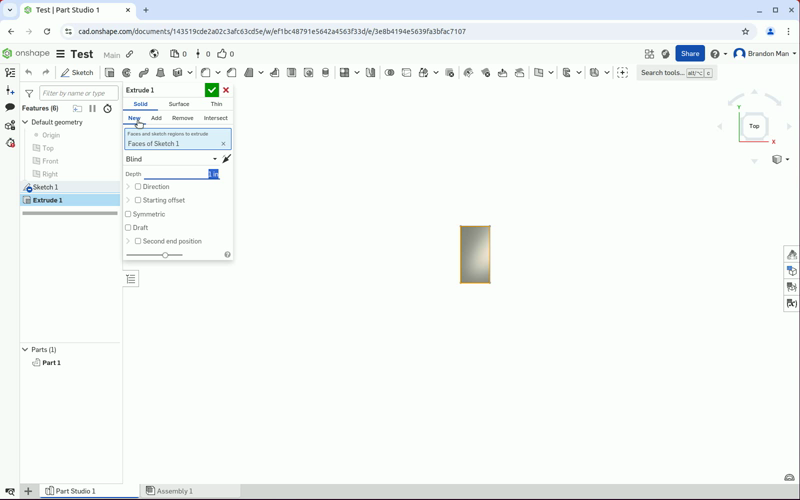
text(2.889)
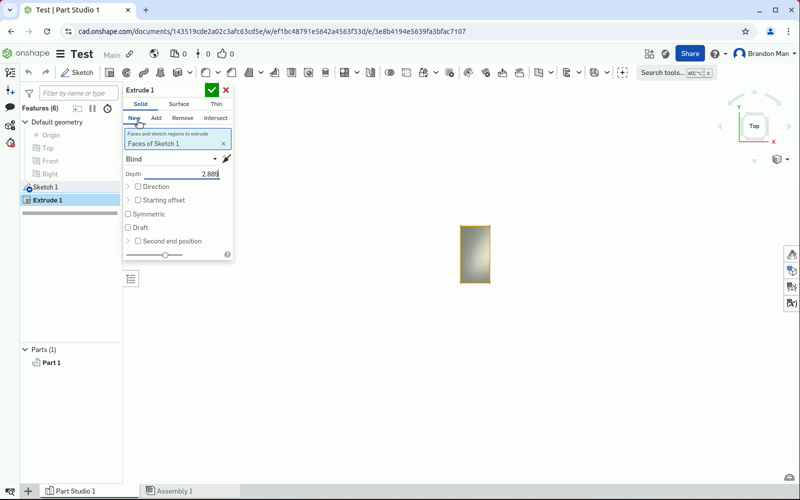
key(enter)
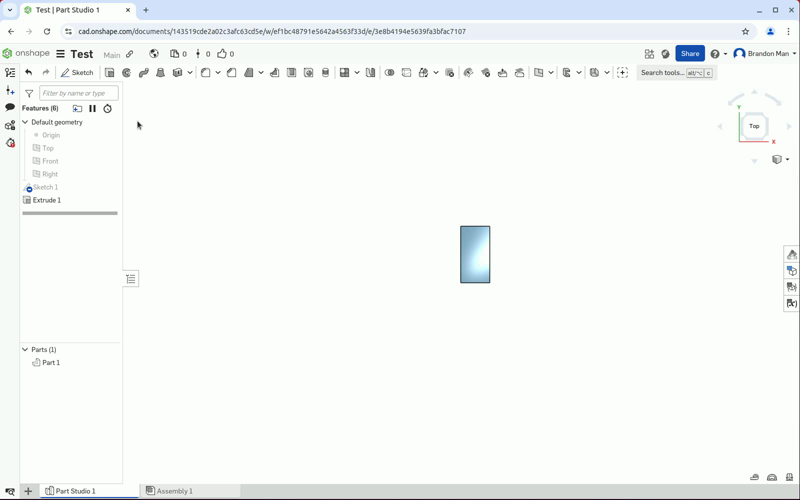
key(shift+h)
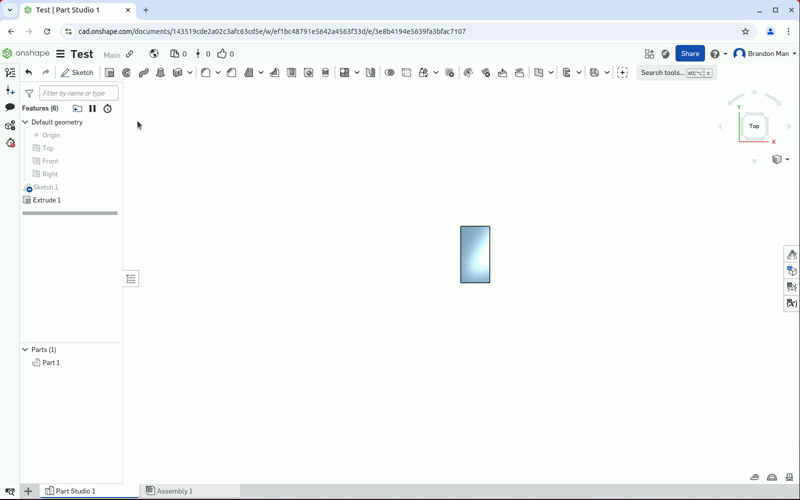
key(shift+h)
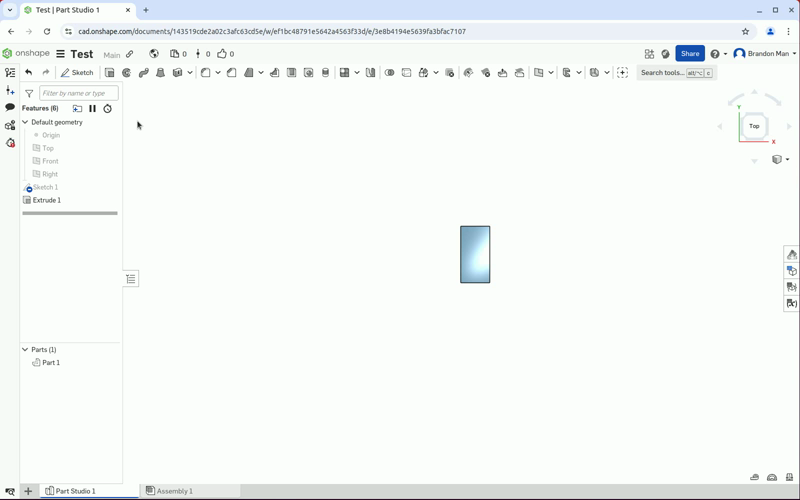
mouse_move(73, 189)
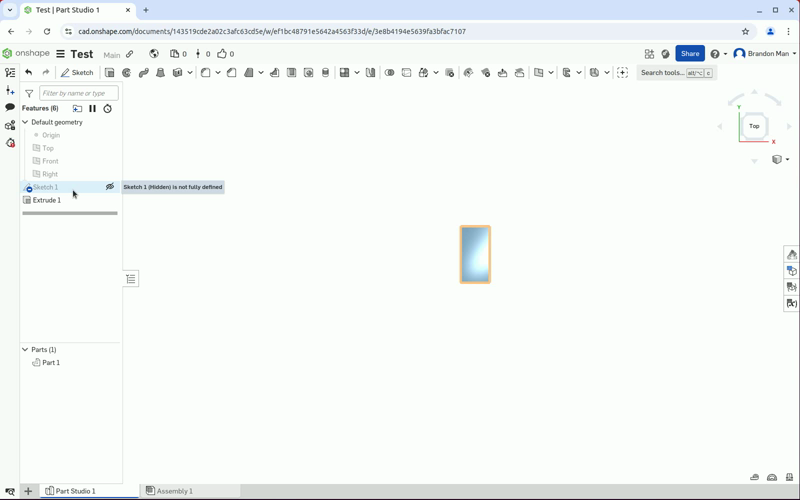
click(73, 189)
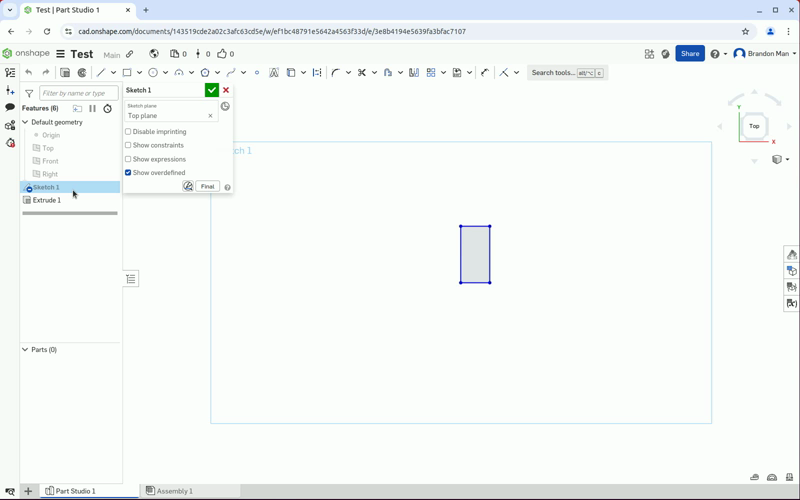
mouse_move(229, 92)
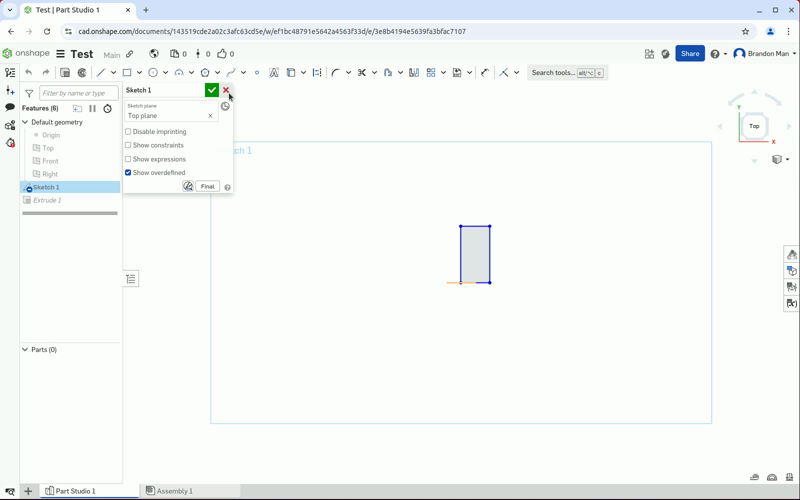
click(229, 92)
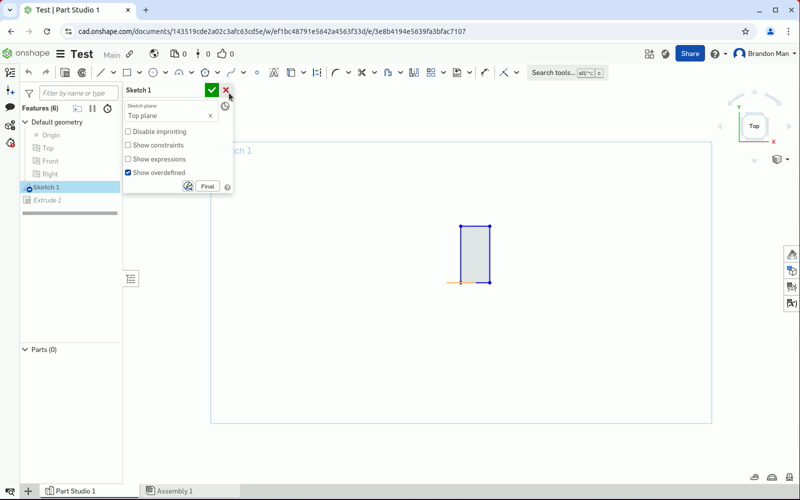
key(shift+s)
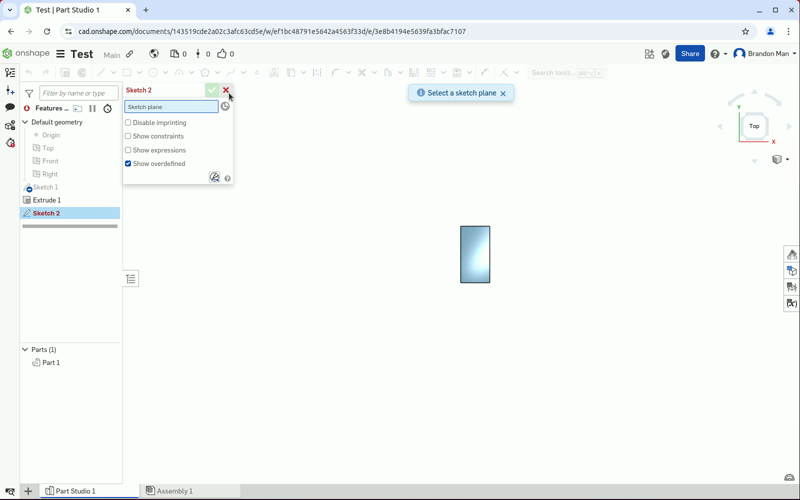
mouse_move(73, 150)
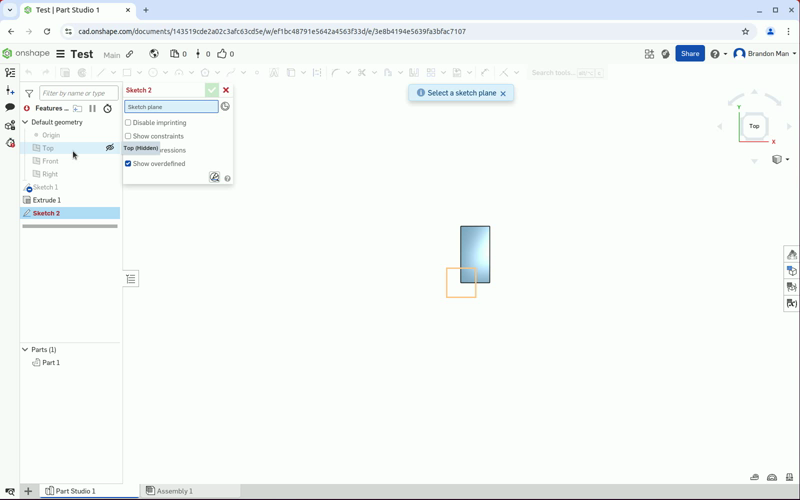
click(73, 150)
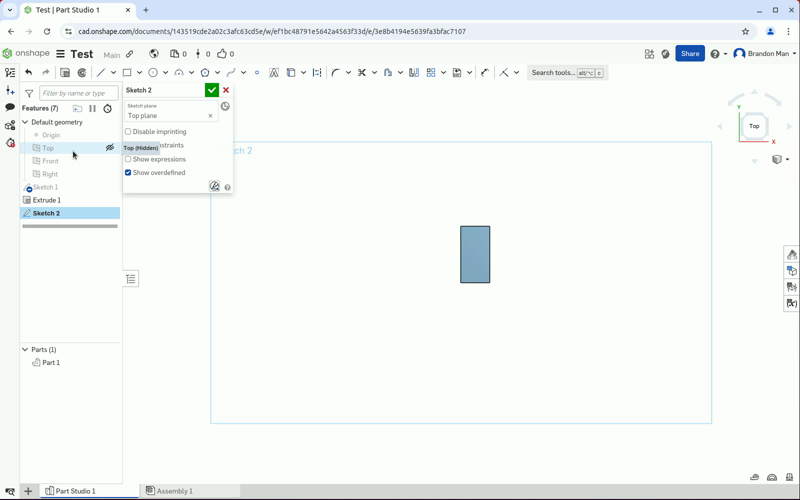
mouse_move(73, 352)
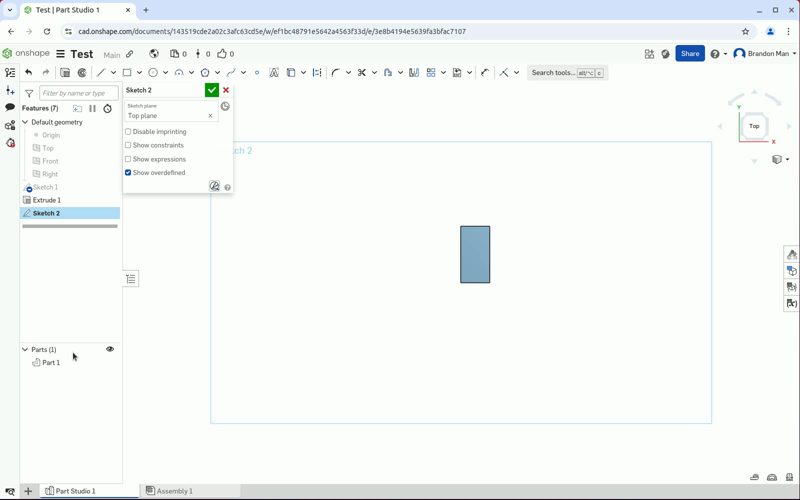
key(y)
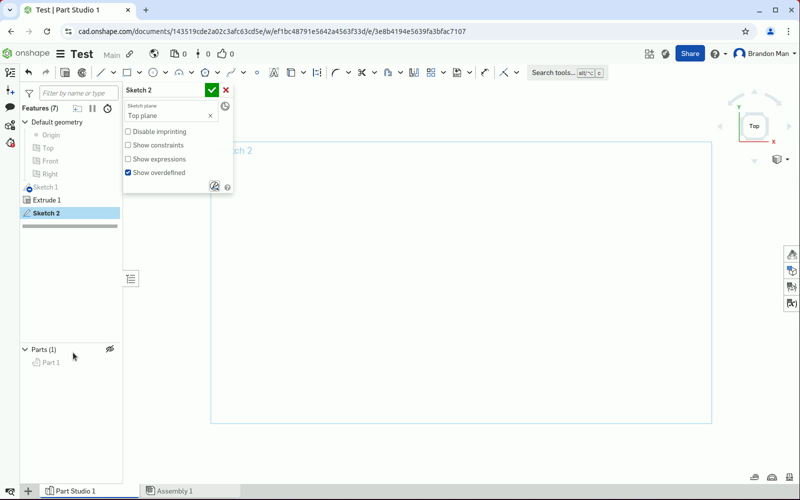
key(l)
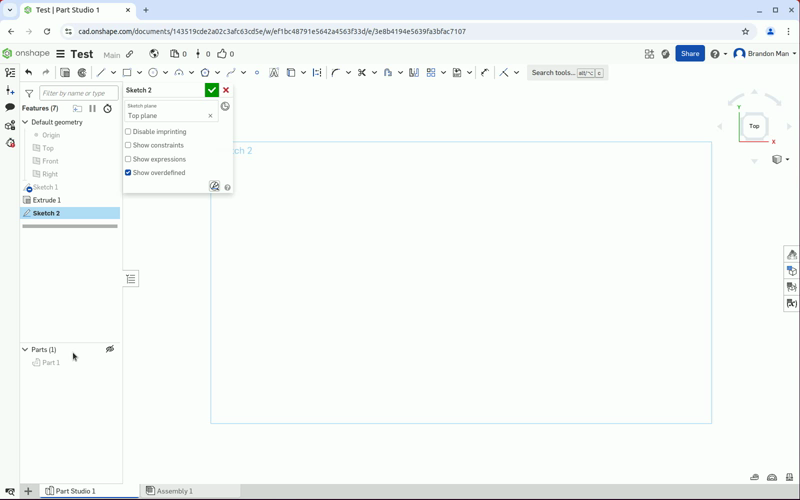
key_down(shift)
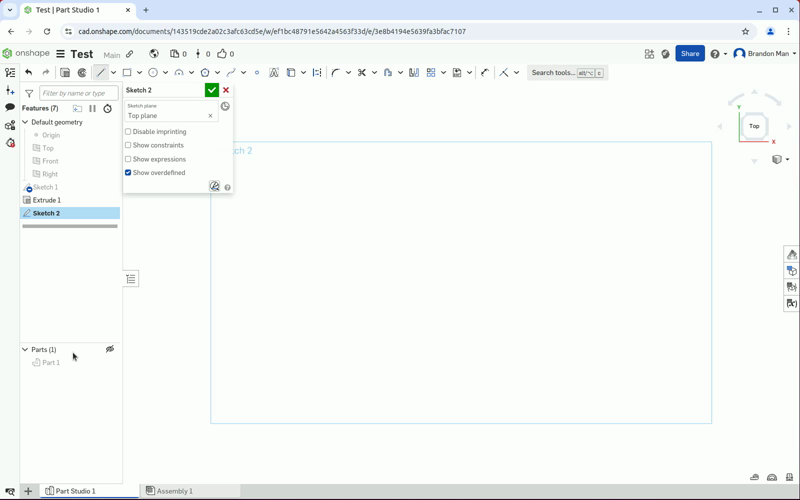
mouse_move(460, 198)
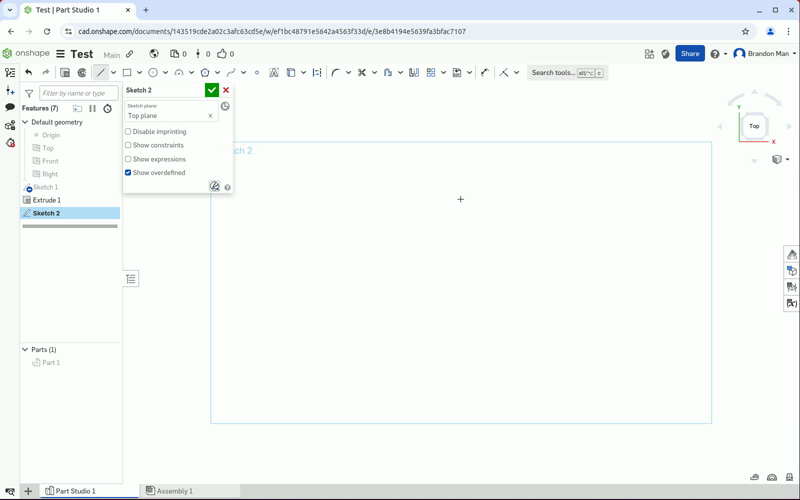
click(460, 198)
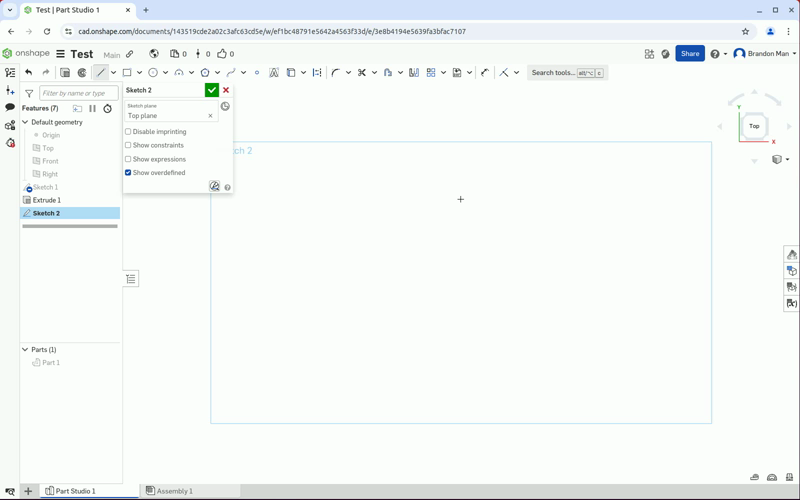
key_up(shift)
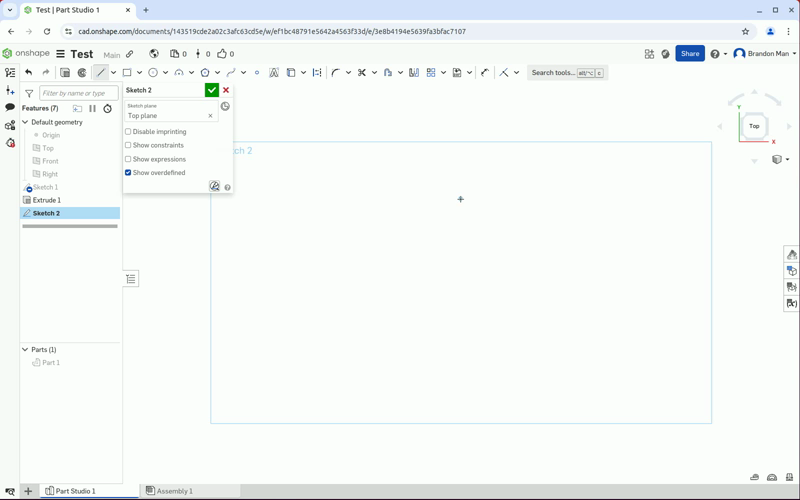
key_down(shift)
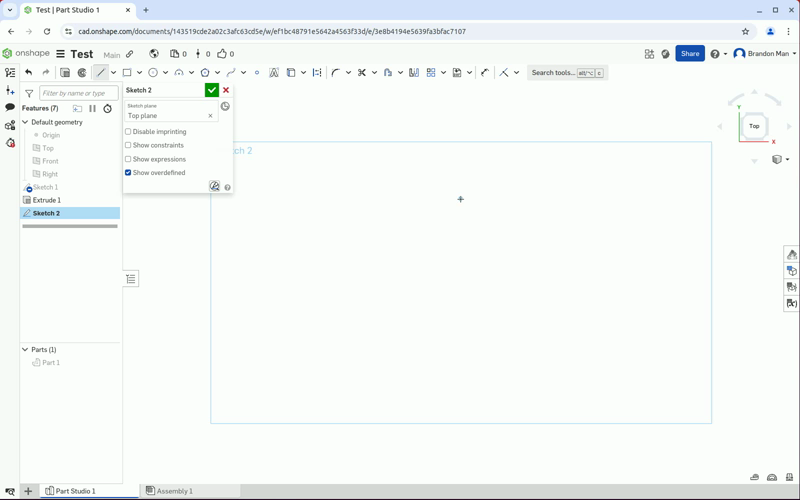
mouse_move(490, 198)
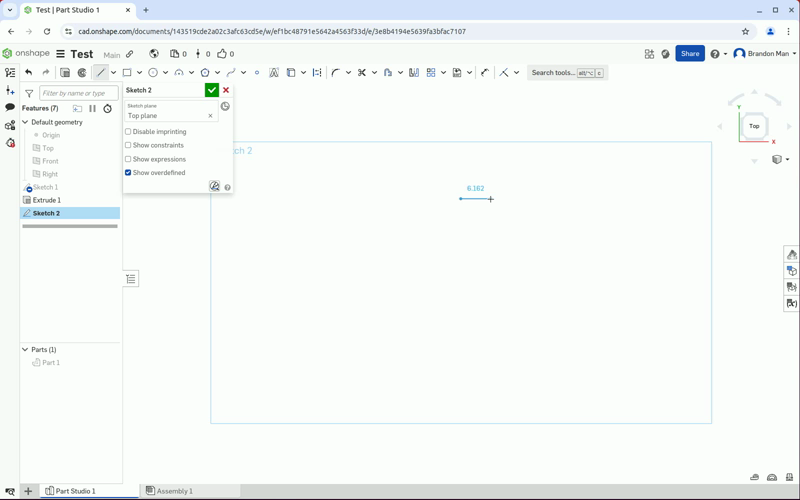
mouse_move(489, 198)
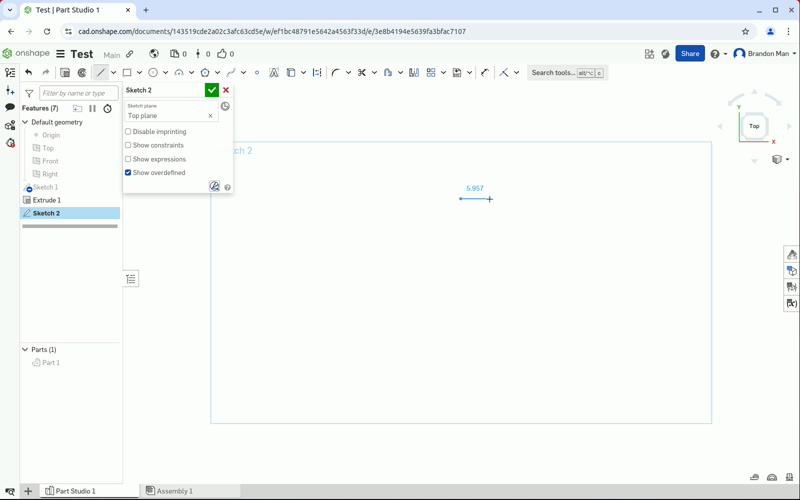
click(489, 198)
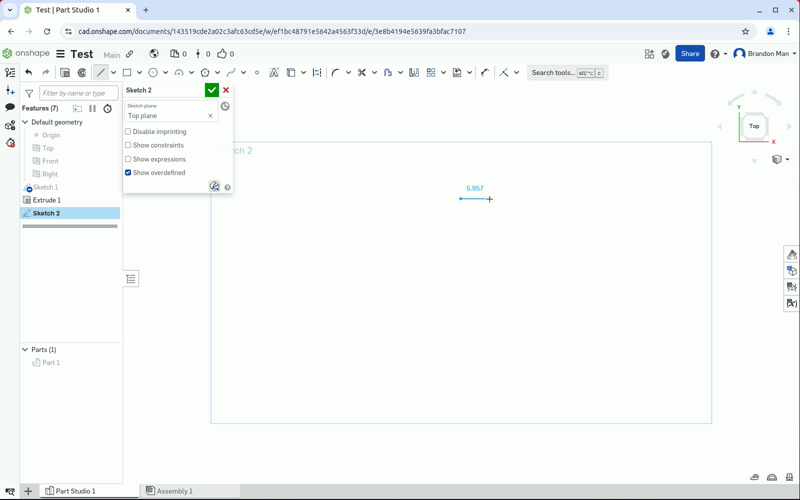
key_up(shift)
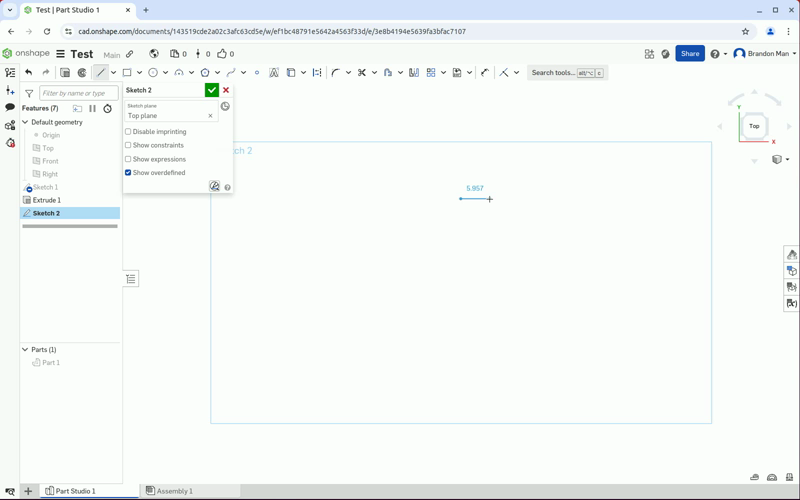
key_down(shift)
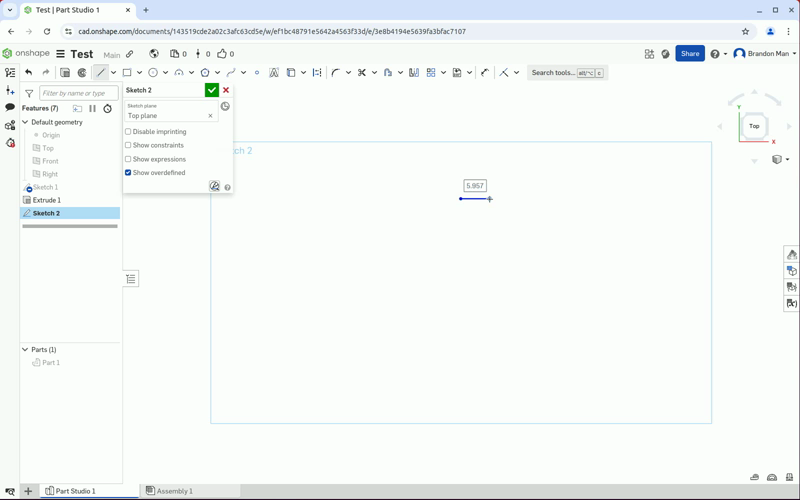
mouse_move(519, 198)
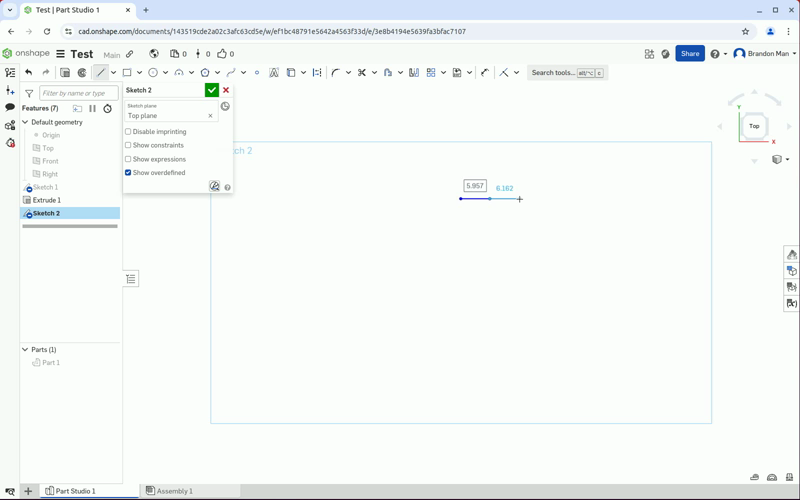
mouse_move(489, 169)
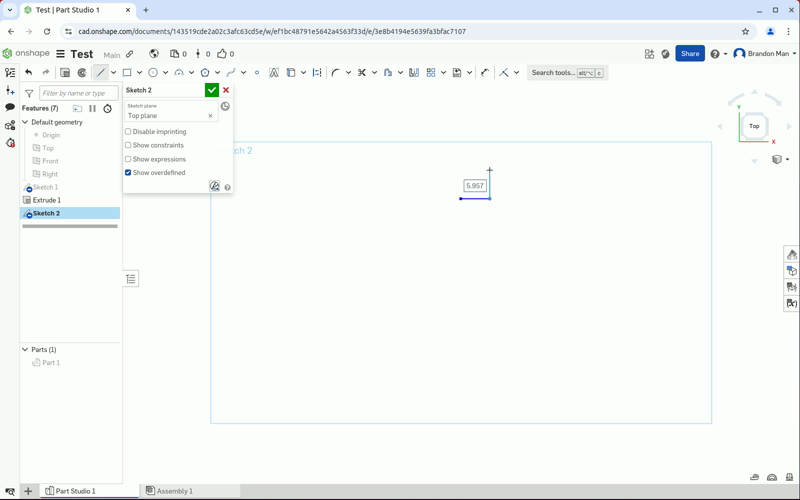
click(489, 169)
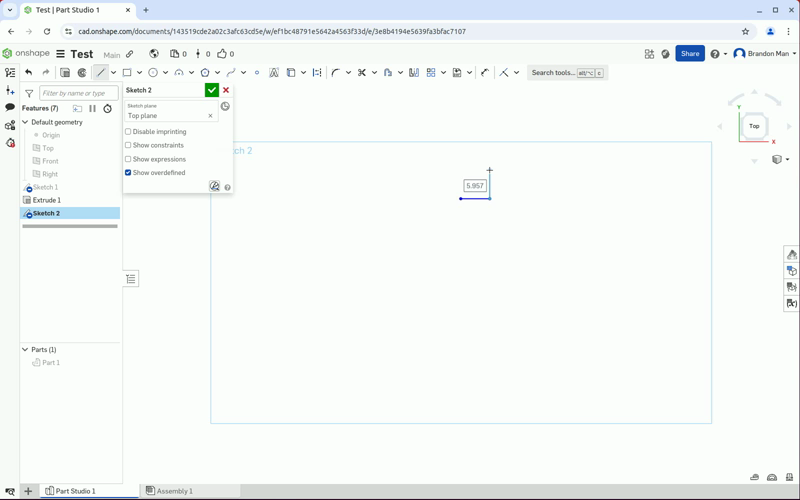
key_up(shift)
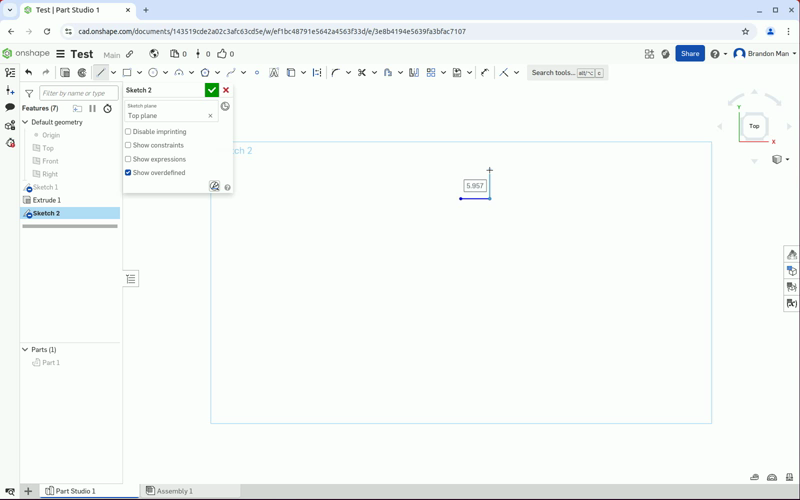
key_down(shift)
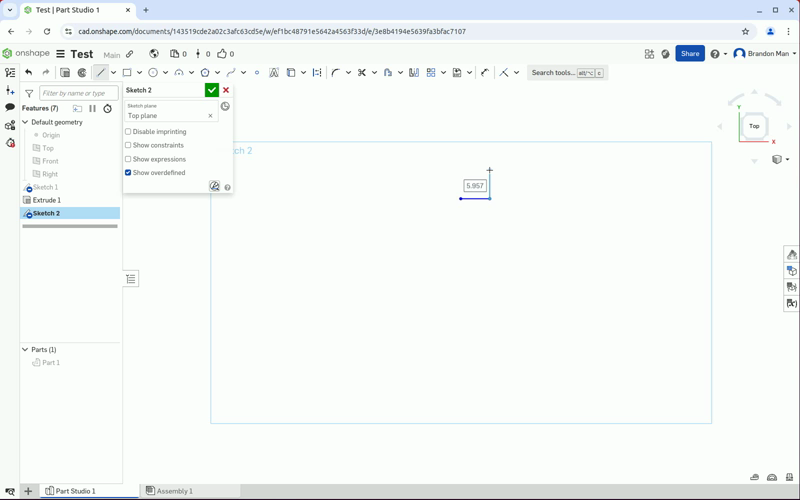
mouse_move(519, 169)
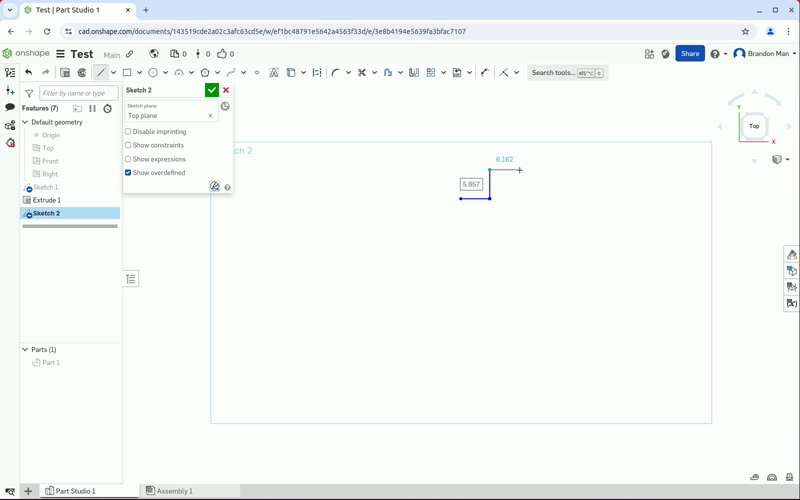
mouse_move(460, 169)
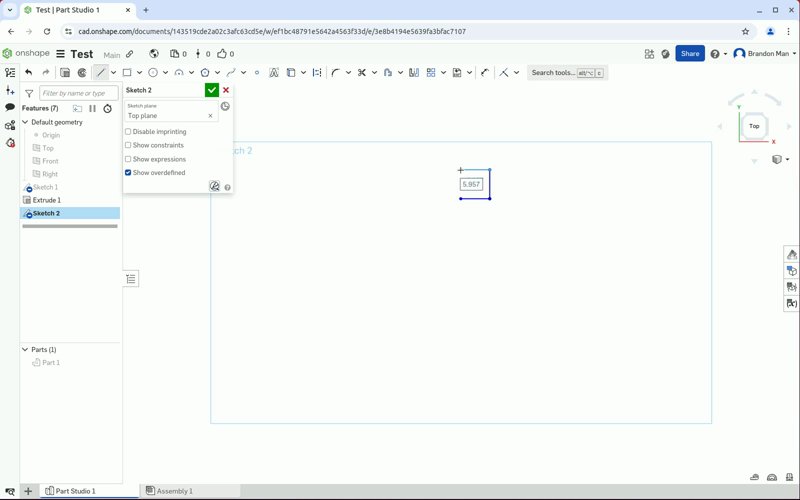
click(460, 169)
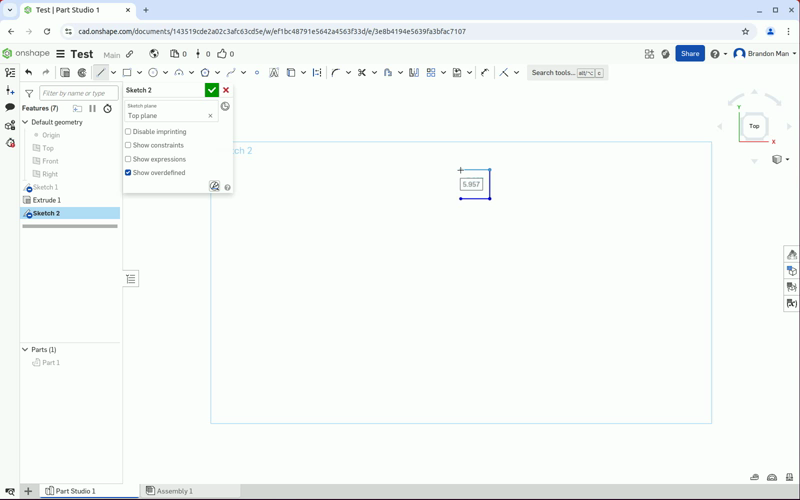
key_up(shift)
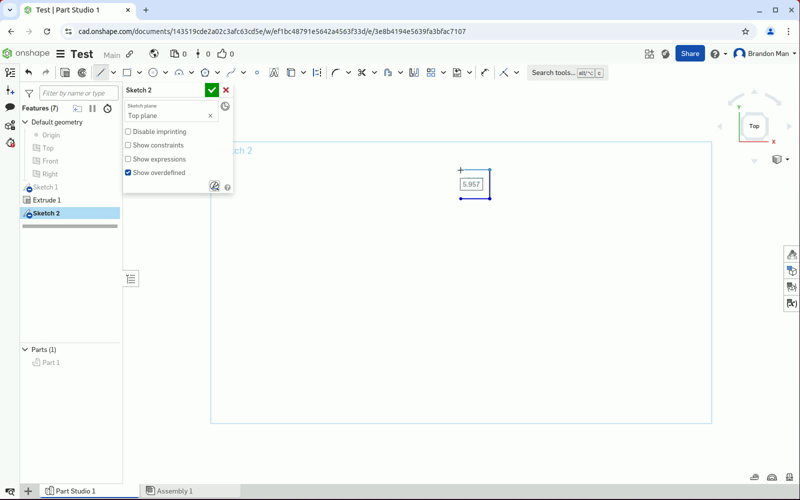
mouse_move(490, 169)
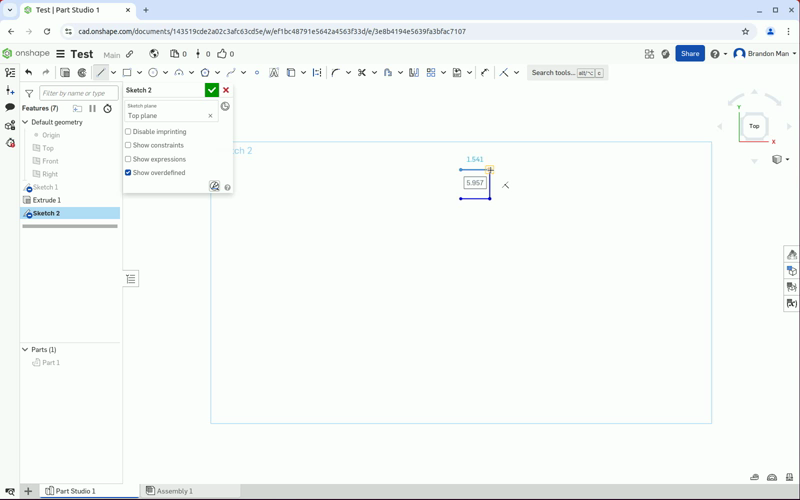
key_down(shift)
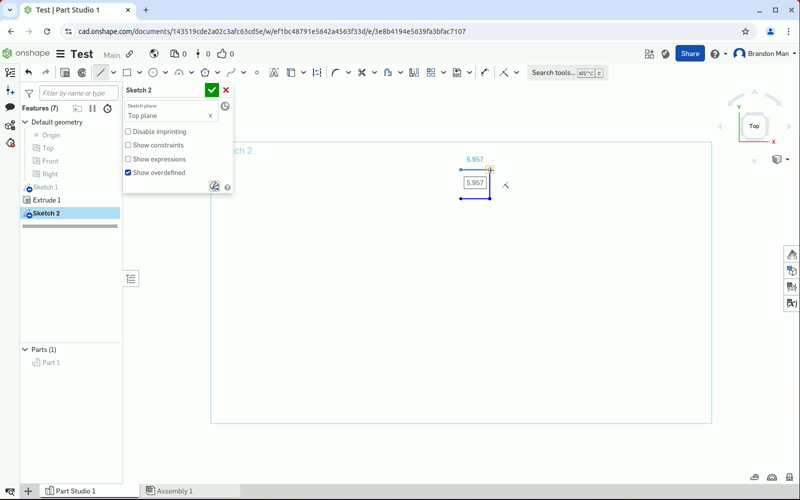
mouse_move(460, 198)
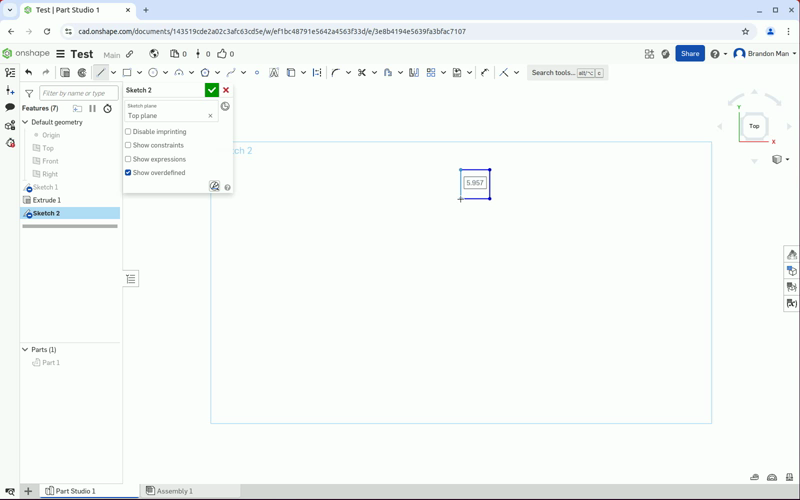
key_up(shift)
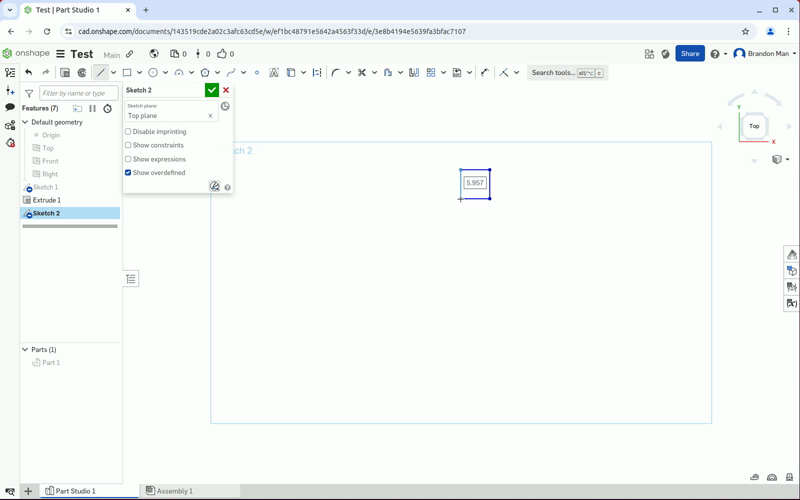
click(460, 198)
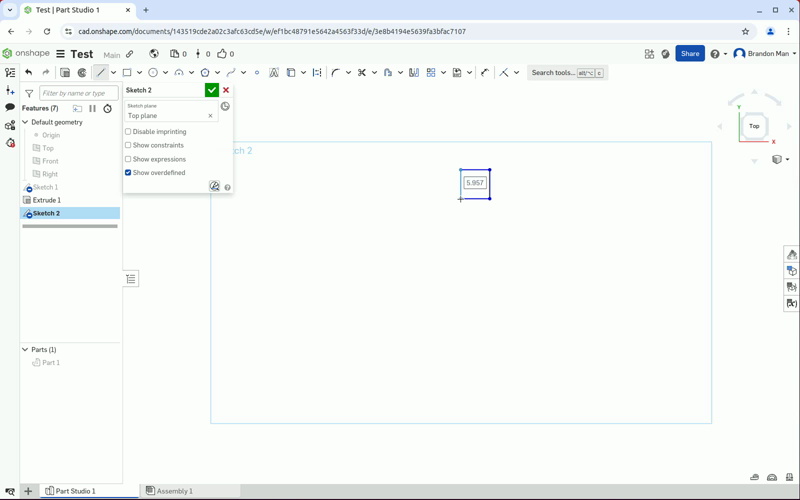
key(esc)
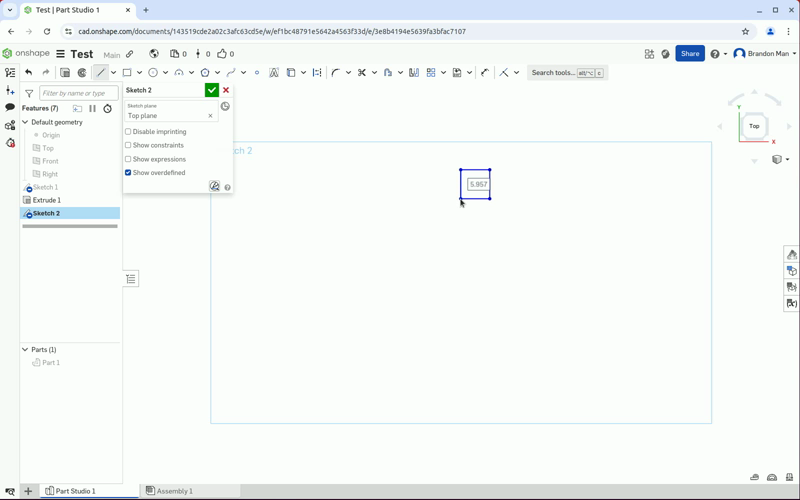
mouse_move(474, 184)
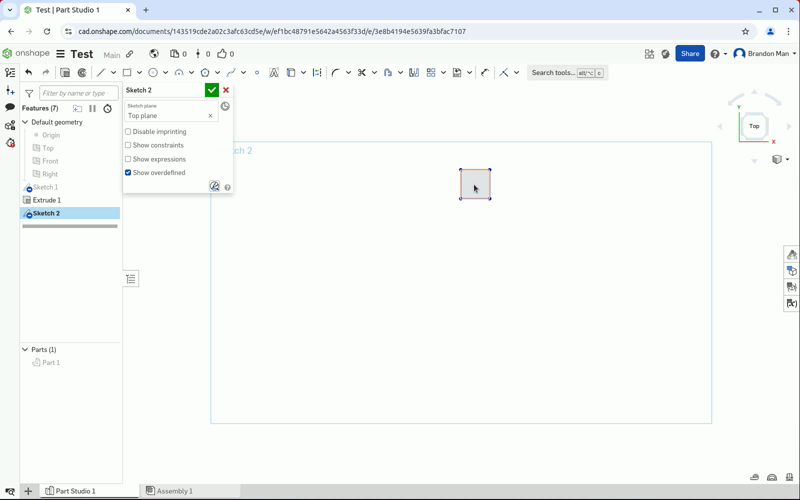
scroll(6)
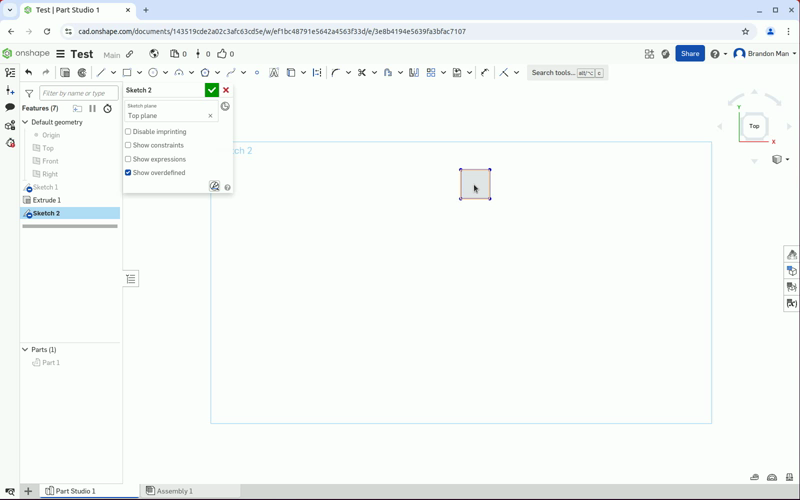
scroll(6)
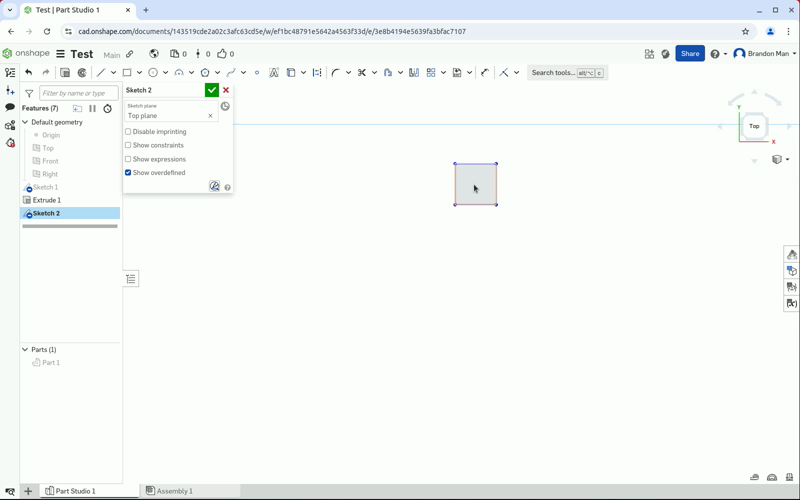
scroll(6)
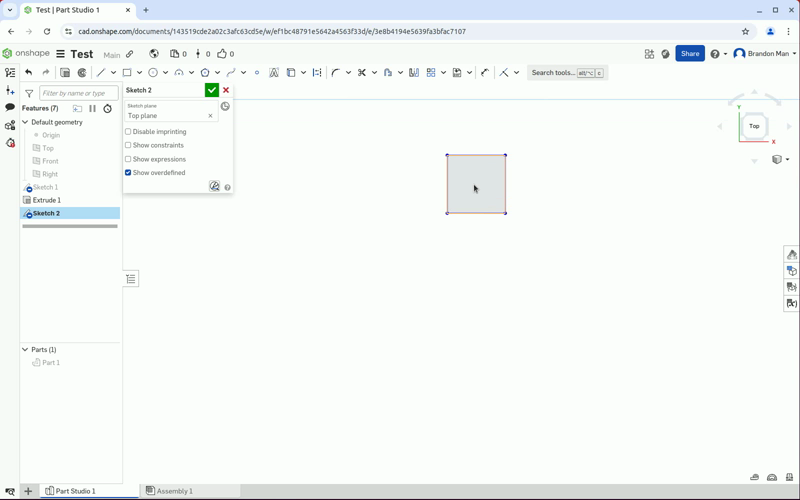
scroll(6)
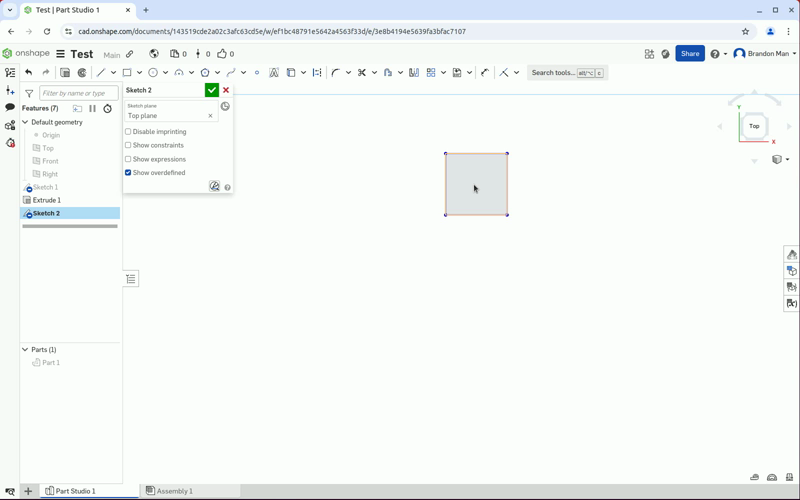
scroll(6)
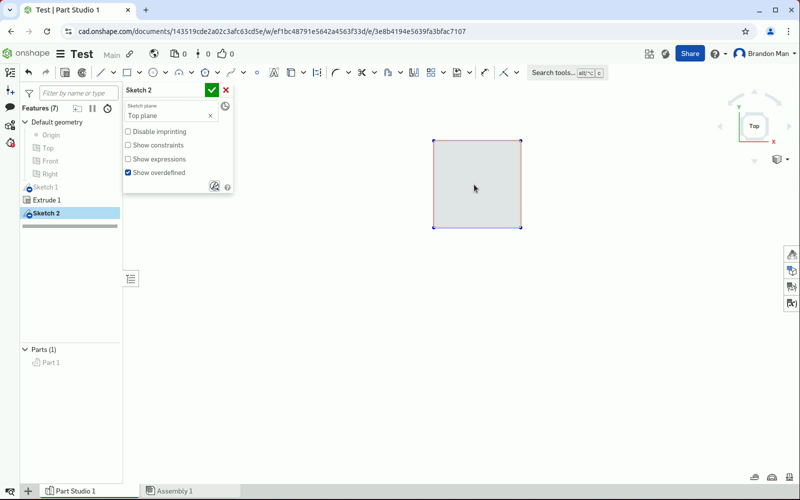
scroll(6)
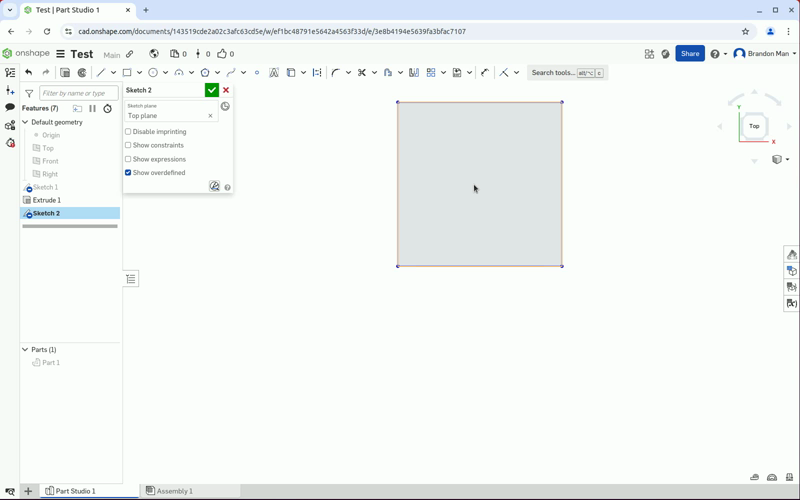
scroll(6)
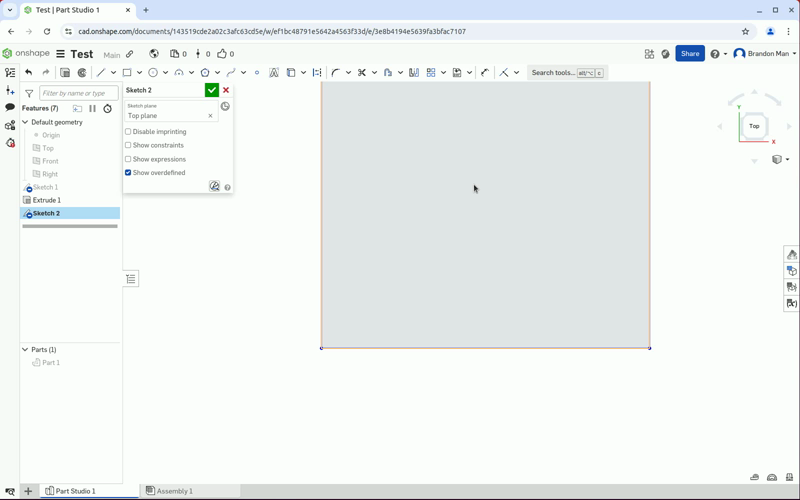
click(474, 184)
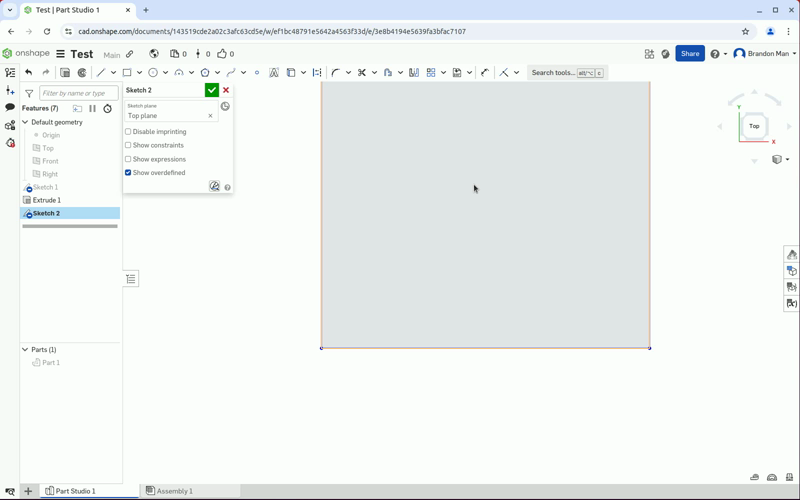
scroll(-6)
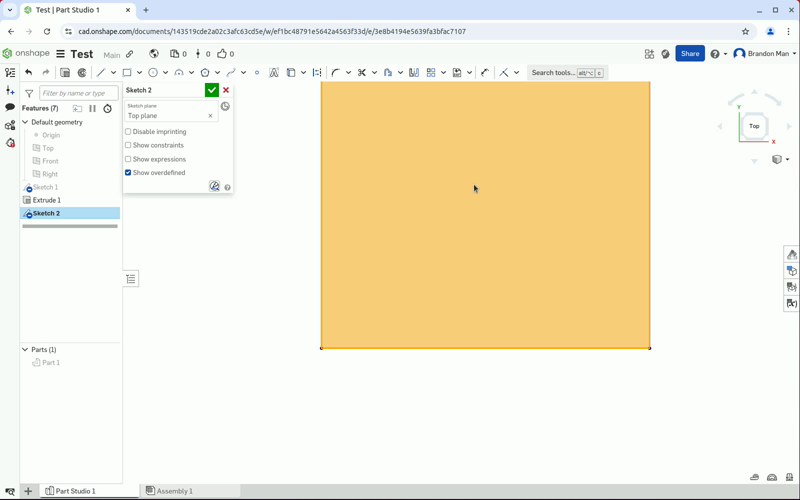
scroll(-6)
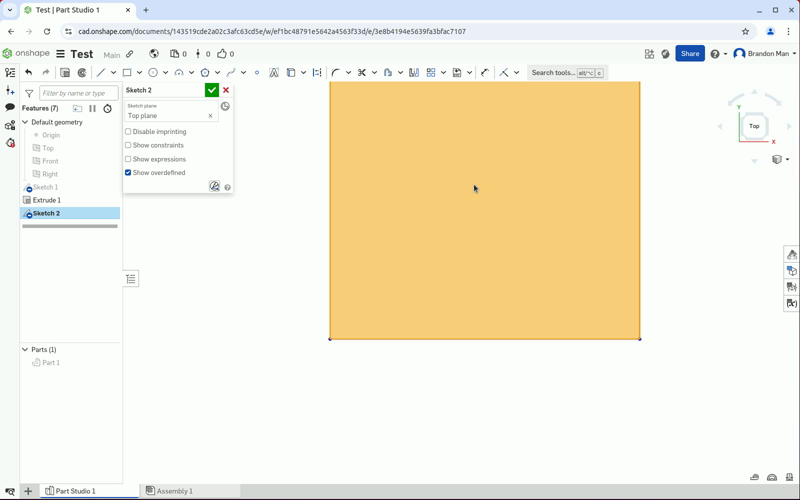
scroll(-6)
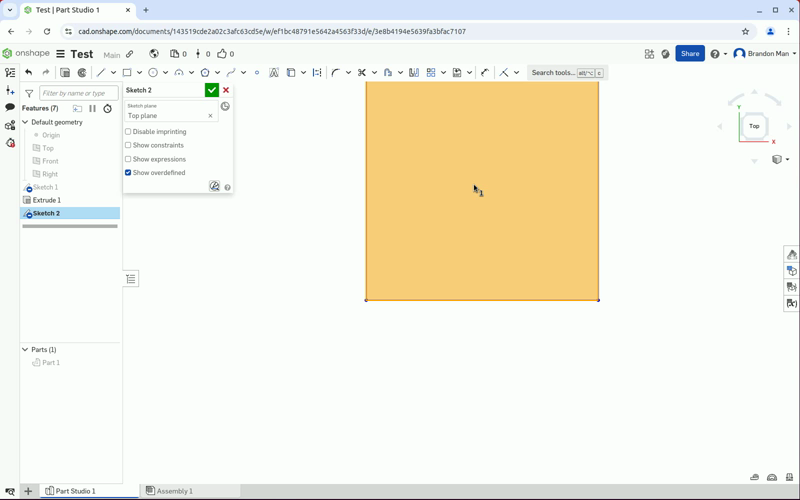
scroll(-6)
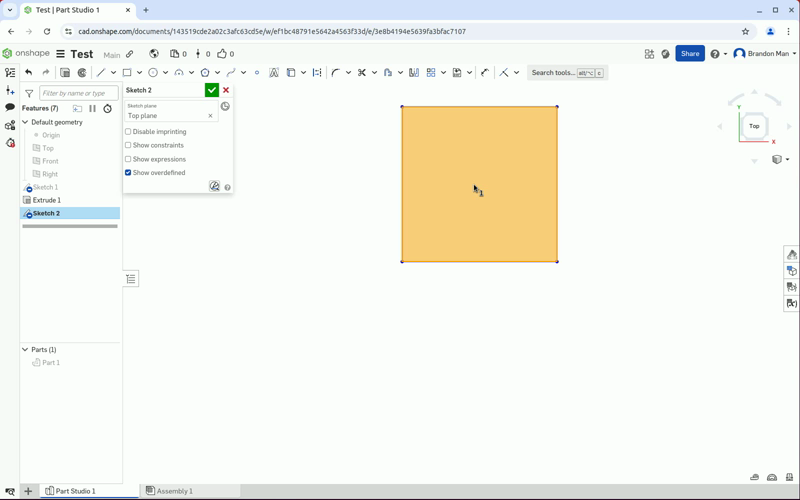
scroll(-6)
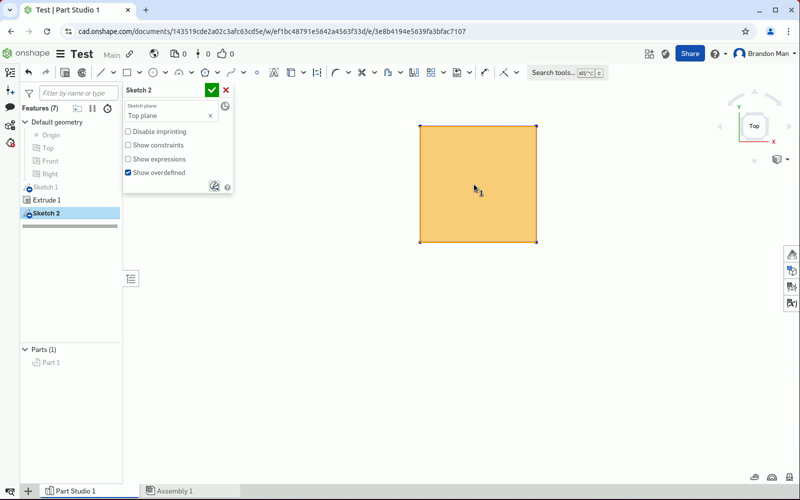
scroll(-6)
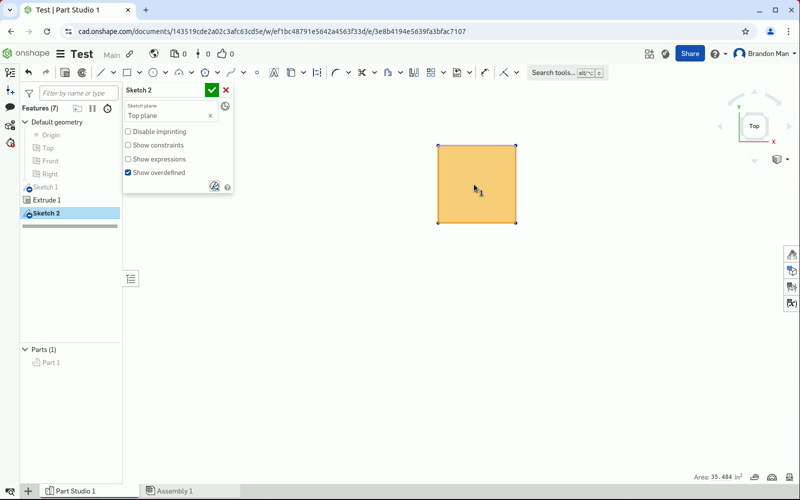
scroll(-6)
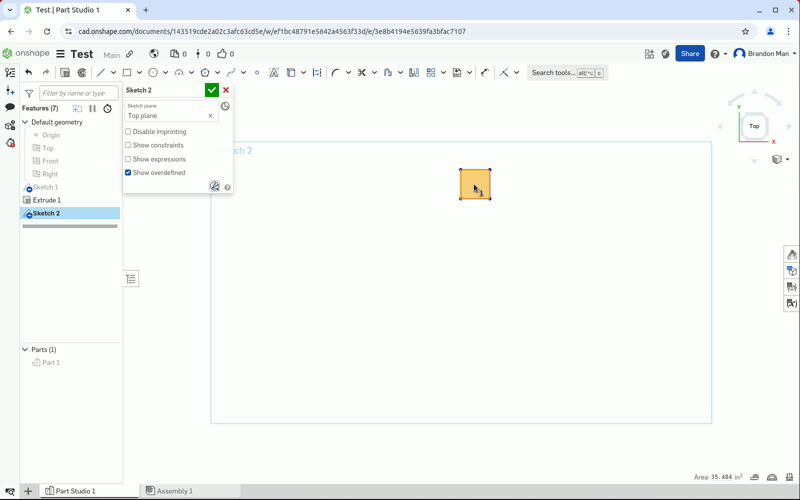
mouse_move(73, 352)
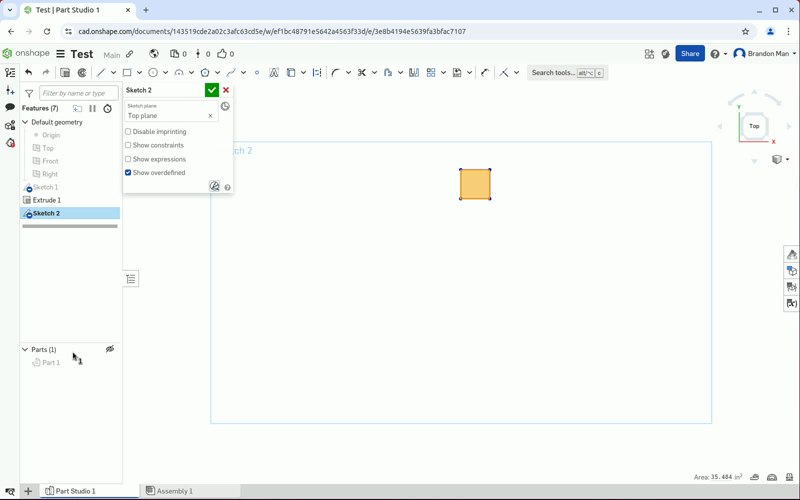
key(shift+y)
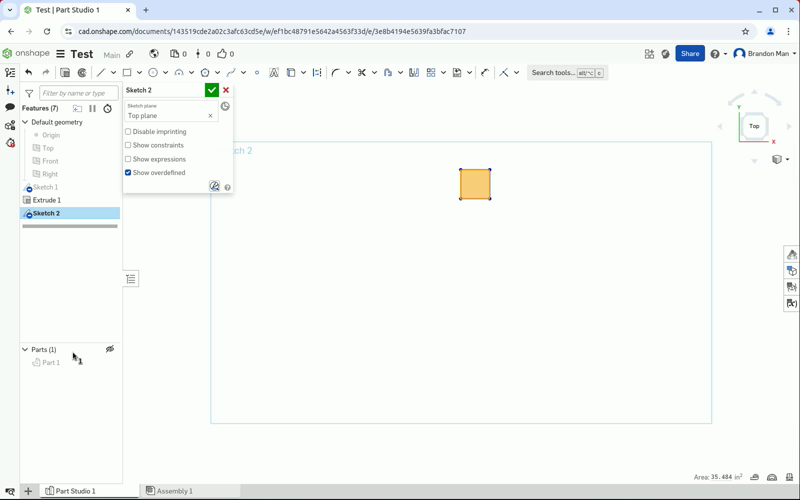
key(shift+e)
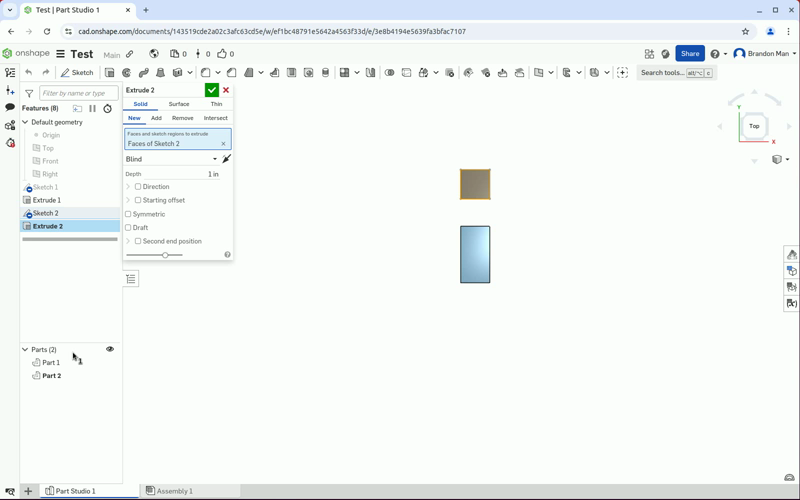
mouse_move(143, 106)
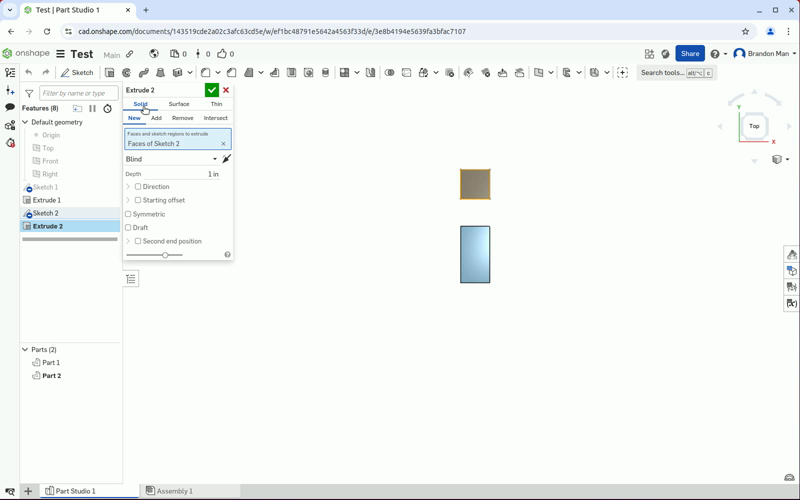
click(143, 106)
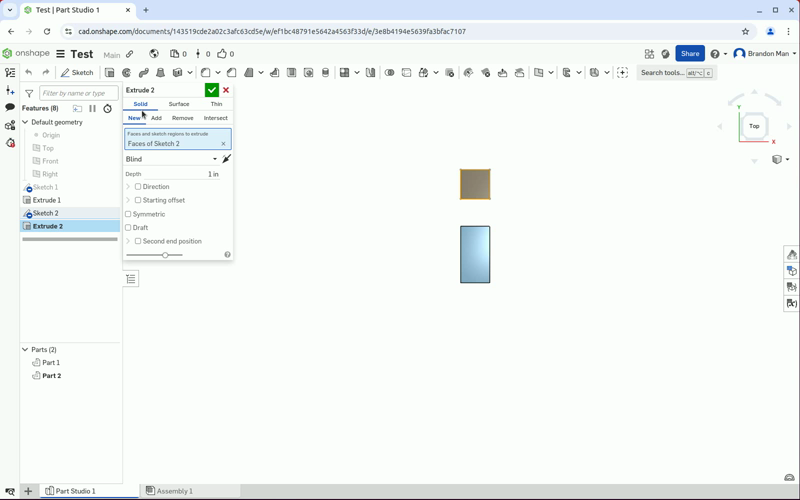
mouse_move(137, 120)
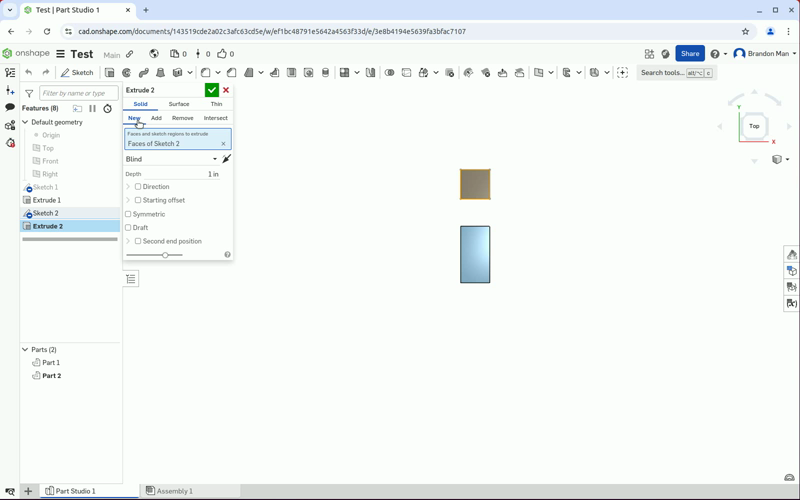
click(137, 120)
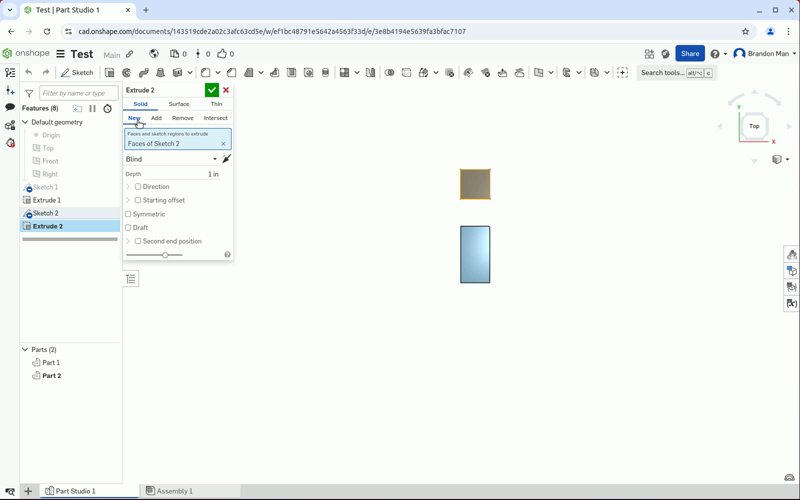
key(tab, 4)
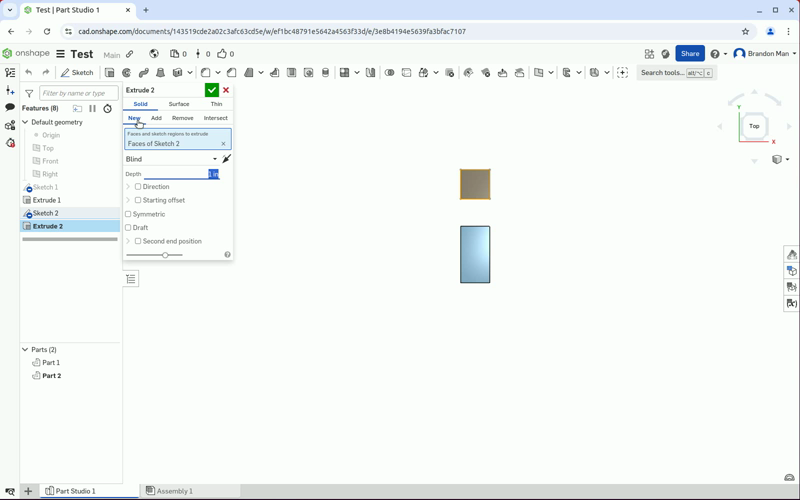
text(2.889)
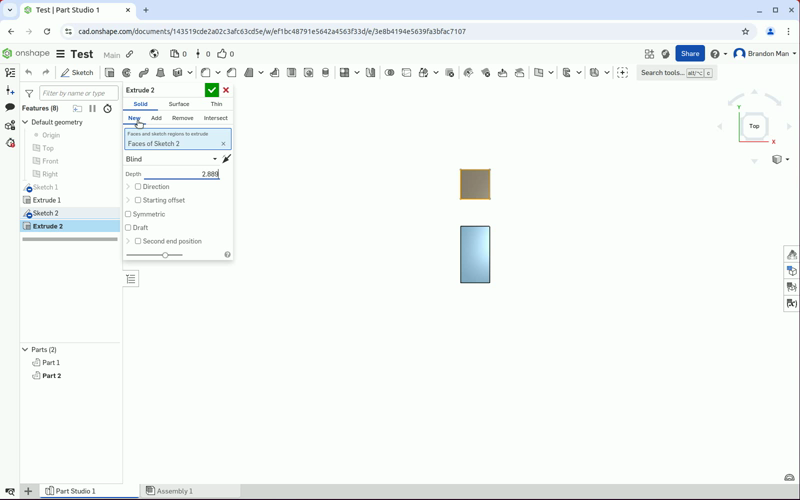
key(enter)
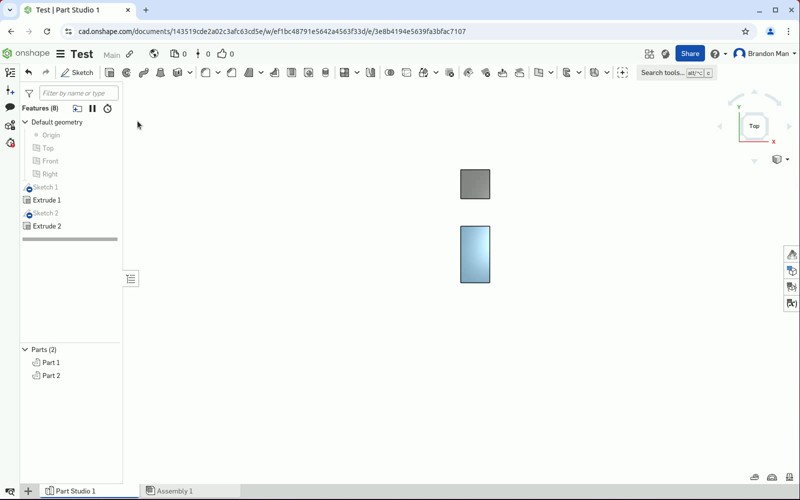
key(shift+h)
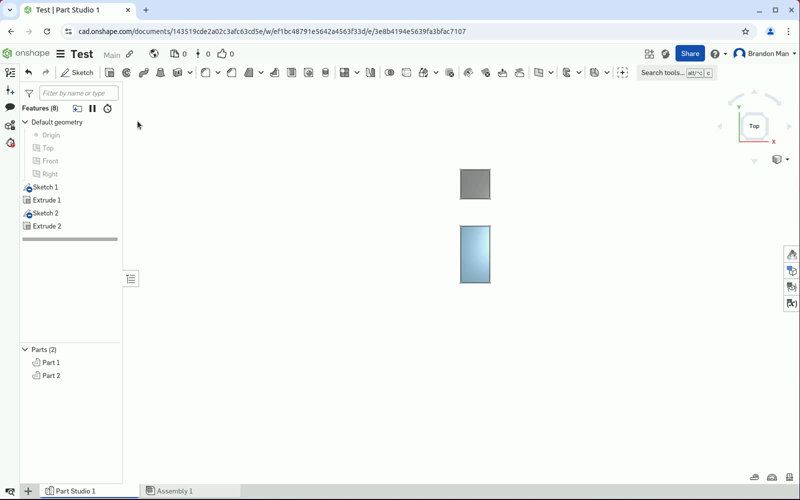
key(shift+h)
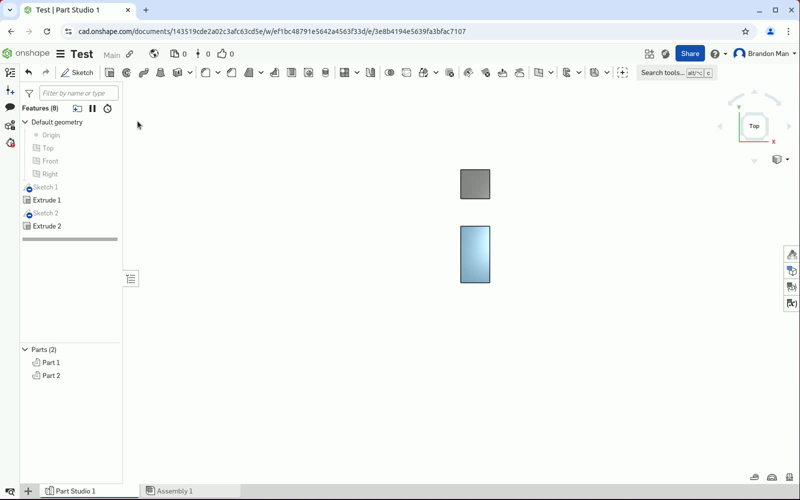
mouse_move(73, 189)
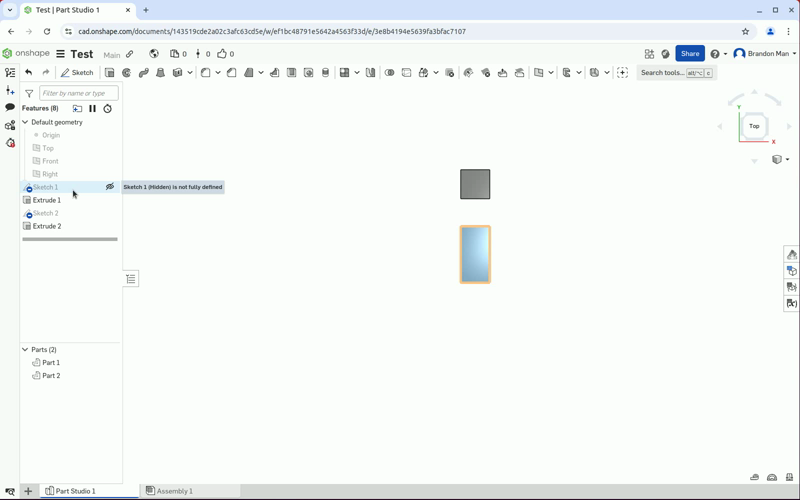
click(73, 189)
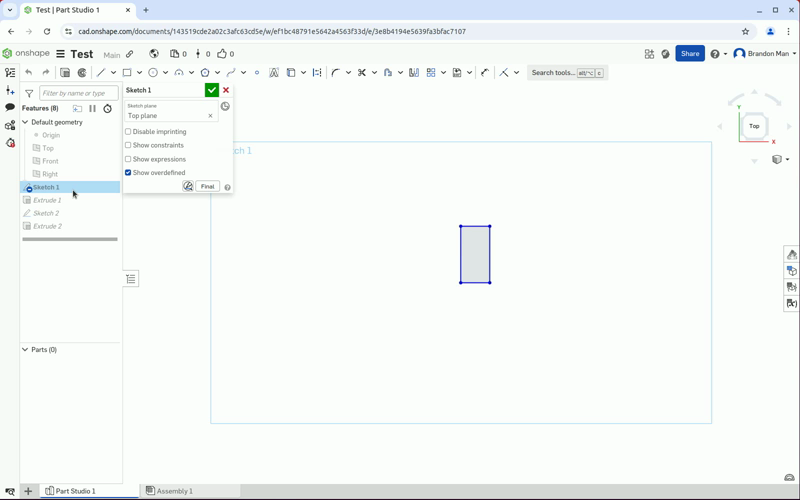
mouse_move(229, 92)
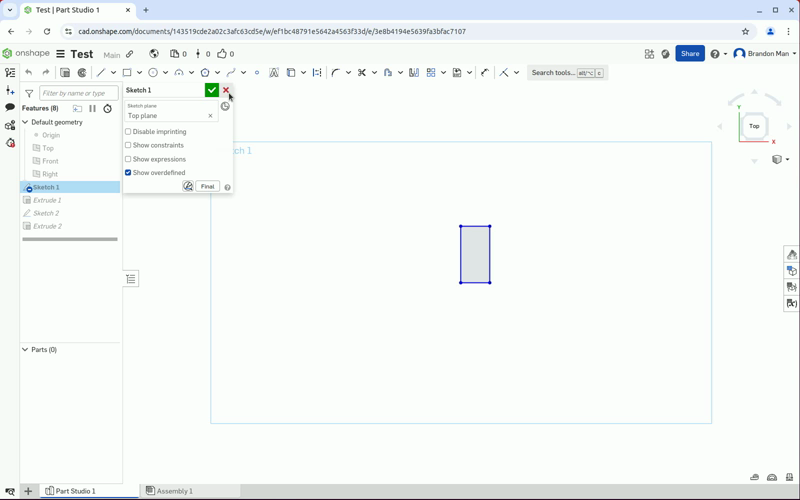
click(229, 92)
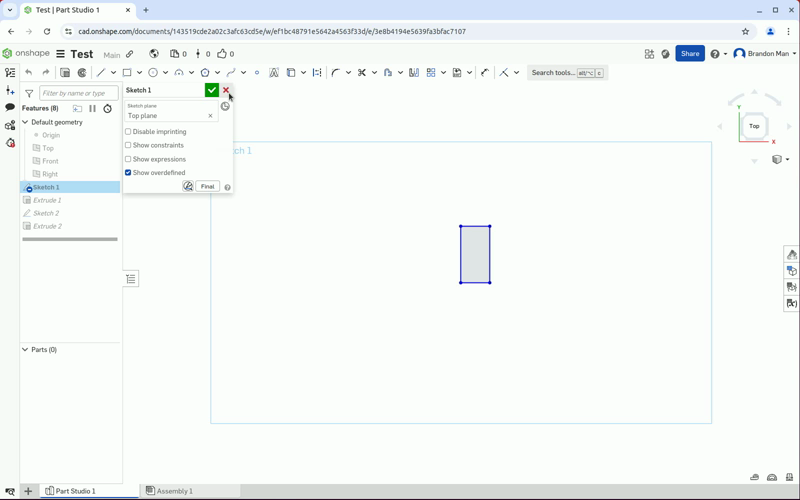
key(shift+s)
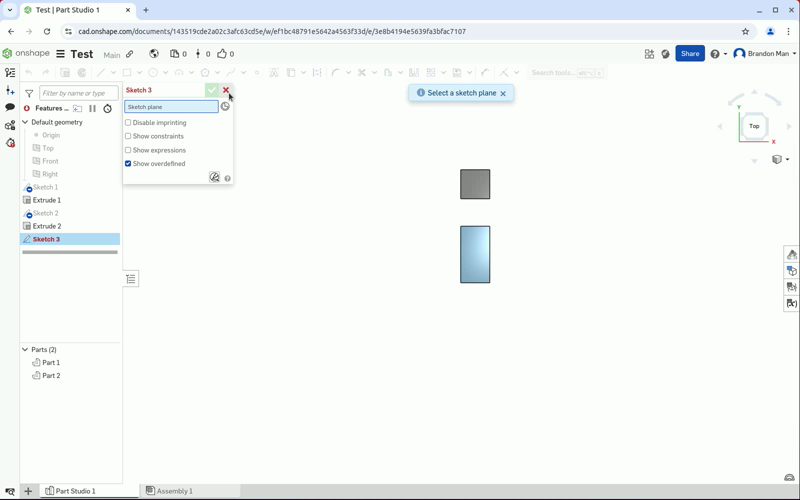
mouse_move(73, 150)
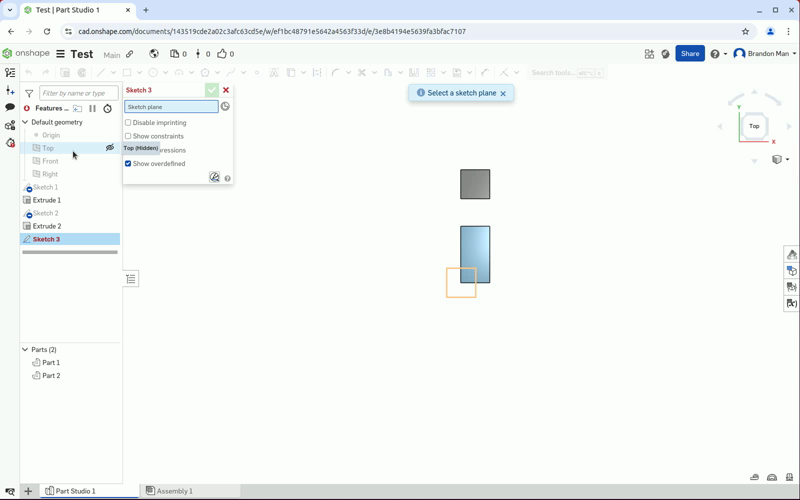
click(73, 150)
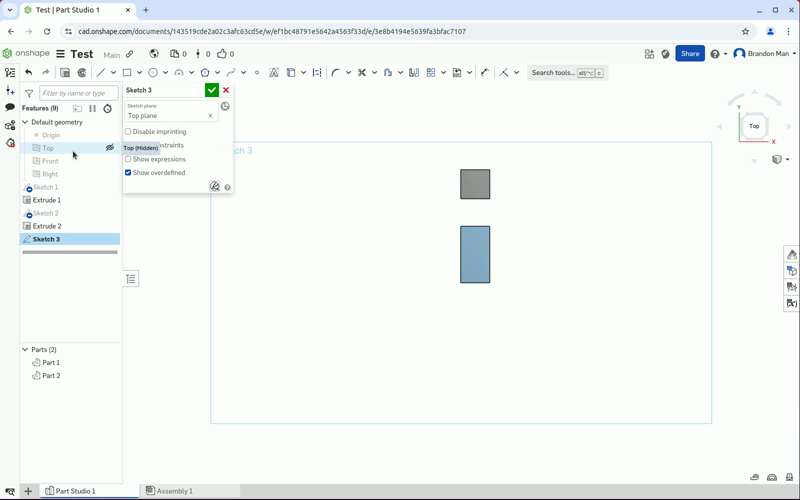
mouse_move(73, 352)
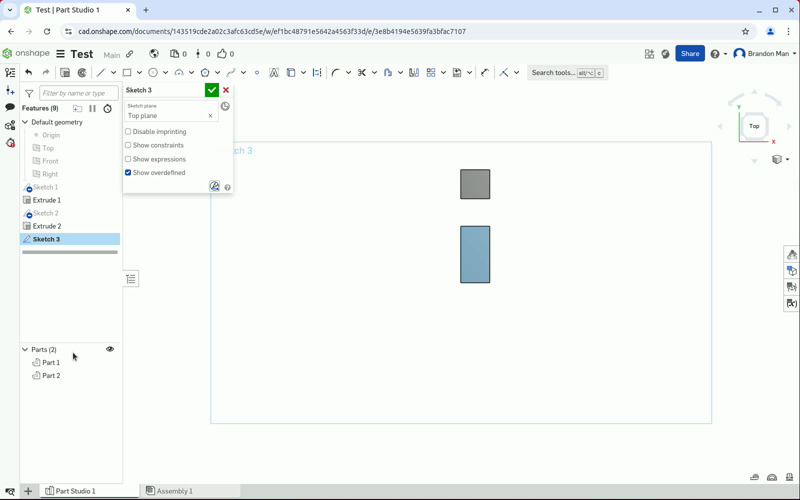
key(y)
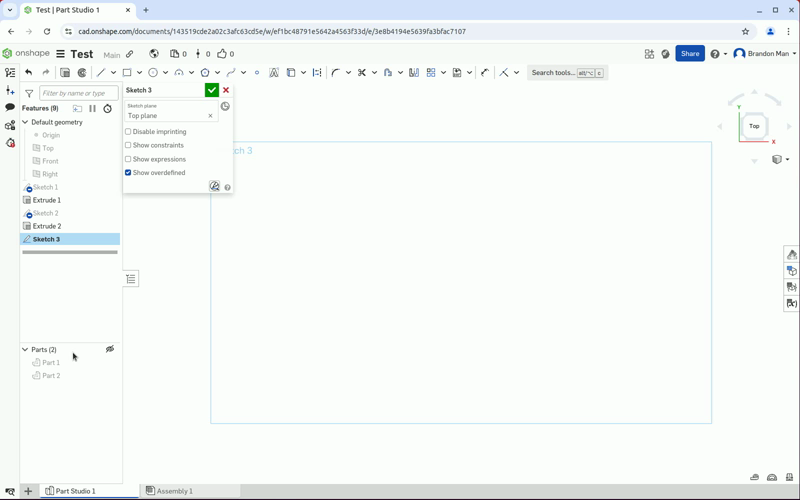
key(l)
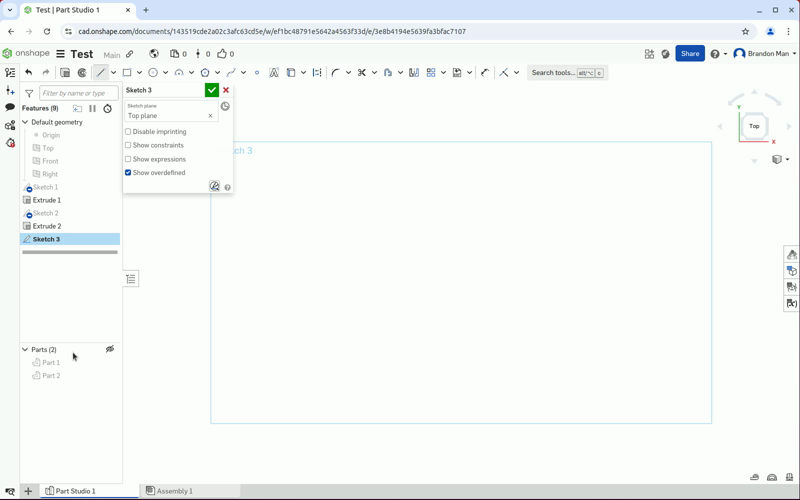
key_down(shift)
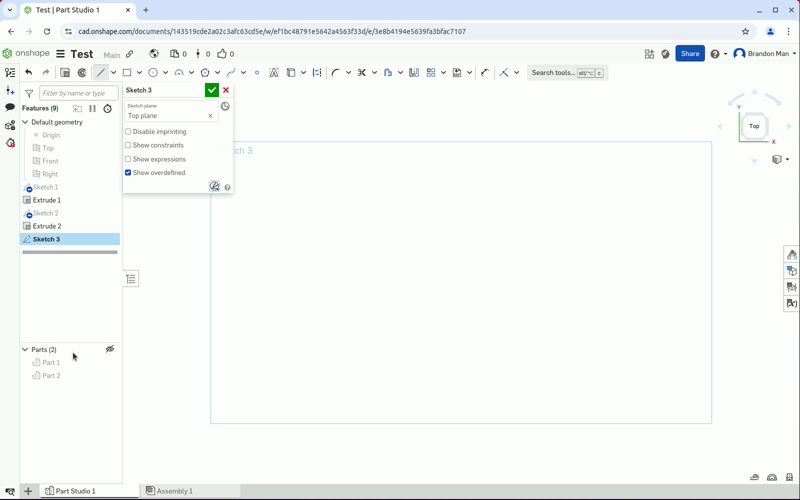
mouse_move(432, 226)
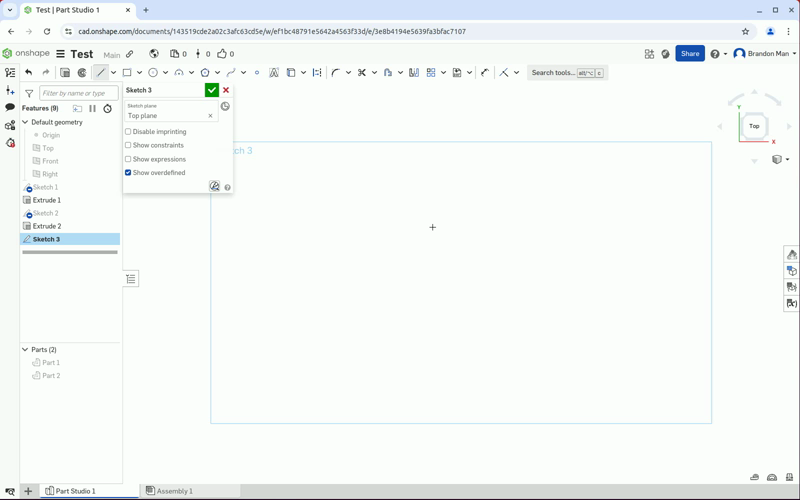
click(432, 226)
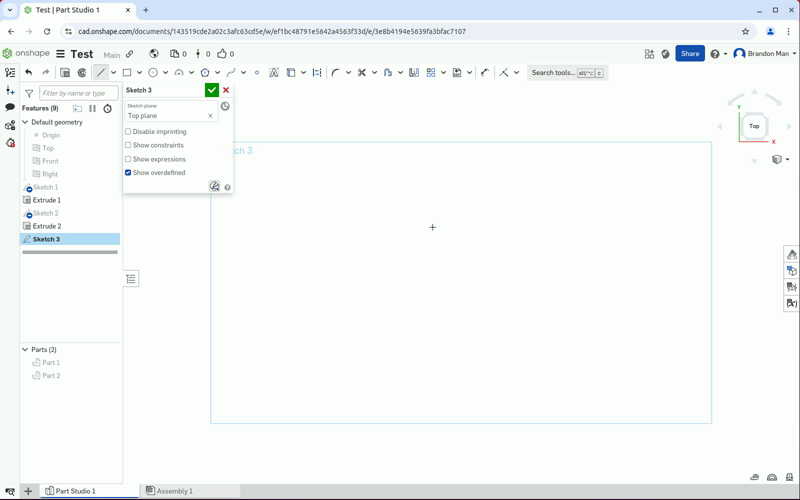
key_up(shift)
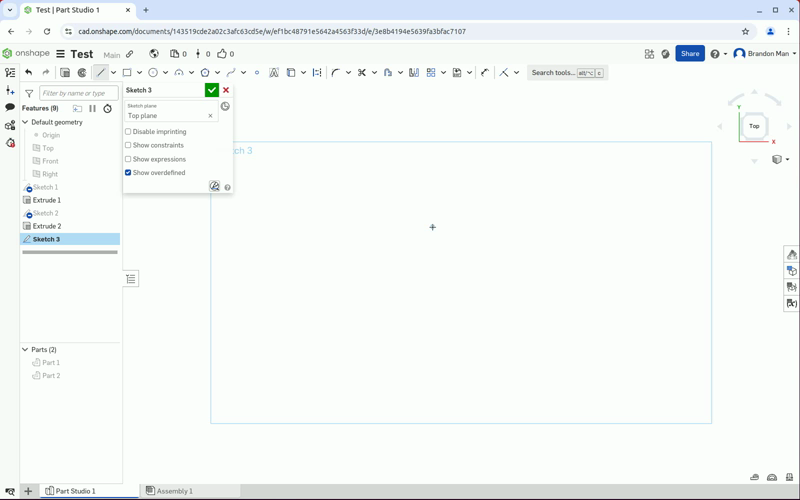
key_down(shift)
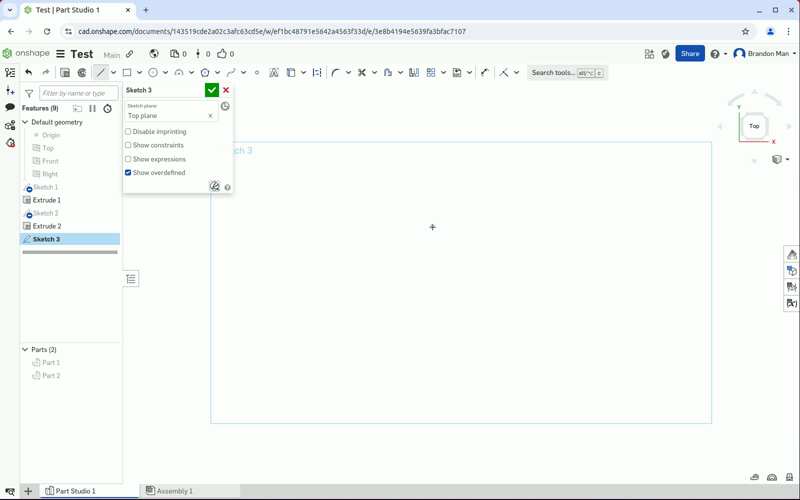
mouse_move(462, 226)
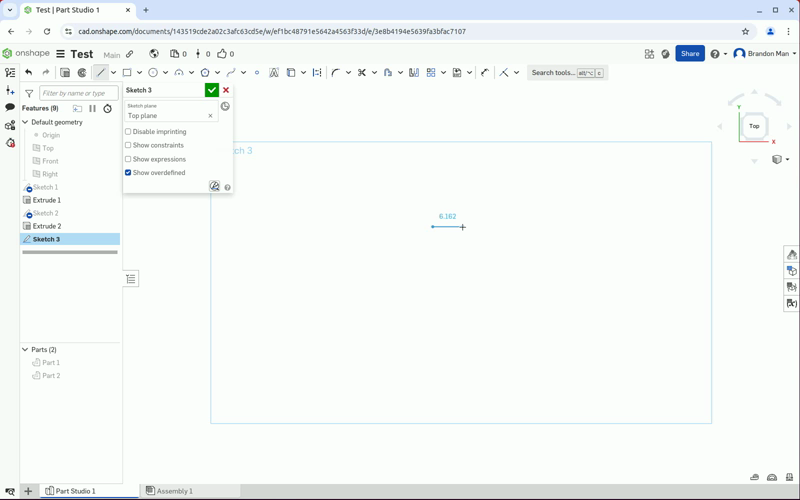
mouse_move(461, 226)
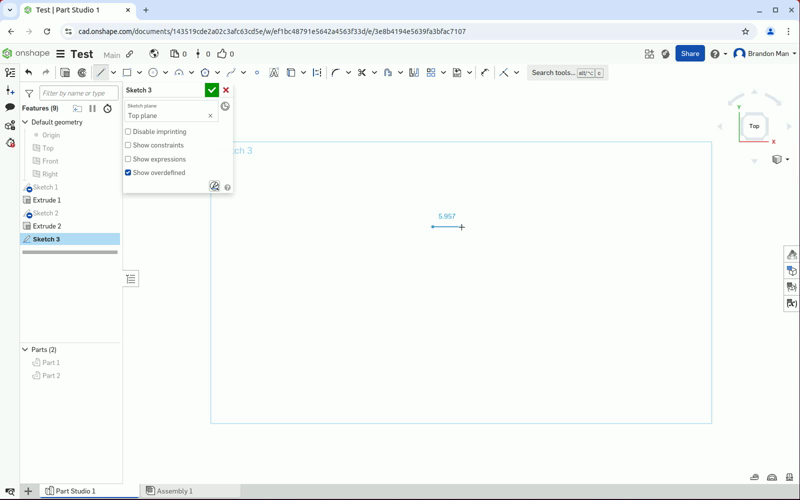
click(461, 226)
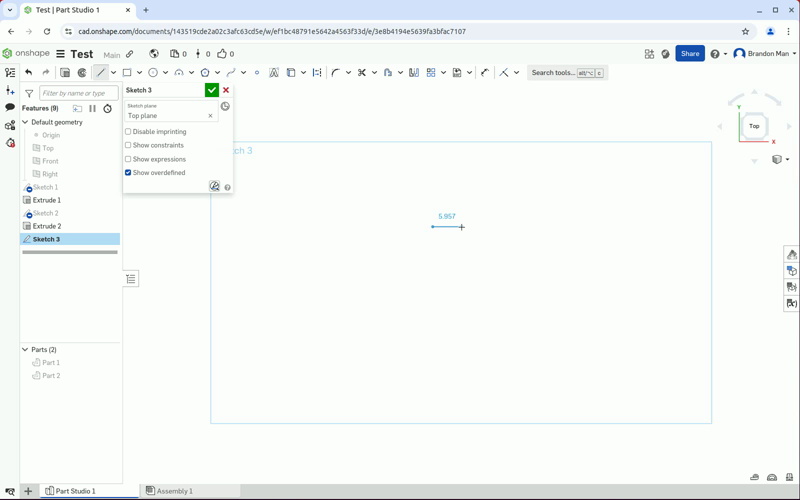
key_up(shift)
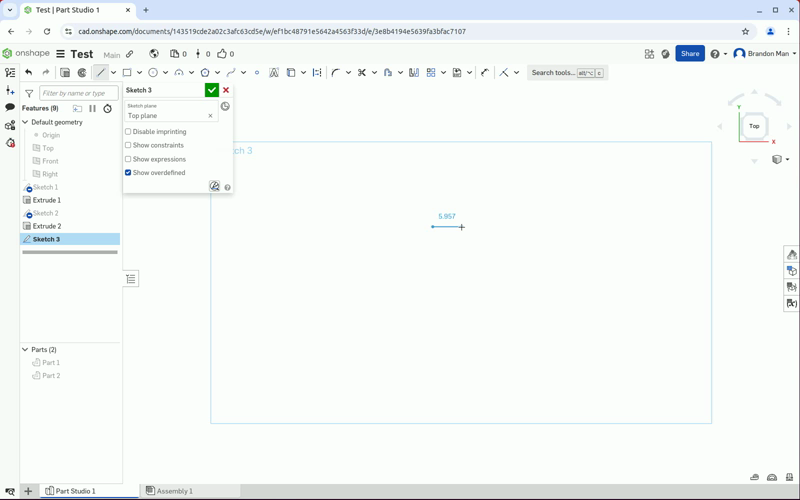
key_down(shift)
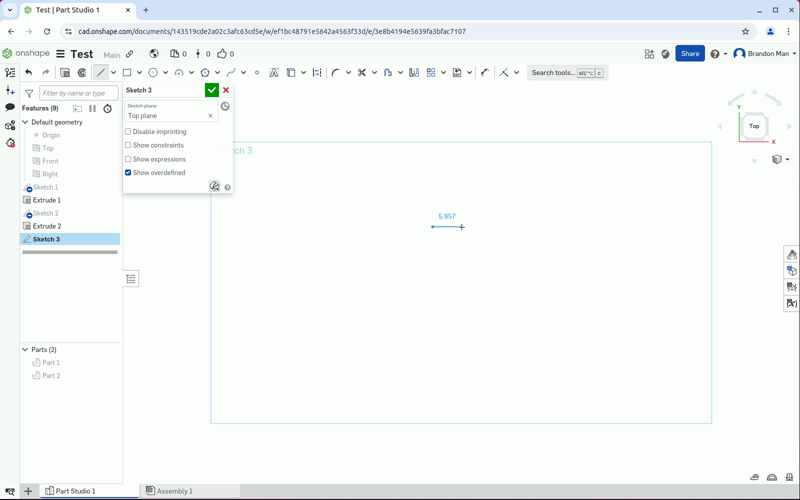
mouse_move(491, 226)
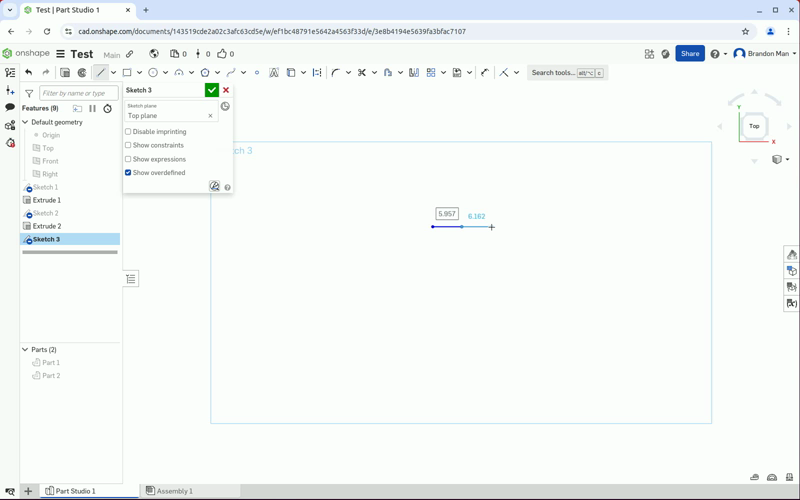
mouse_move(461, 197)
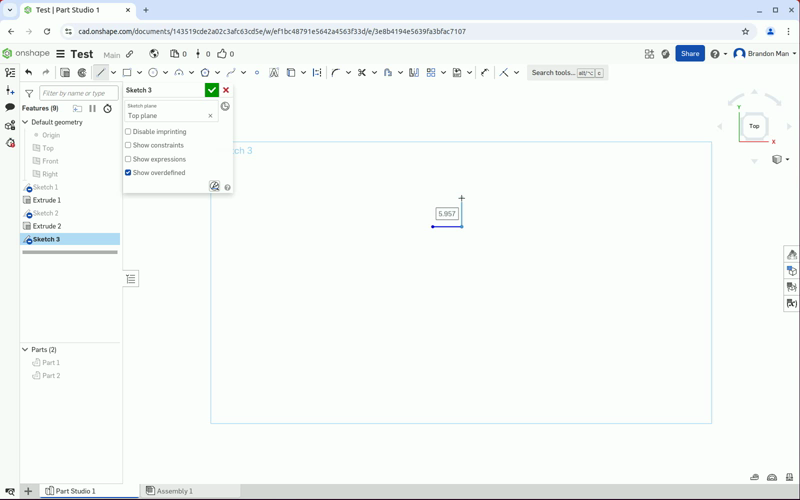
click(461, 197)
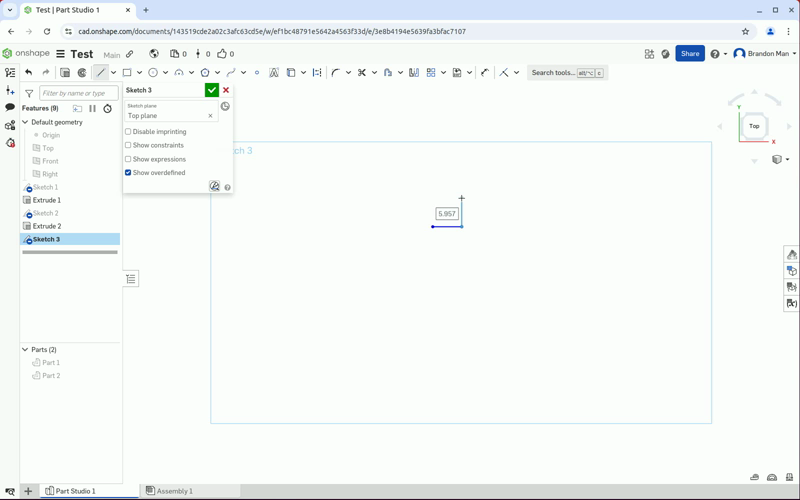
key_up(shift)
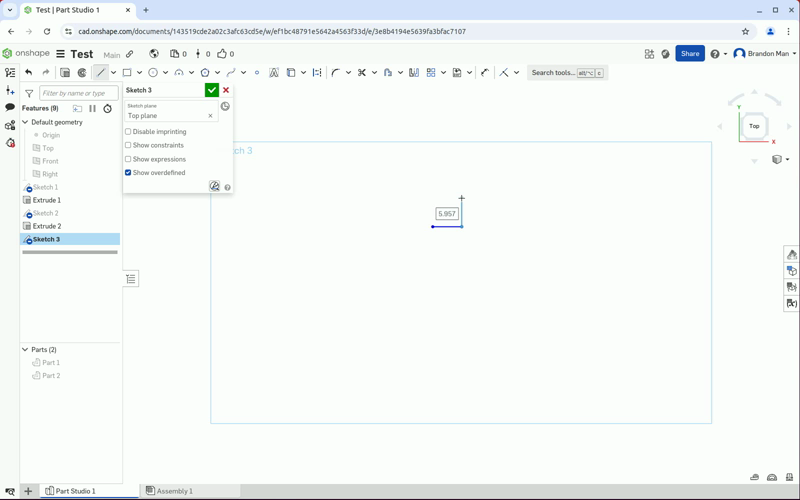
key_down(shift)
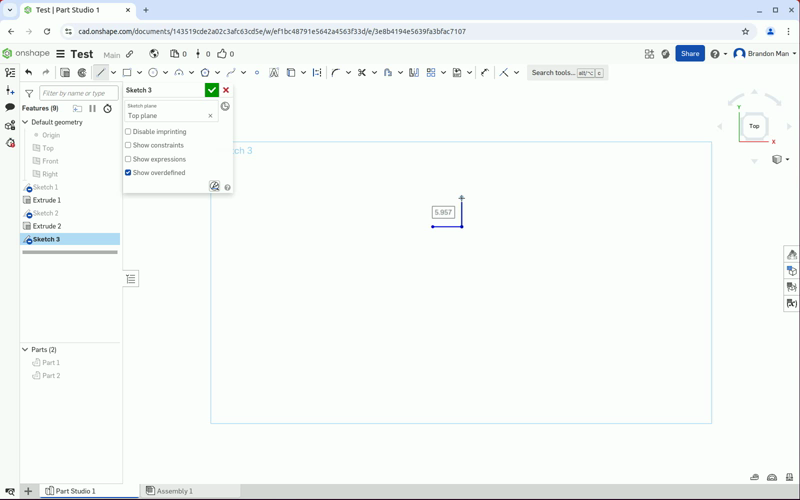
mouse_move(491, 197)
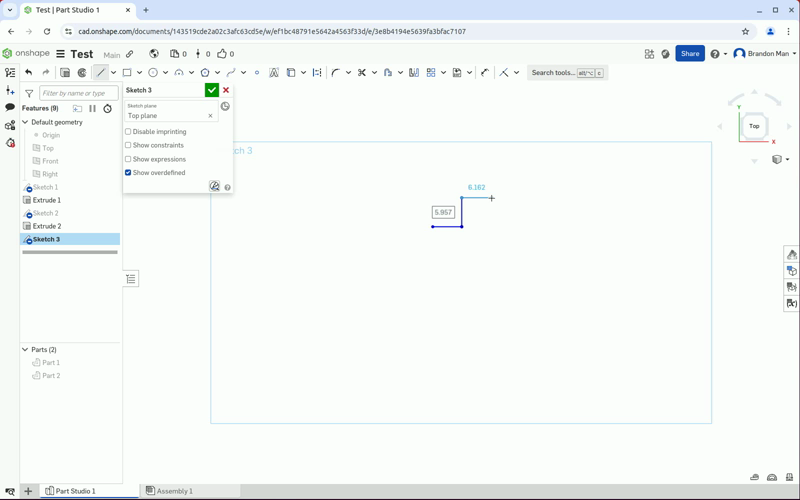
mouse_move(432, 197)
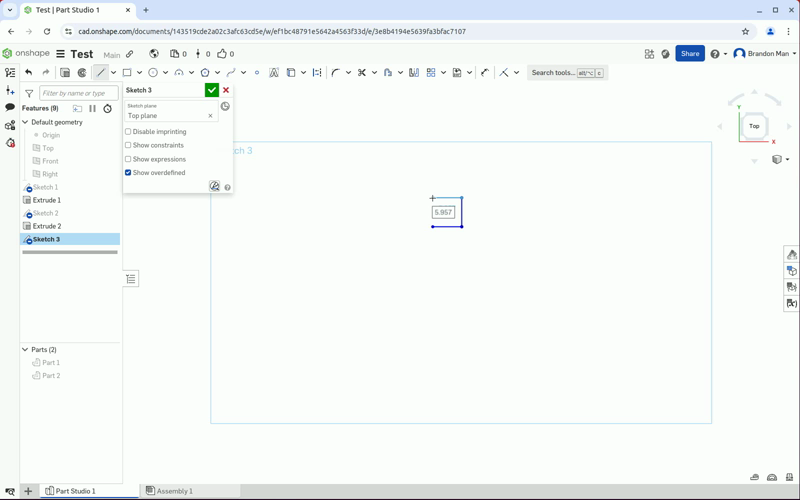
click(432, 197)
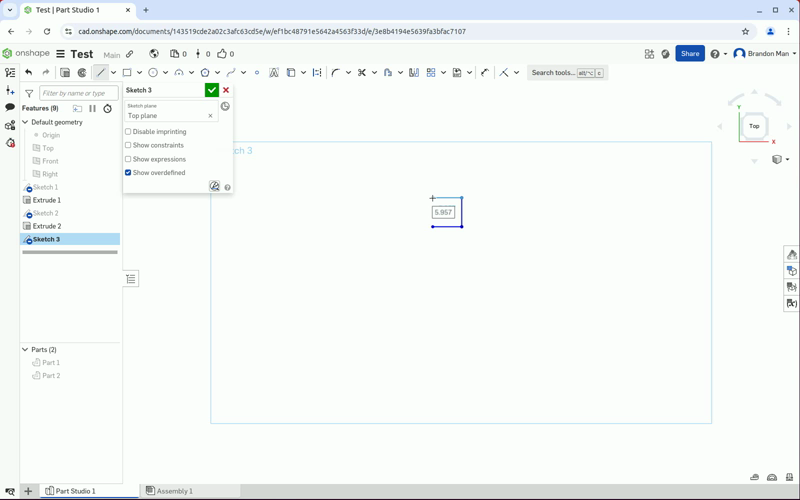
key_up(shift)
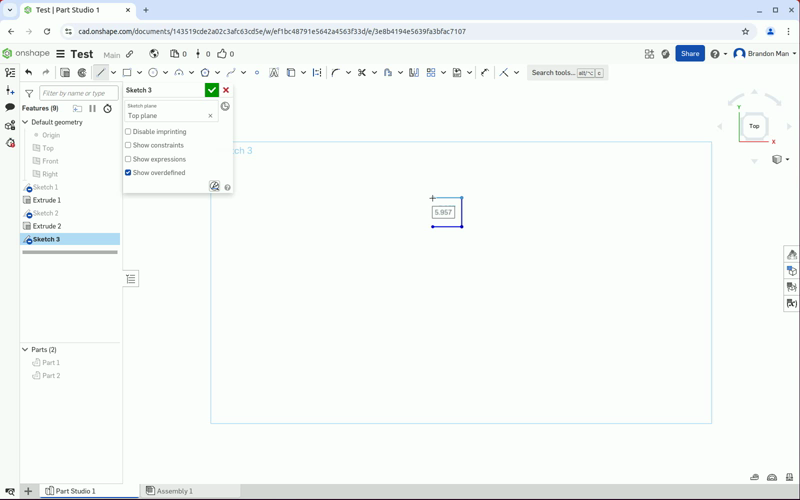
mouse_move(462, 197)
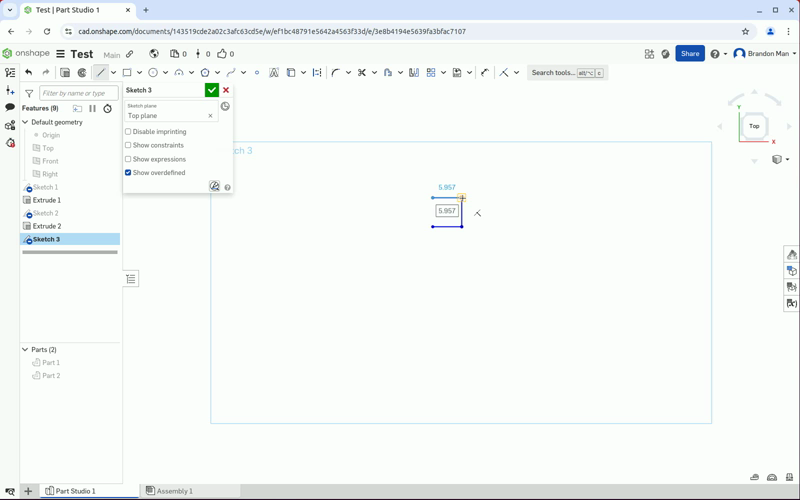
key_down(shift)
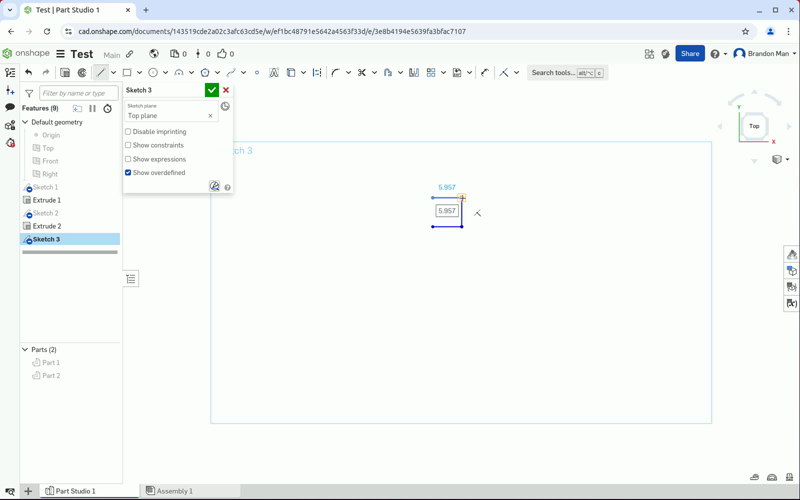
mouse_move(432, 226)
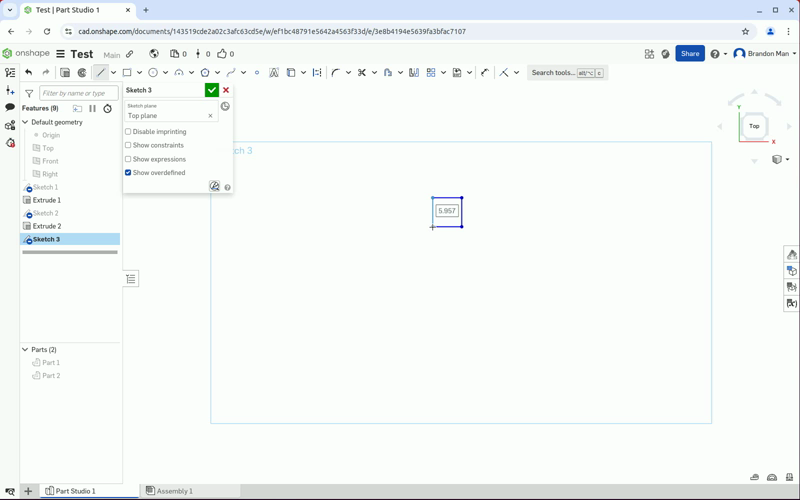
key_up(shift)
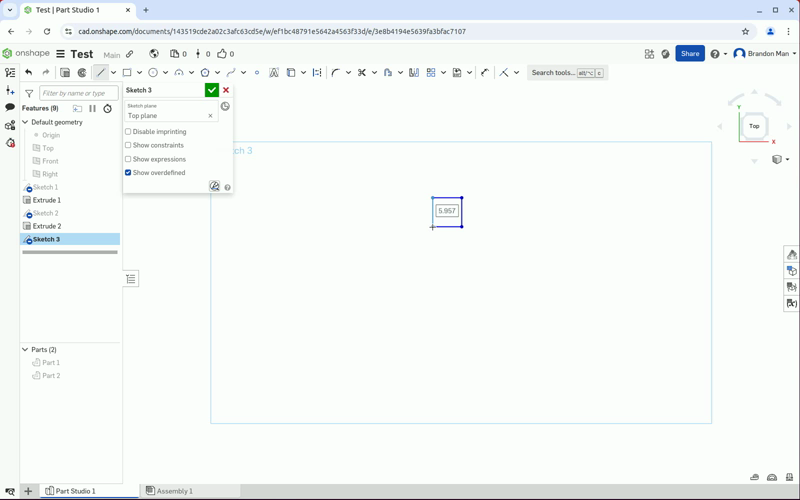
click(432, 226)
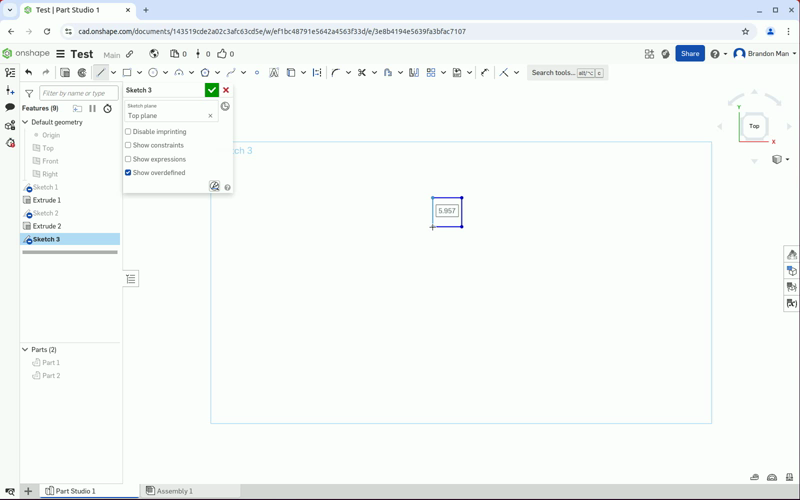
key(esc)
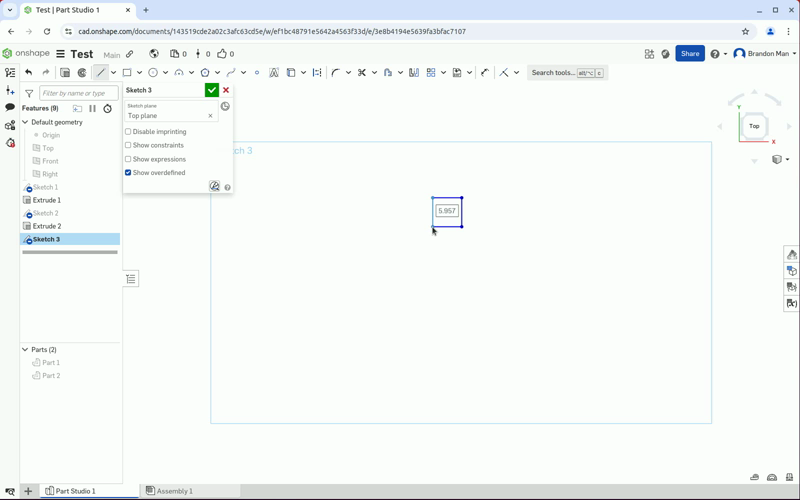
mouse_move(449, 220)
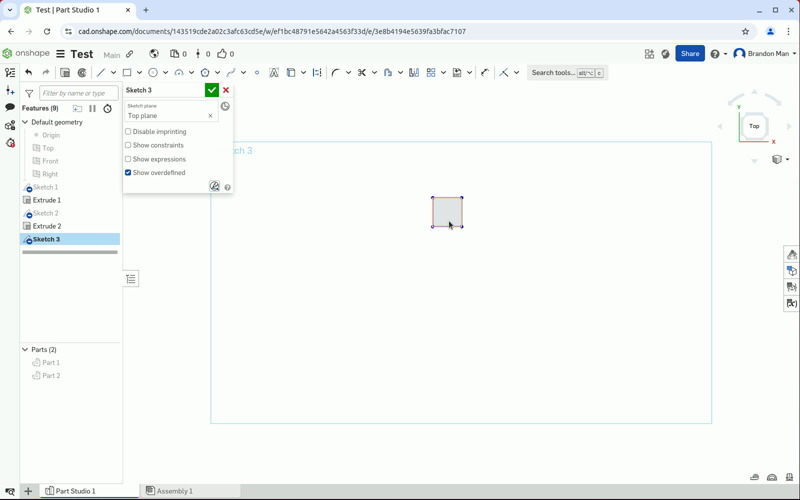
scroll(6)
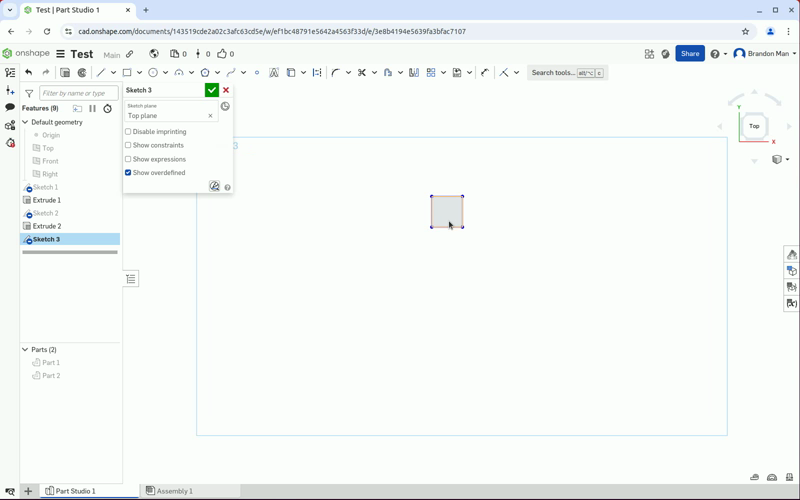
scroll(6)
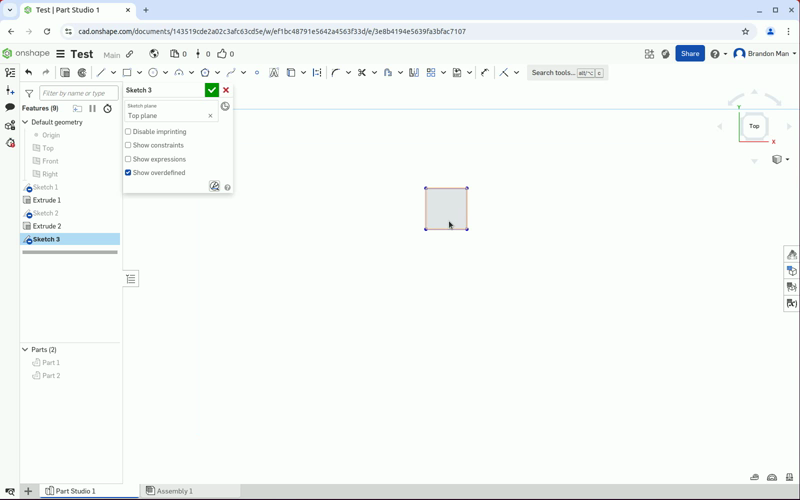
scroll(6)
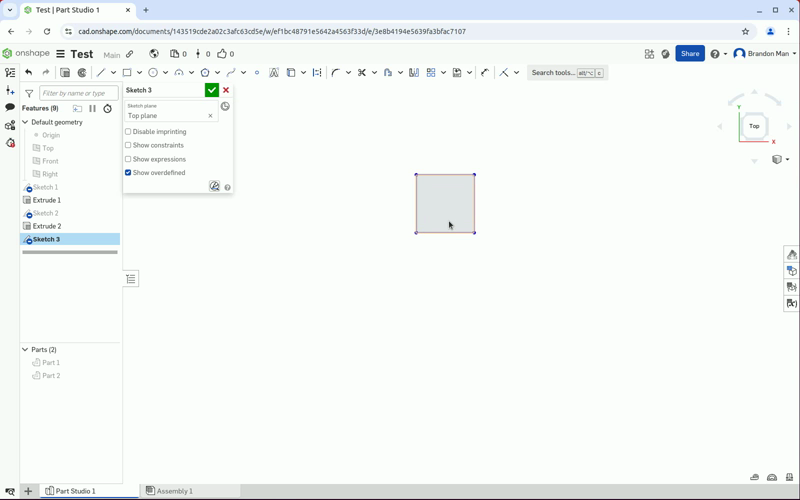
scroll(6)
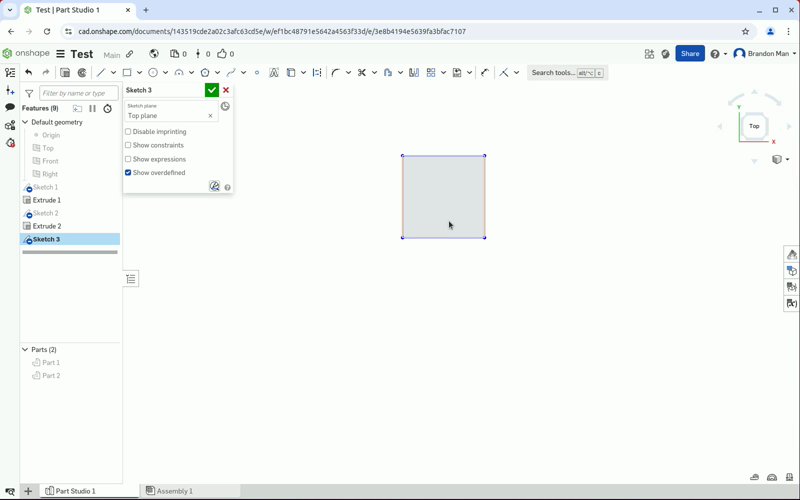
scroll(6)
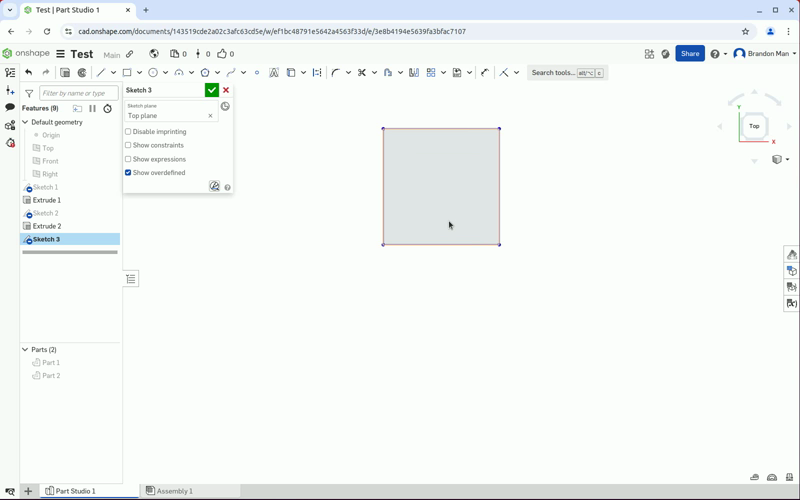
scroll(6)
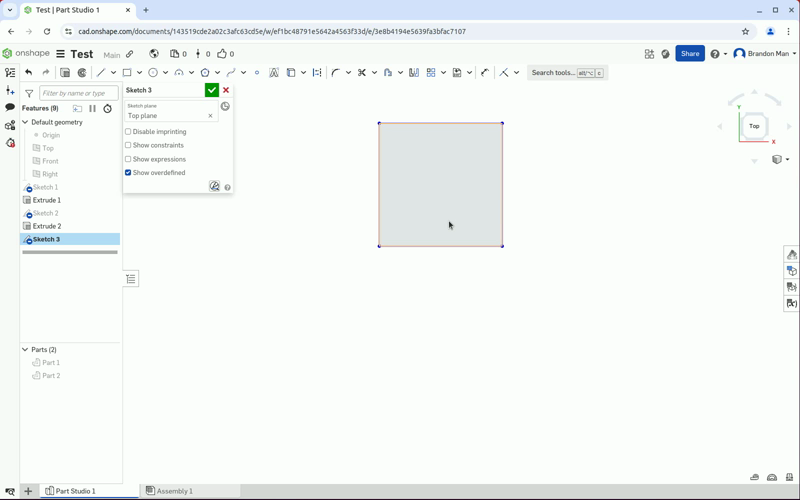
scroll(6)
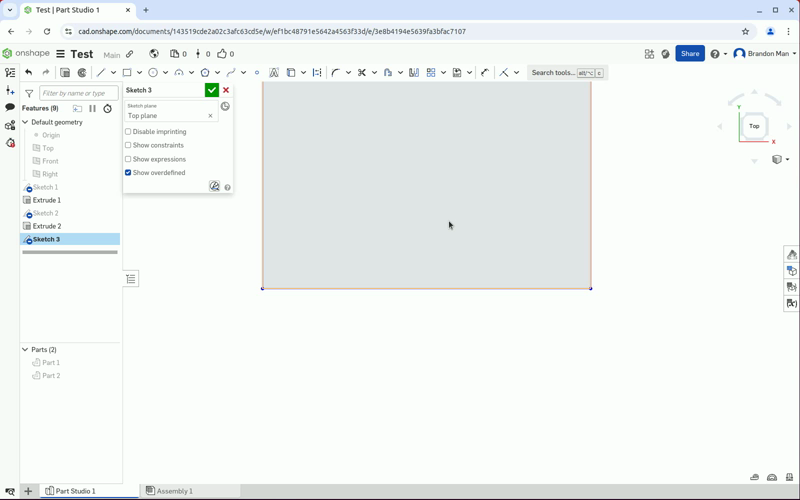
click(449, 220)
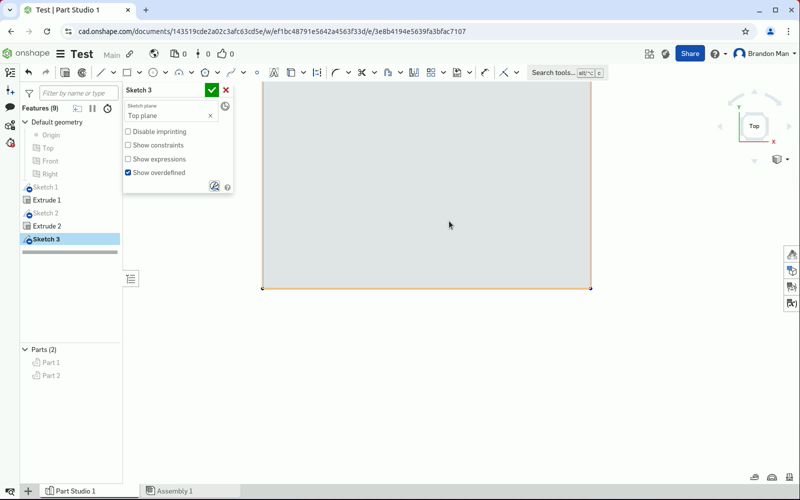
scroll(-6)
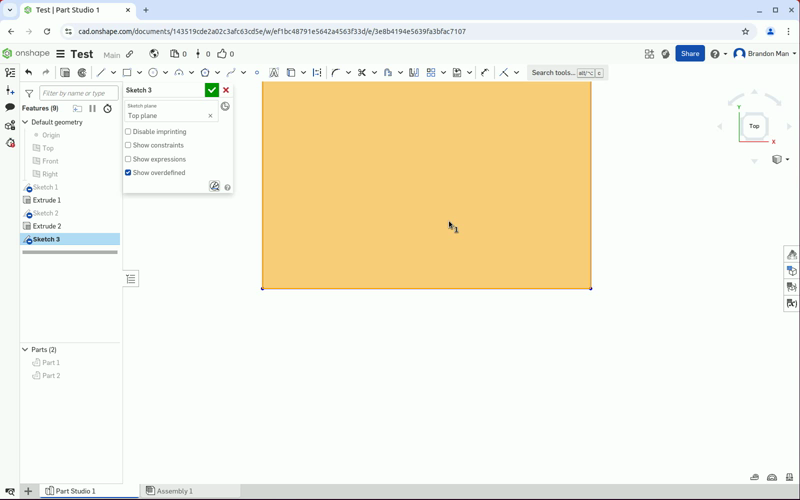
scroll(-6)
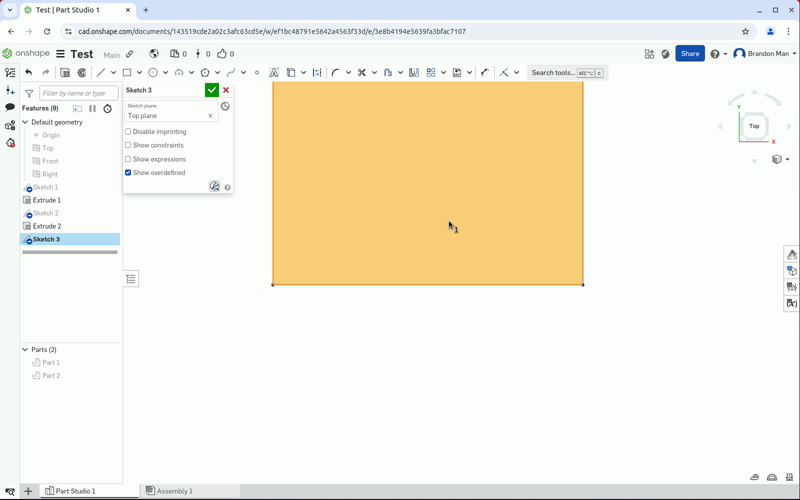
scroll(-6)
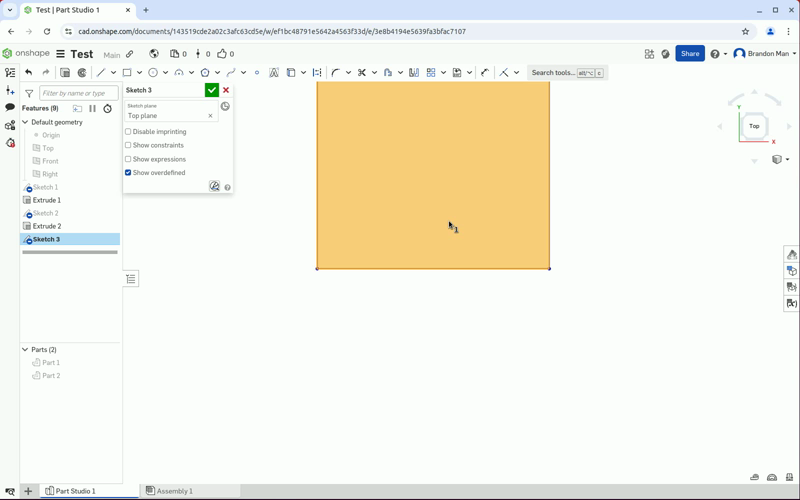
scroll(-6)
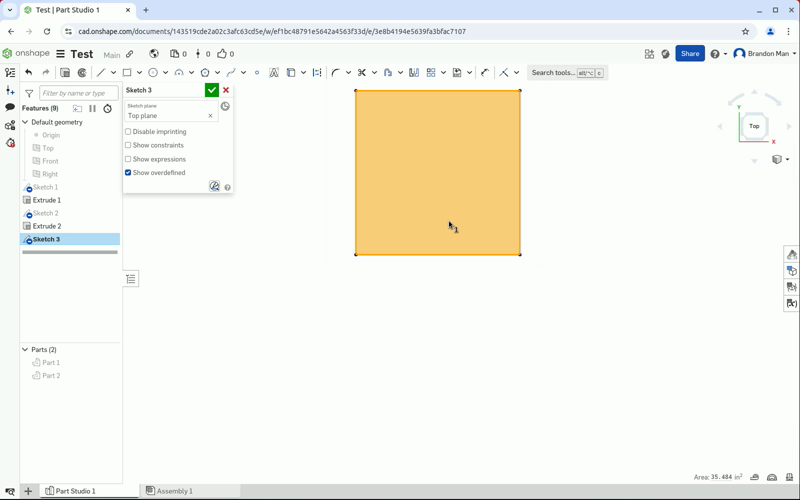
scroll(-6)
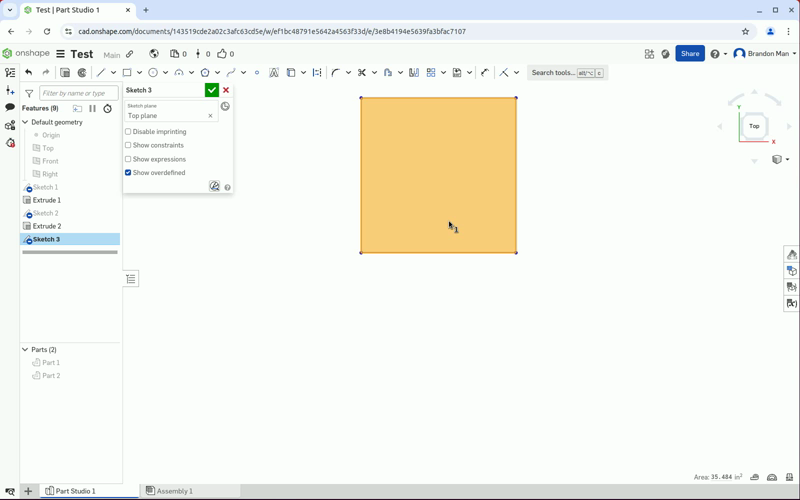
scroll(-6)
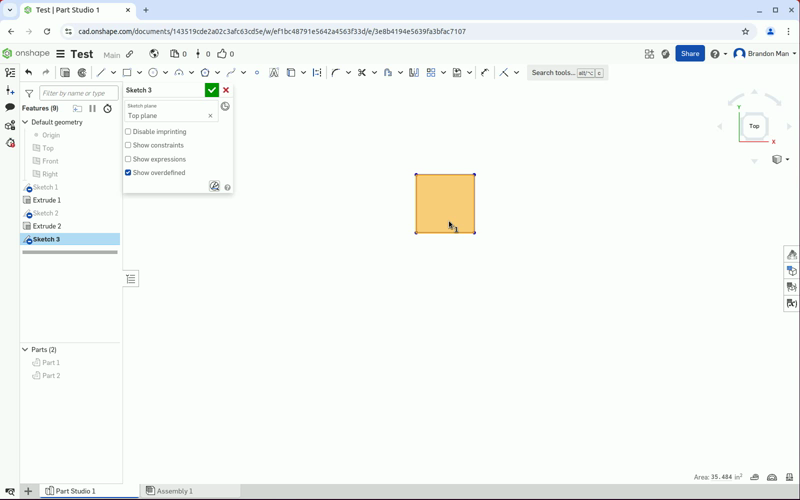
scroll(-6)
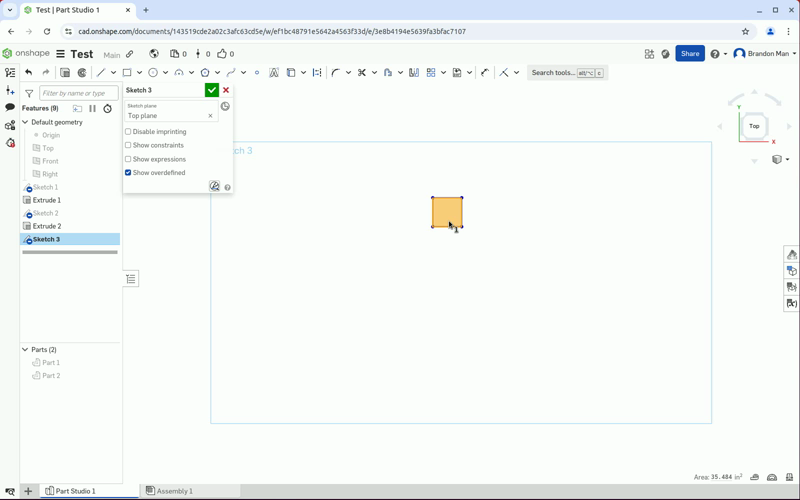
mouse_move(73, 352)
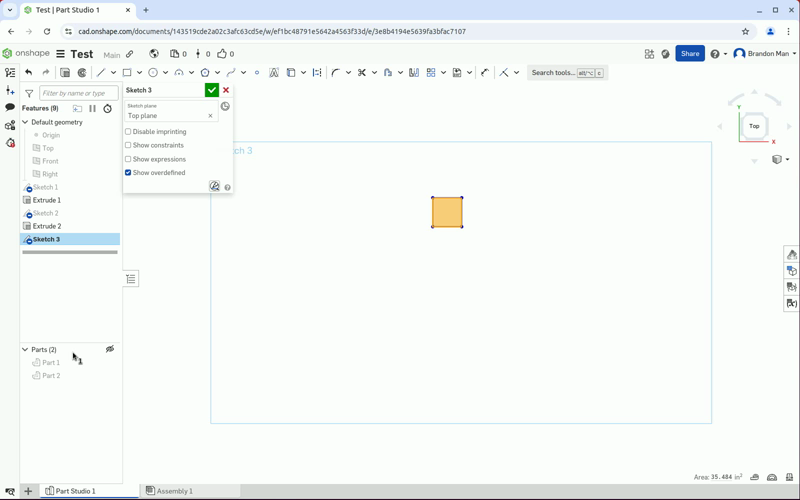
key(shift+y)
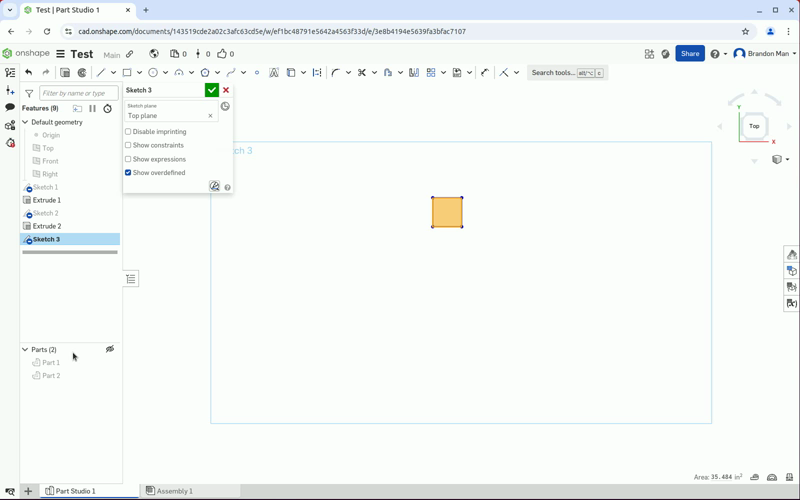
key(shift+e)
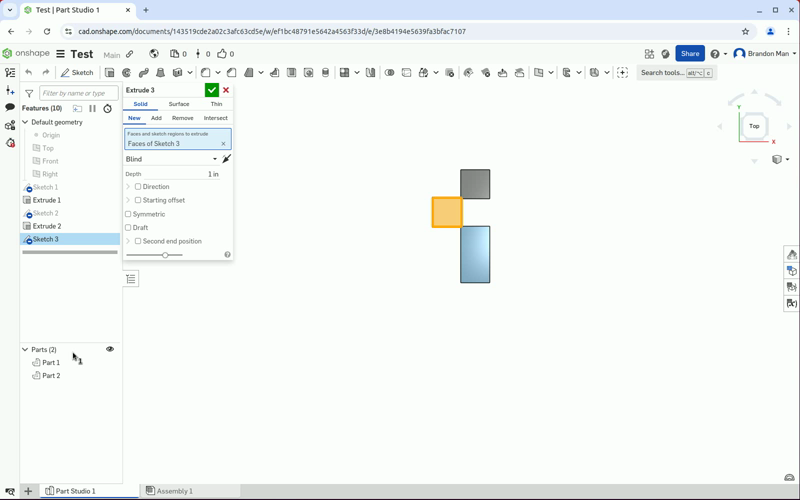
mouse_move(143, 106)
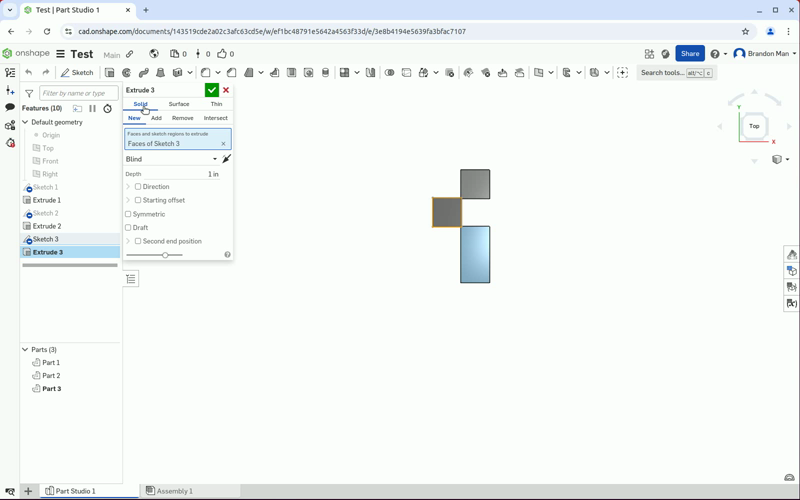
click(143, 106)
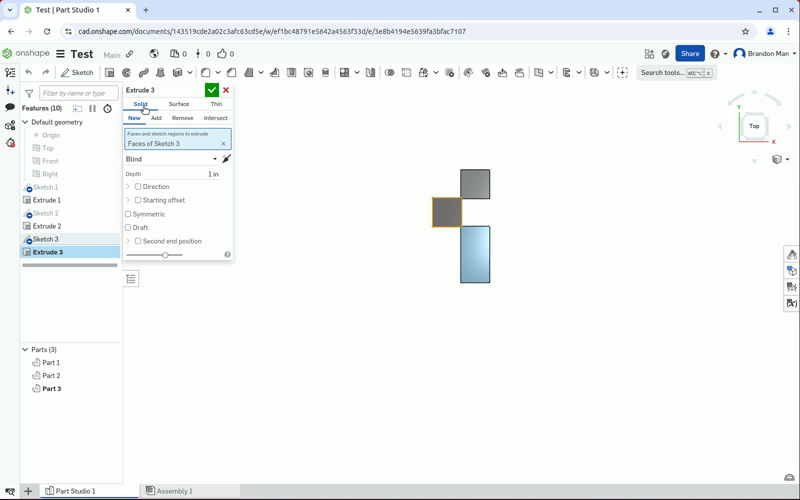
mouse_move(137, 120)
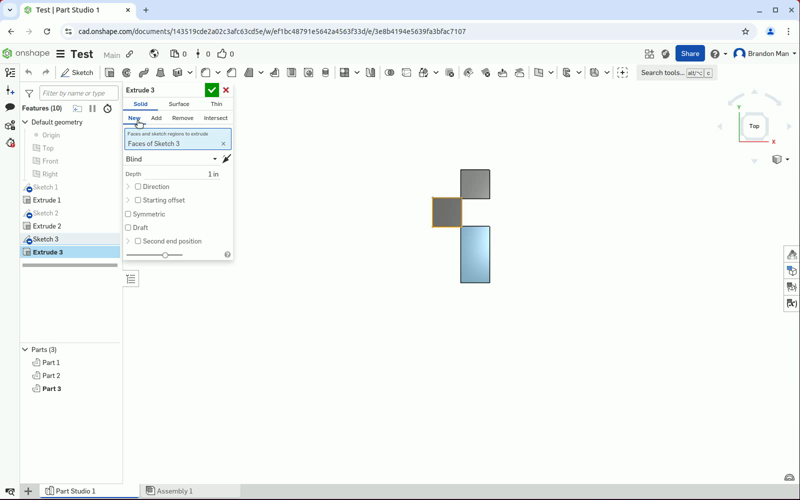
click(137, 120)
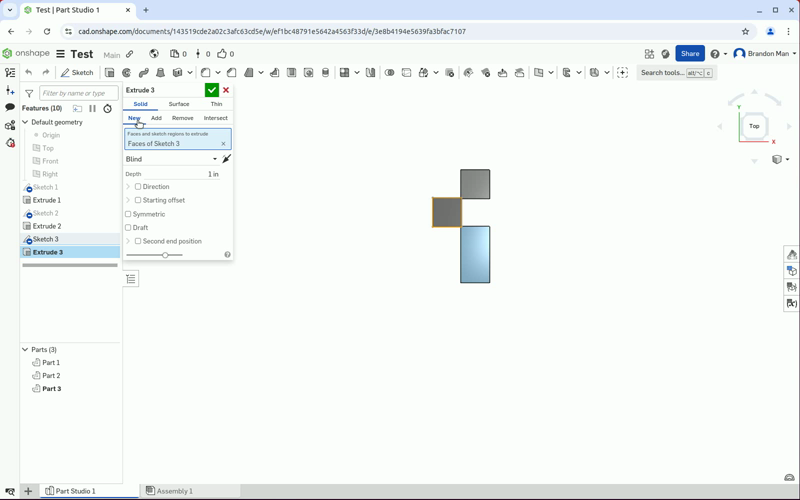
key(tab, 4)
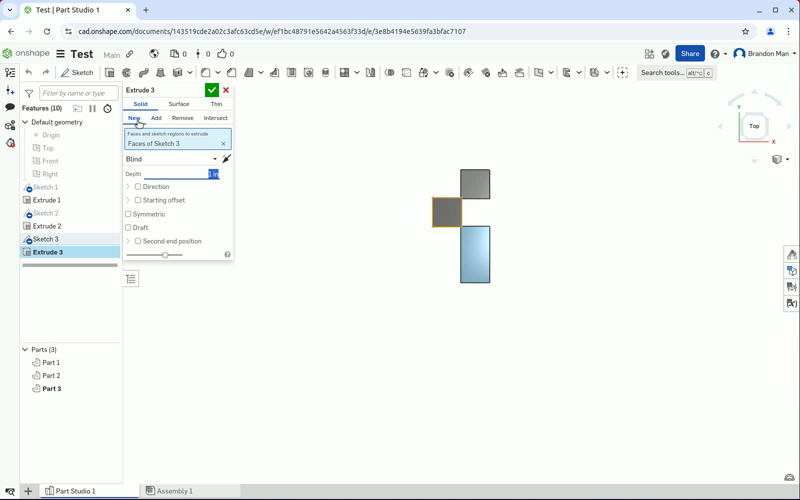
text(2.889)
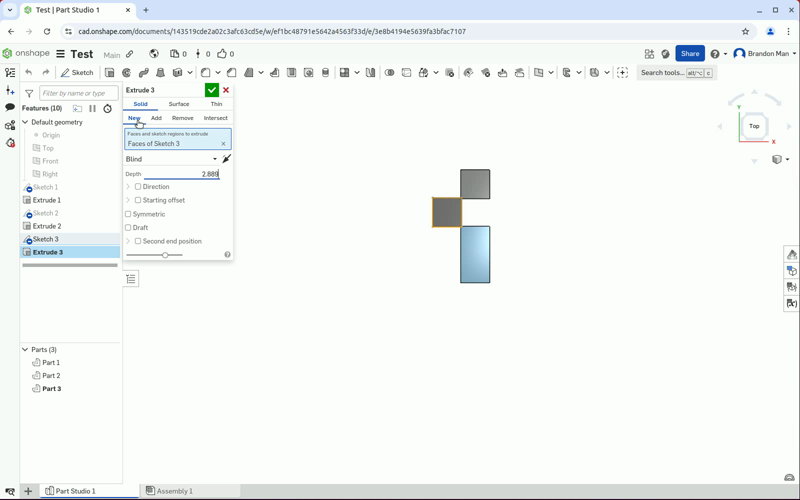
key(enter)
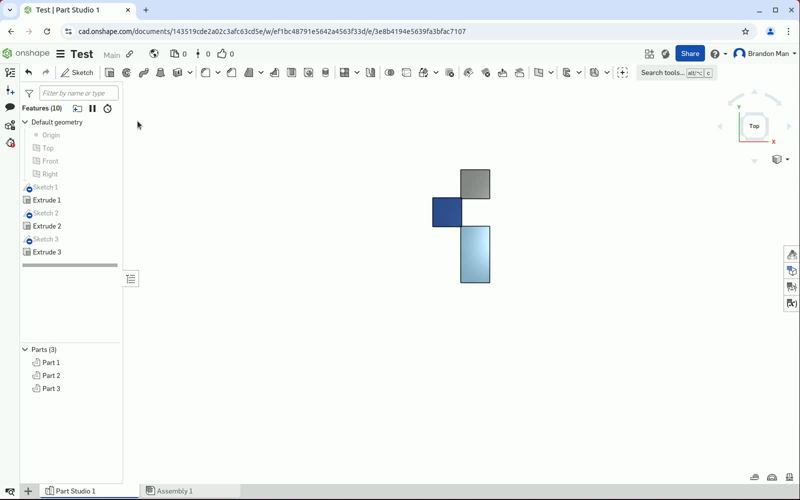
key(shift+h)
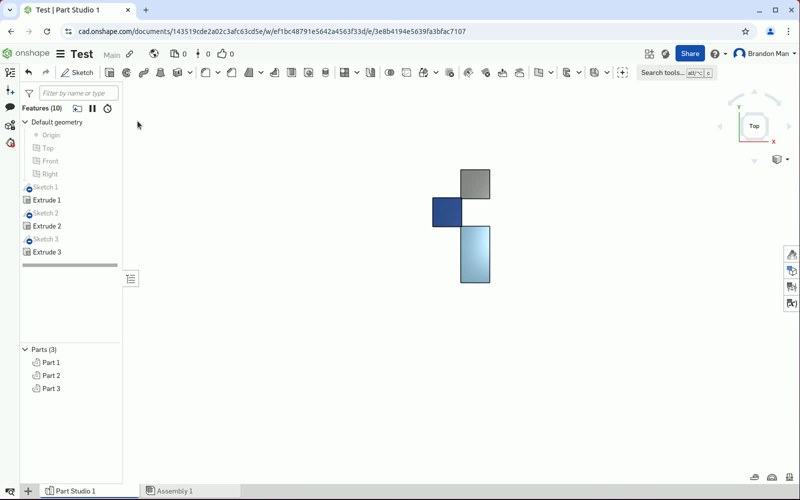
key(shift+h)
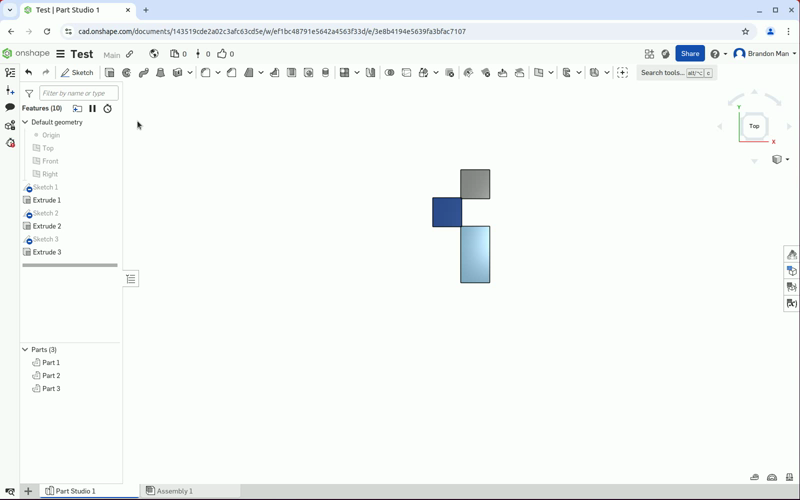
mouse_move(73, 189)
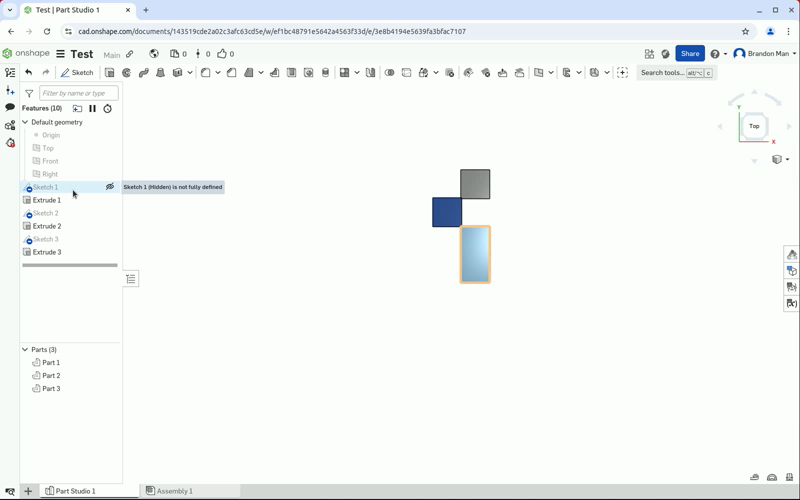
click(73, 189)
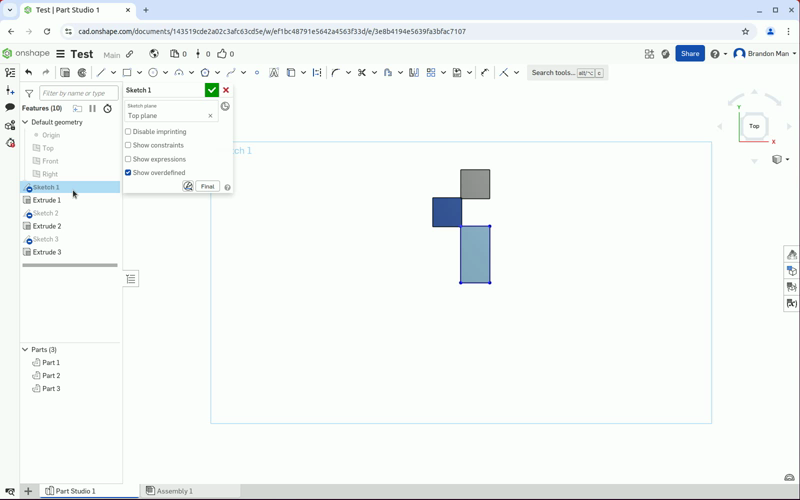
mouse_move(229, 92)
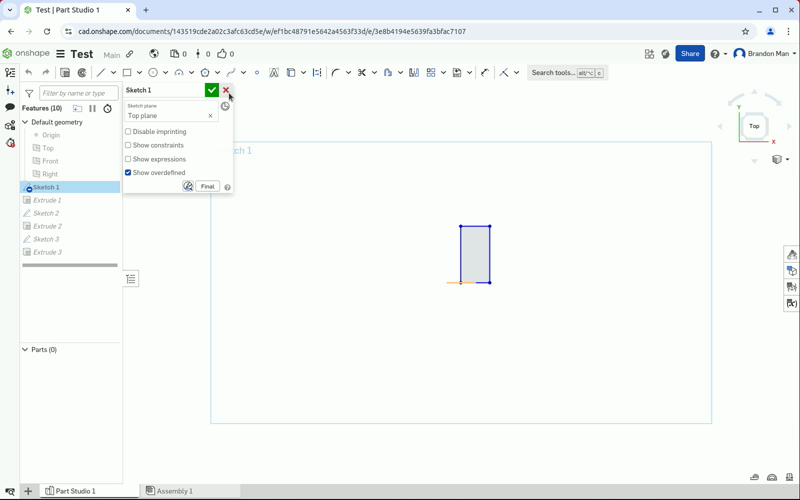
click(229, 92)
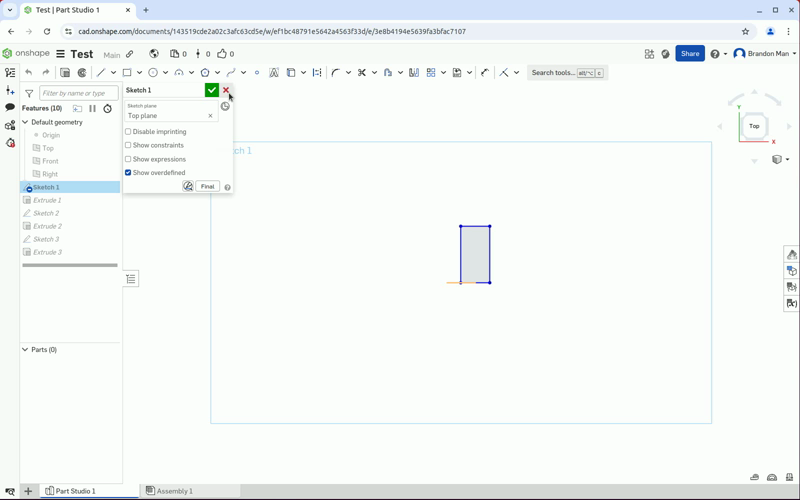
key(shift+s)
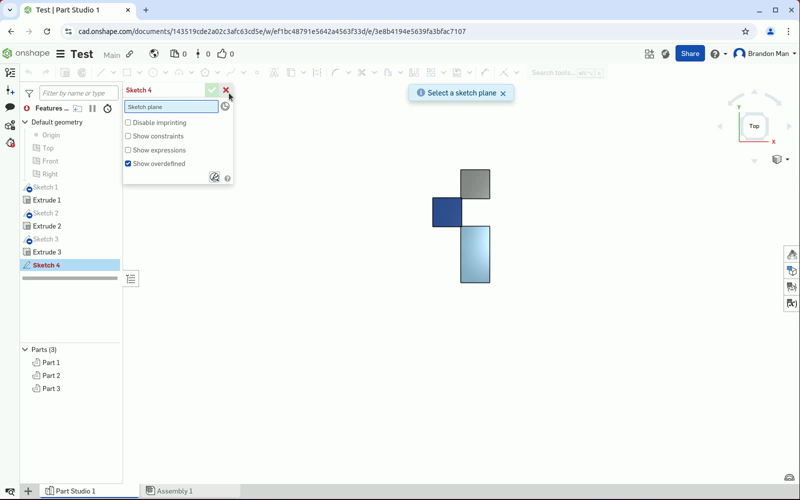
mouse_move(73, 150)
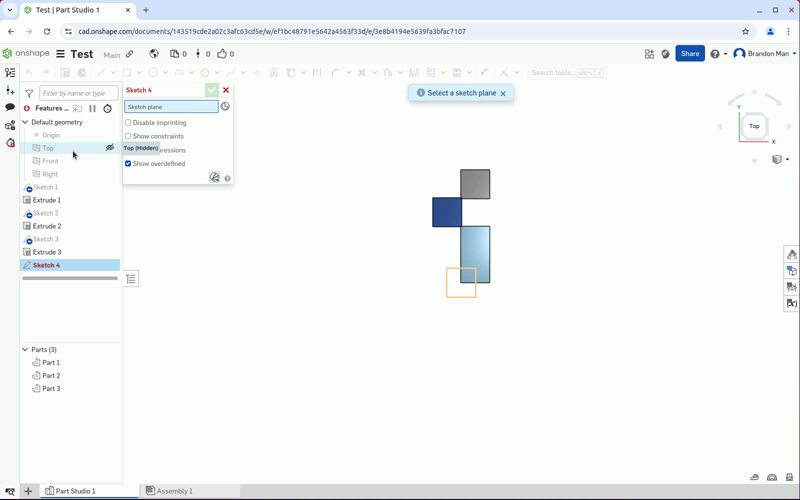
click(73, 150)
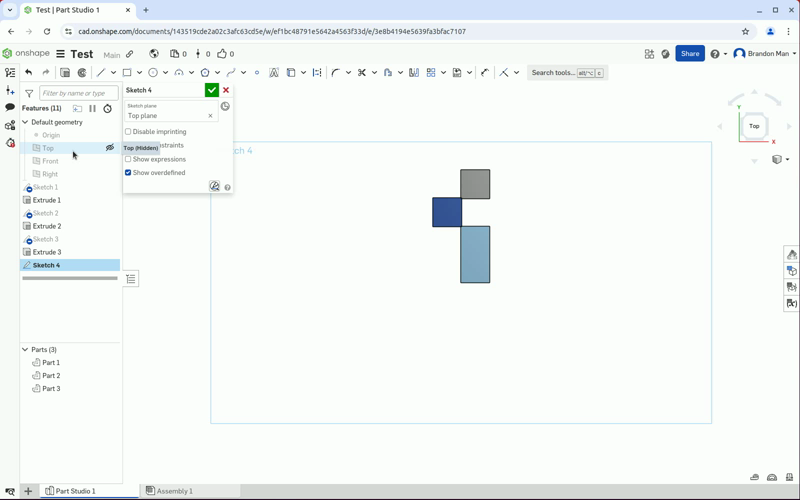
mouse_move(73, 352)
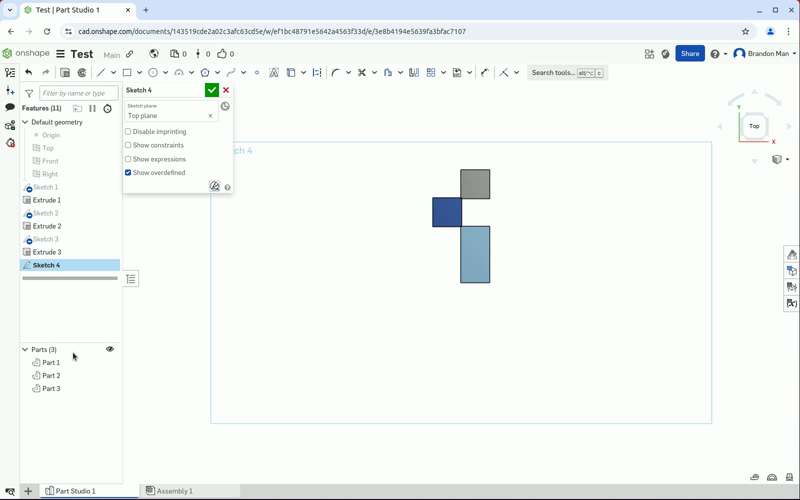
key(y)
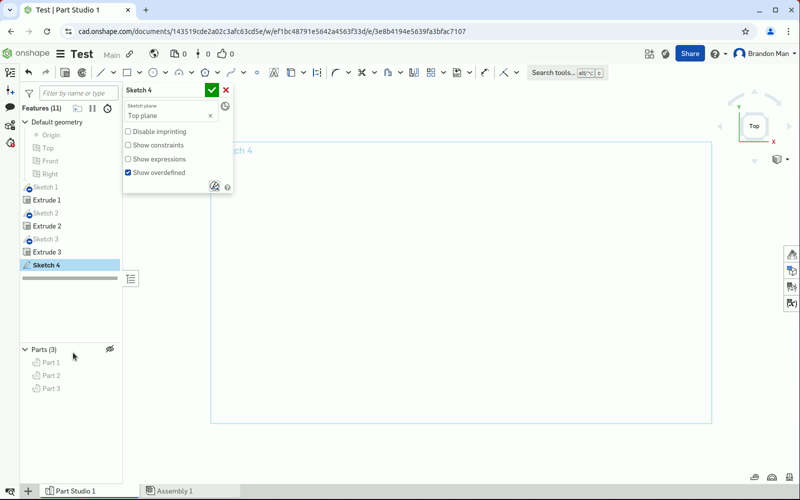
key(l)
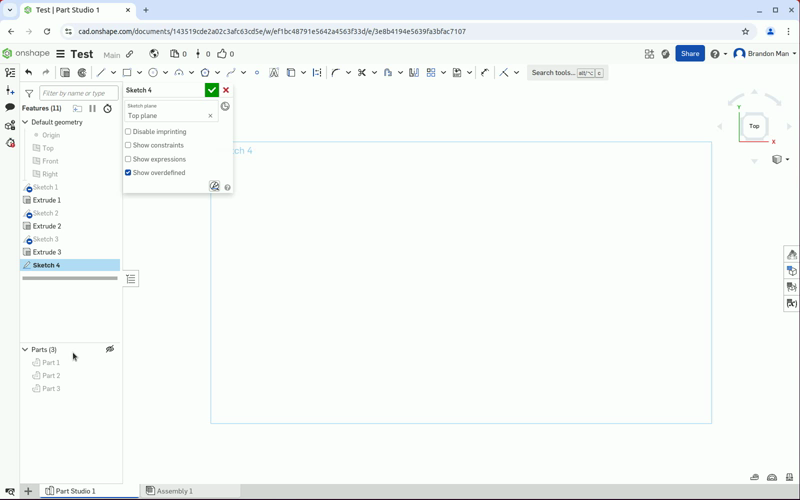
key_down(shift)
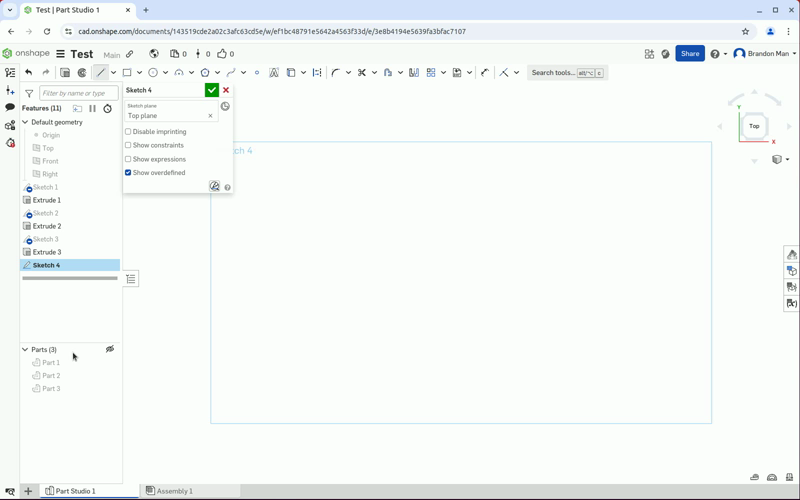
mouse_move(489, 226)
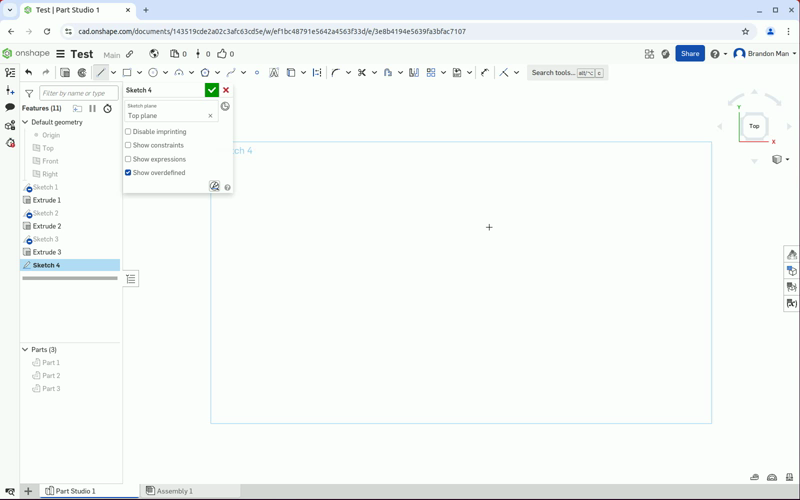
click(489, 226)
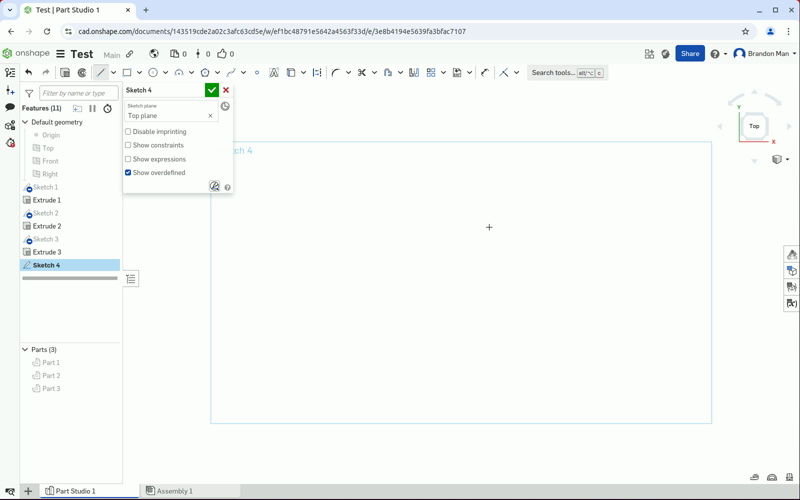
key_up(shift)
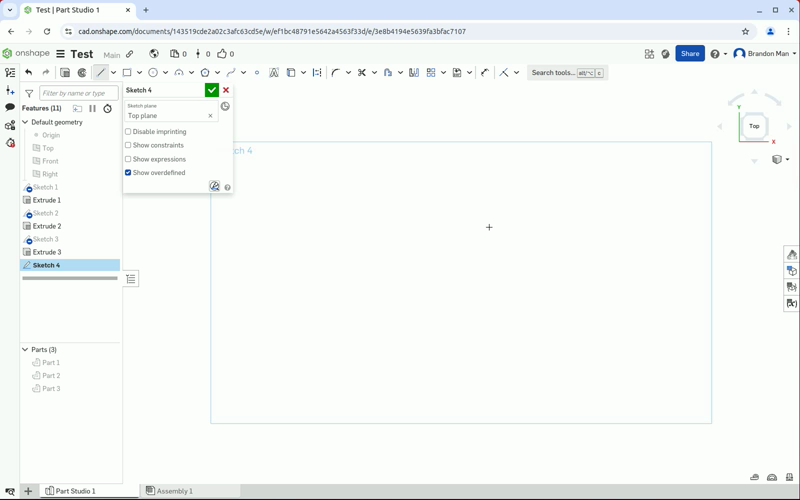
key_down(shift)
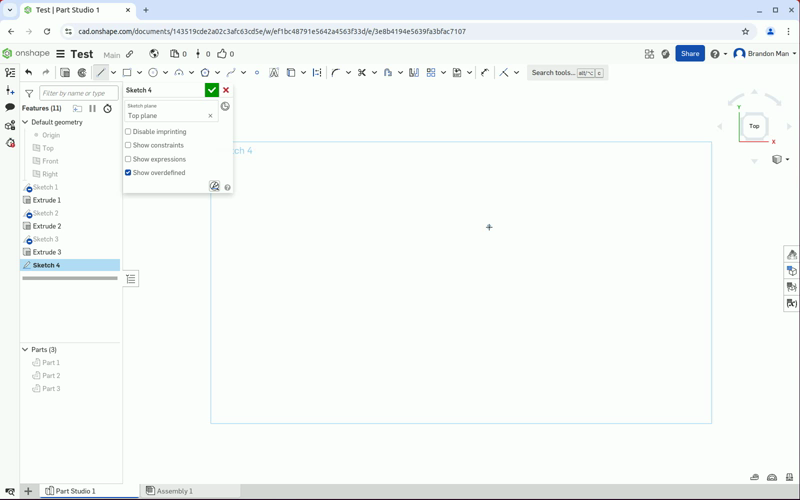
mouse_move(519, 226)
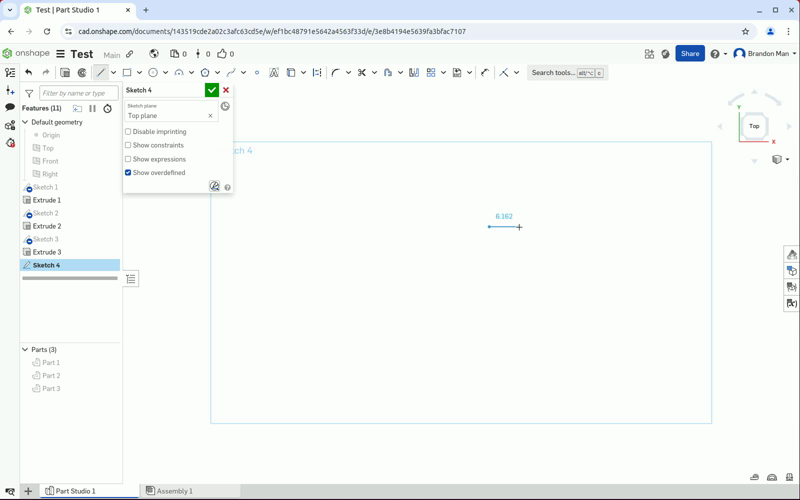
mouse_move(518, 226)
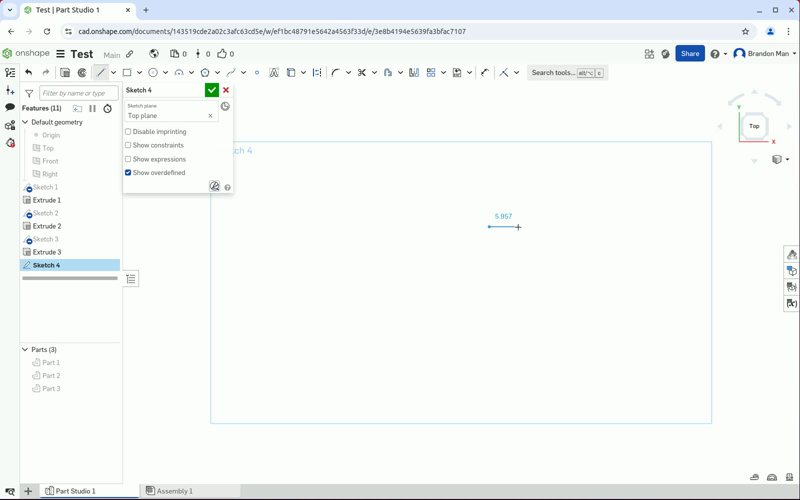
click(518, 226)
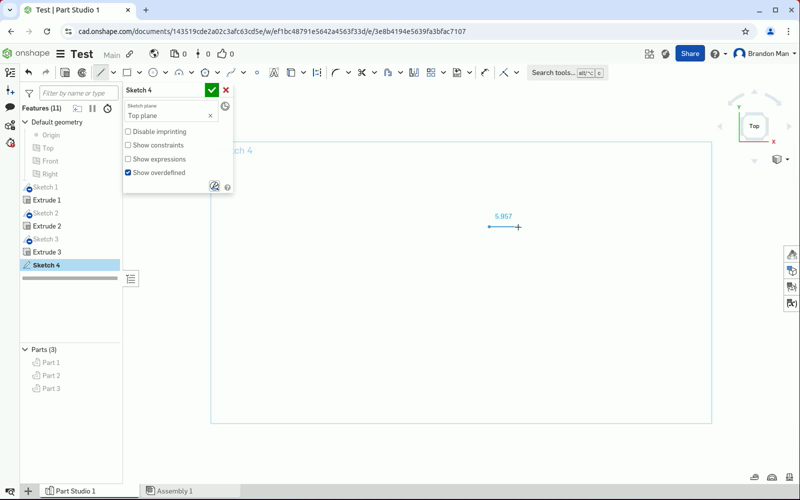
key_up(shift)
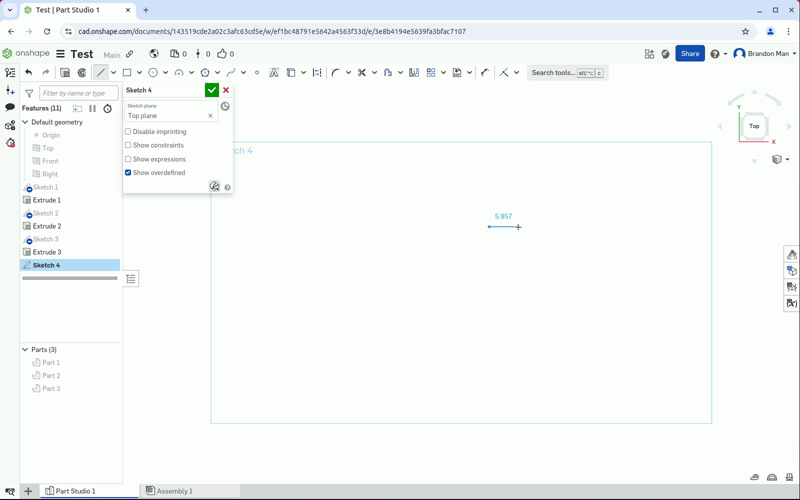
key_down(shift)
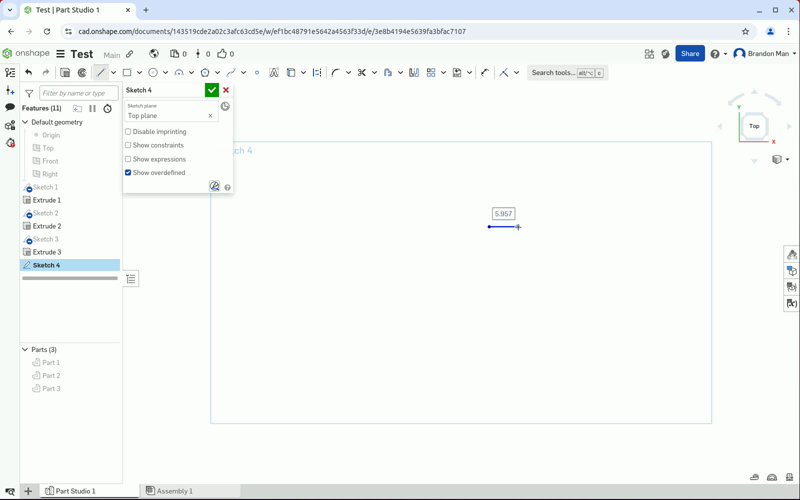
mouse_move(548, 226)
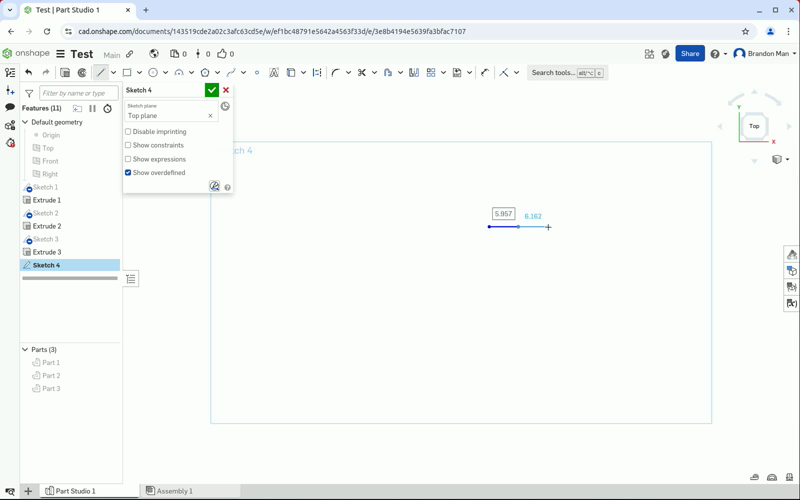
mouse_move(518, 197)
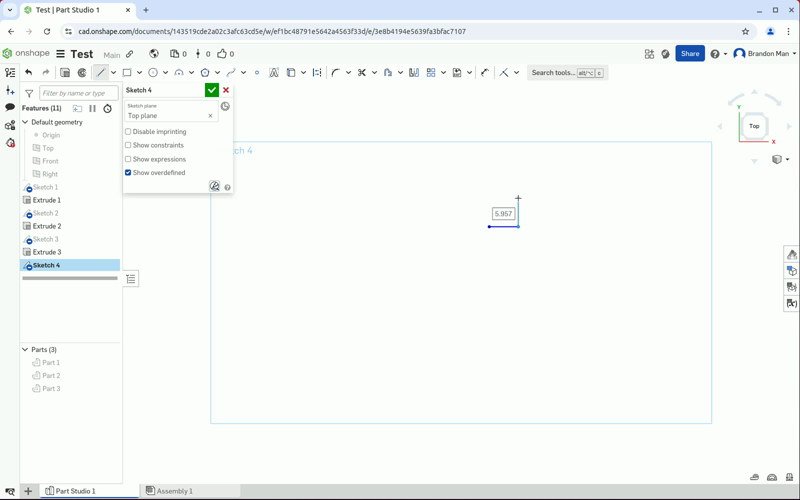
click(518, 197)
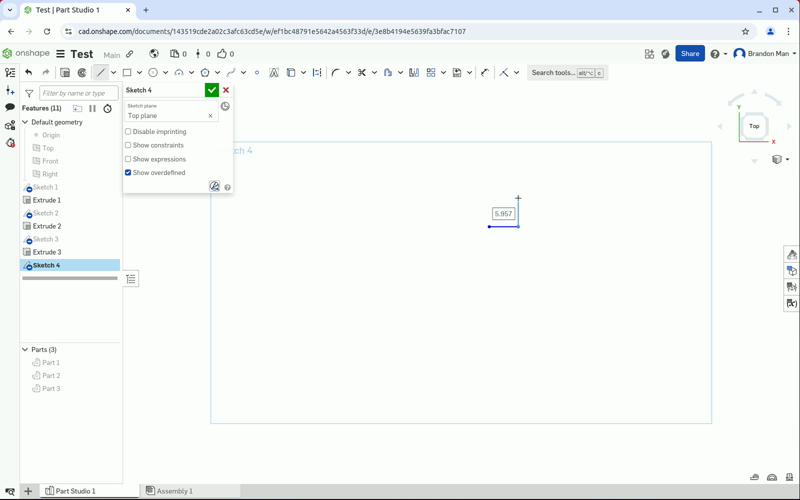
key_up(shift)
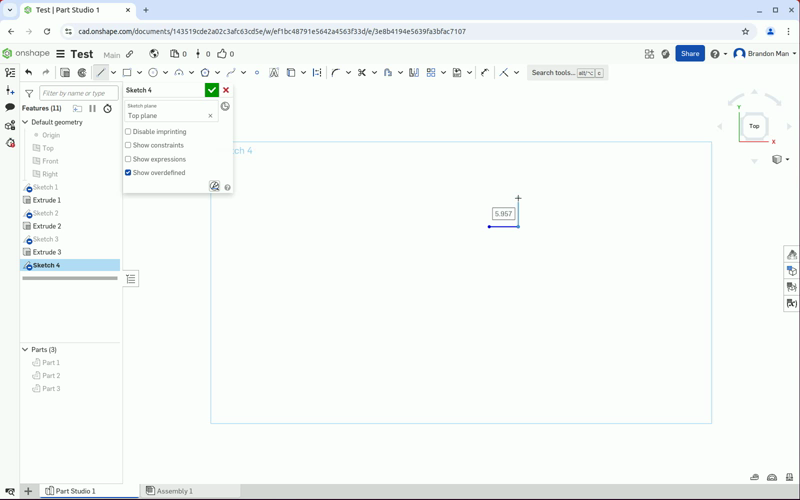
key_down(shift)
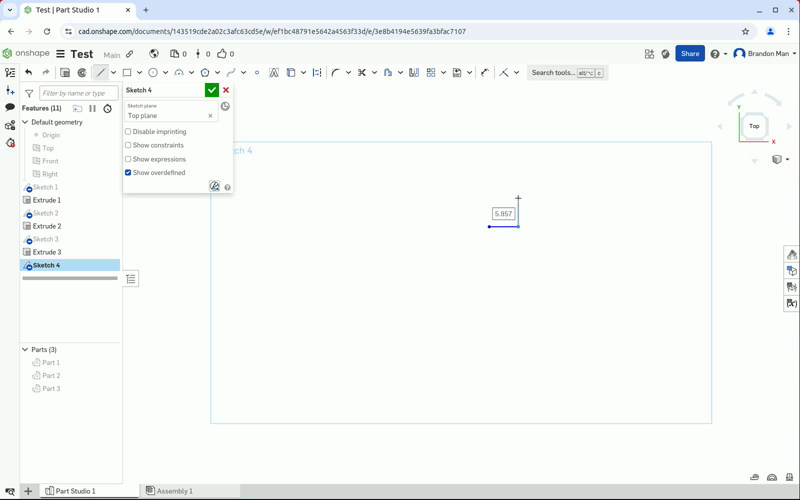
mouse_move(548, 197)
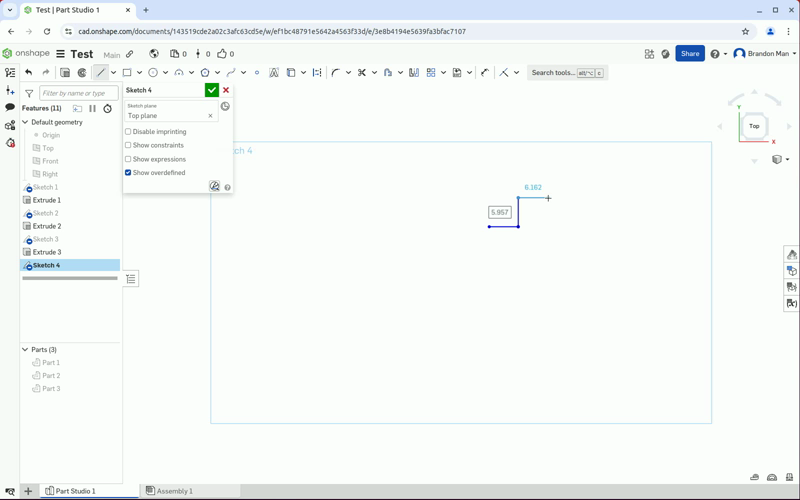
mouse_move(489, 197)
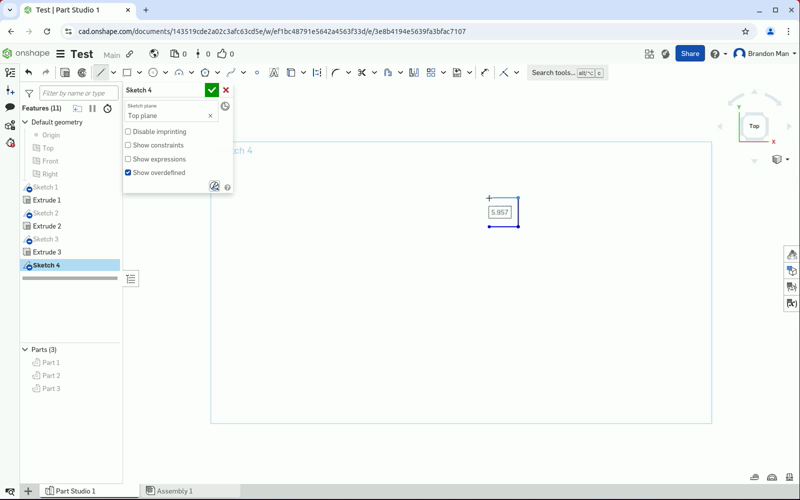
click(489, 197)
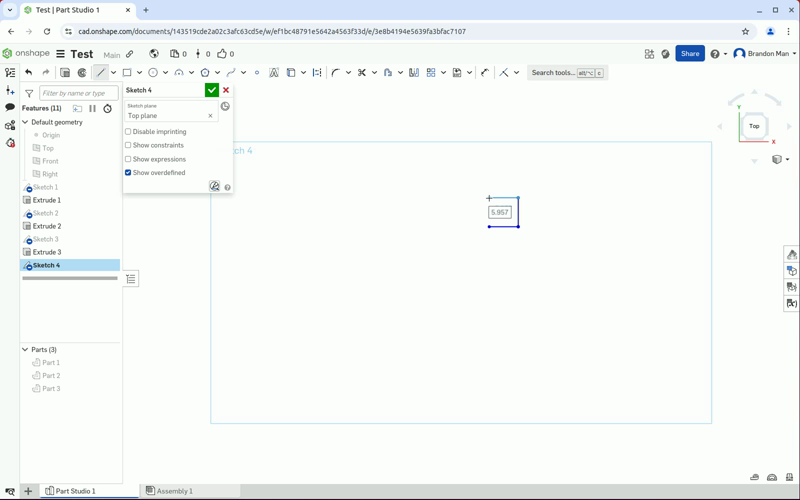
key_up(shift)
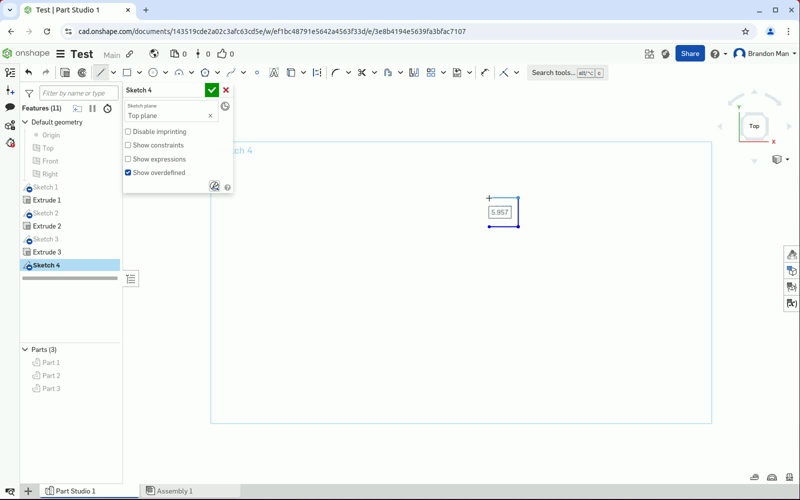
mouse_move(519, 197)
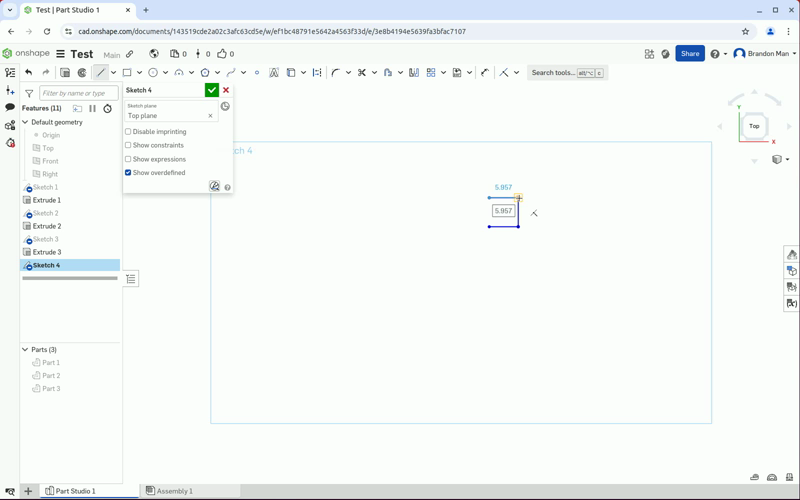
key_down(shift)
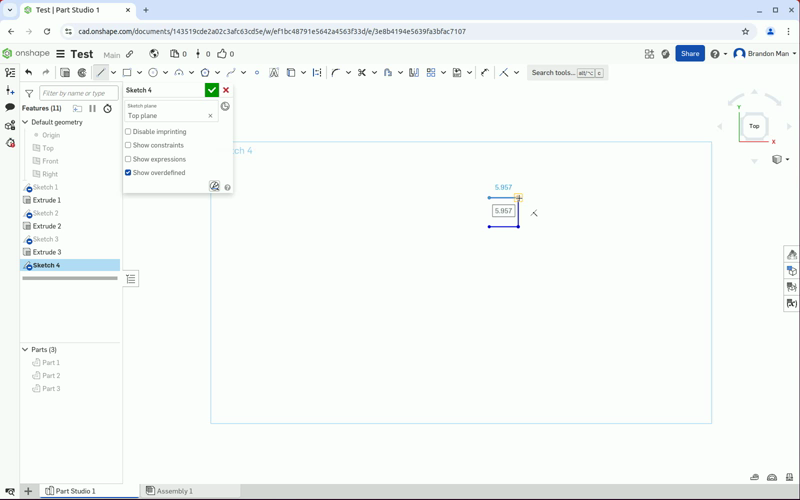
mouse_move(489, 226)
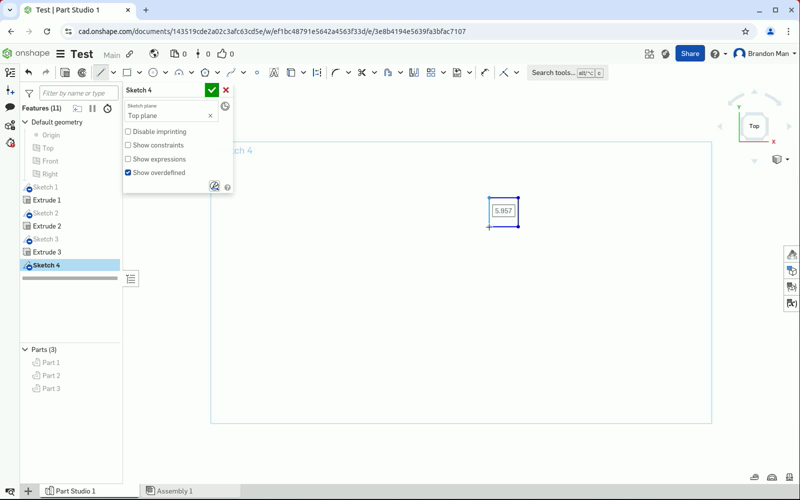
key_up(shift)
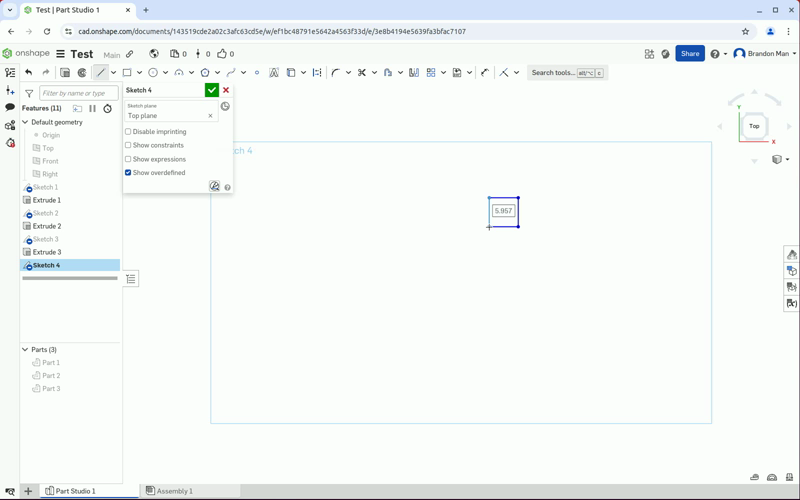
click(489, 226)
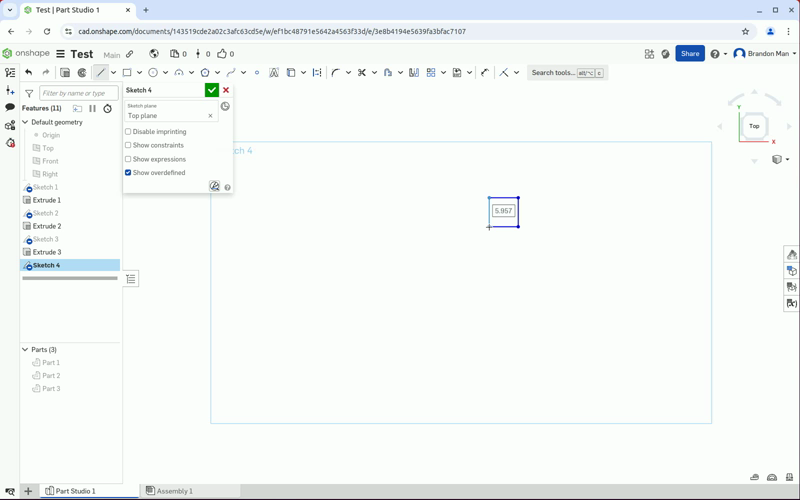
key(esc)
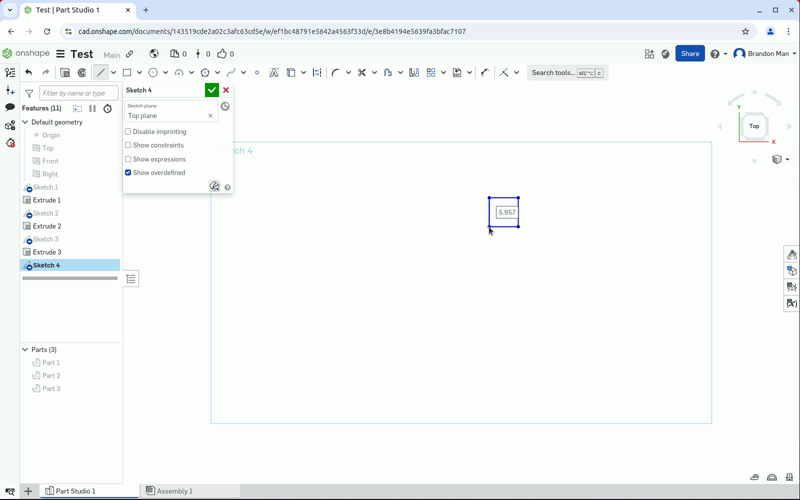
mouse_move(511, 205)
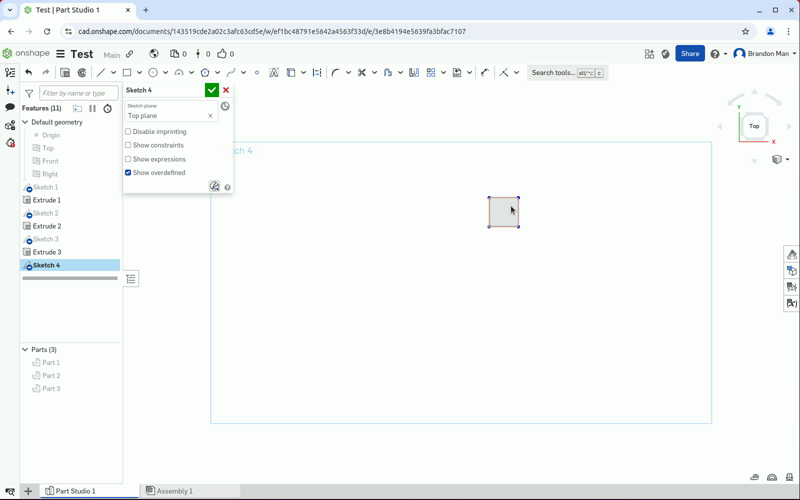
scroll(6)
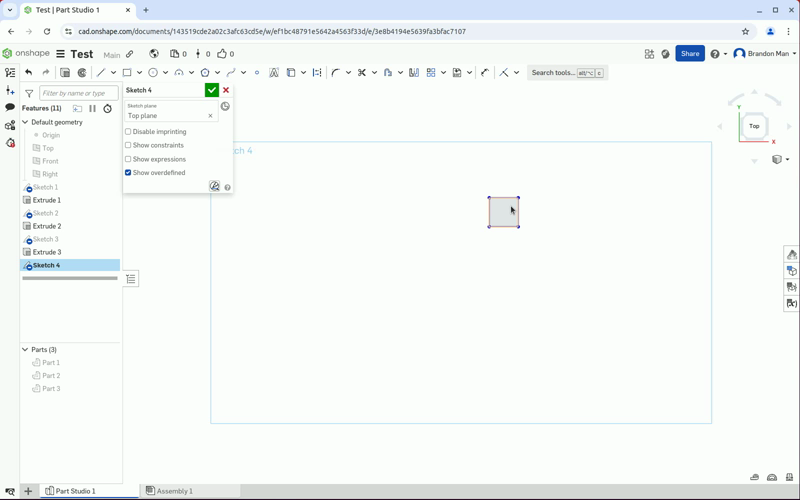
scroll(6)
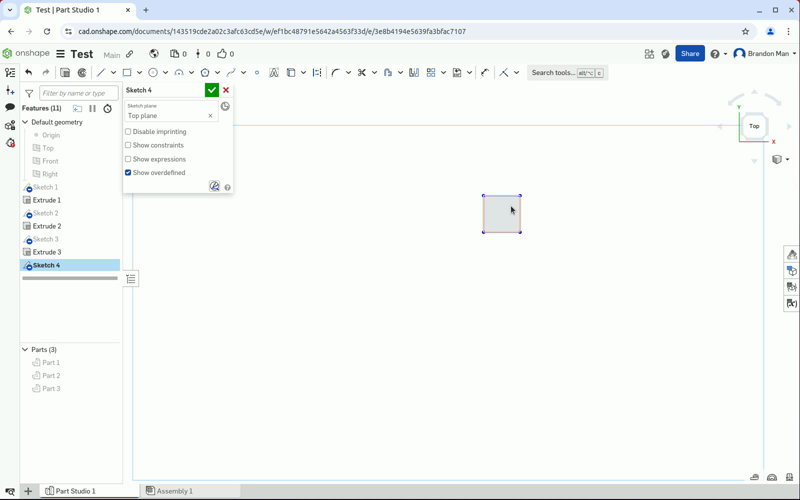
scroll(6)
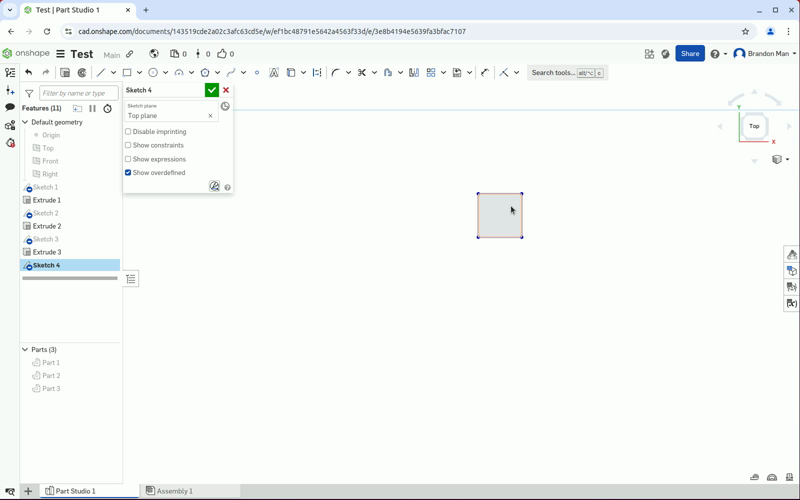
scroll(6)
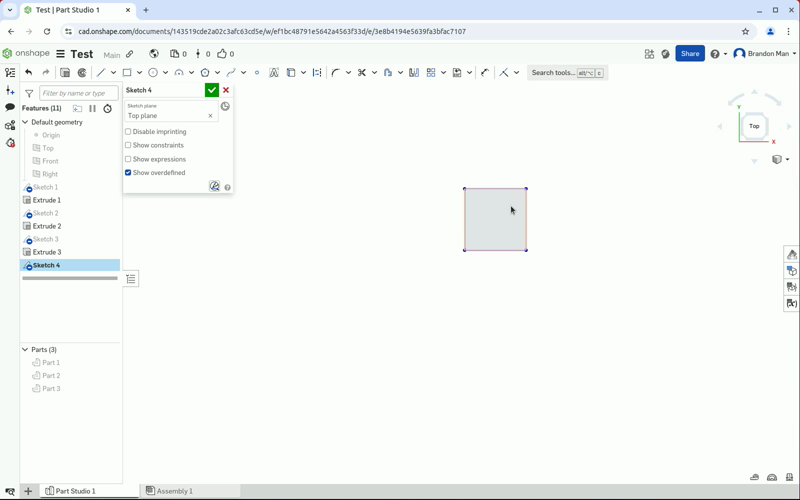
scroll(6)
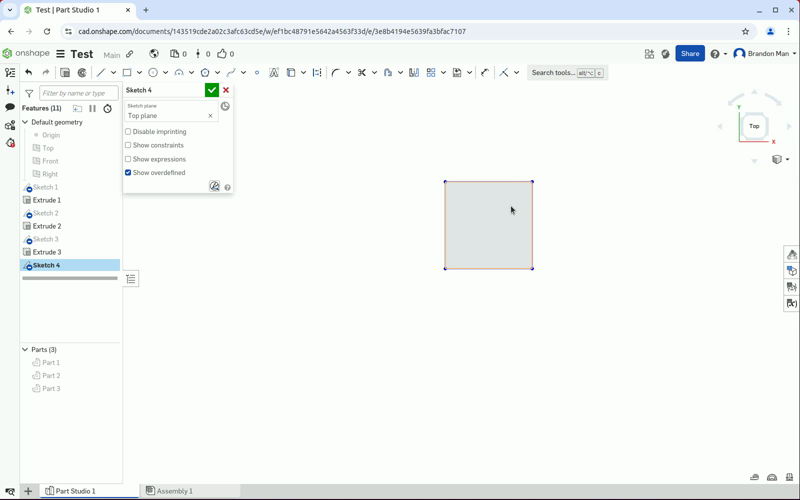
scroll(6)
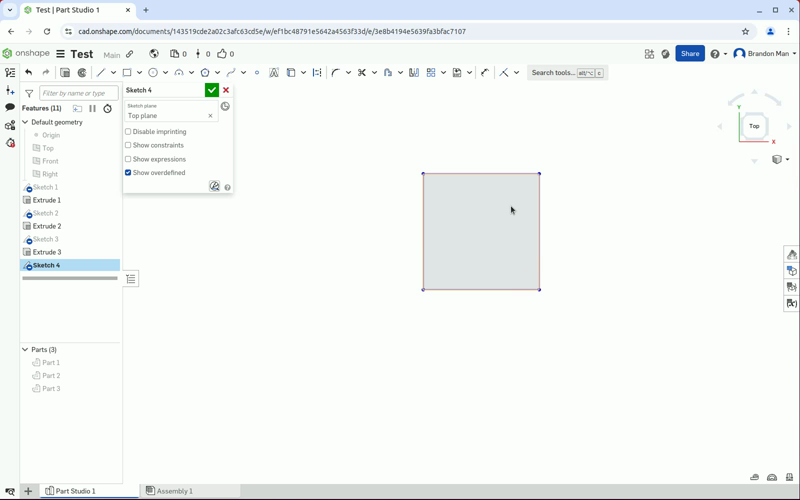
scroll(6)
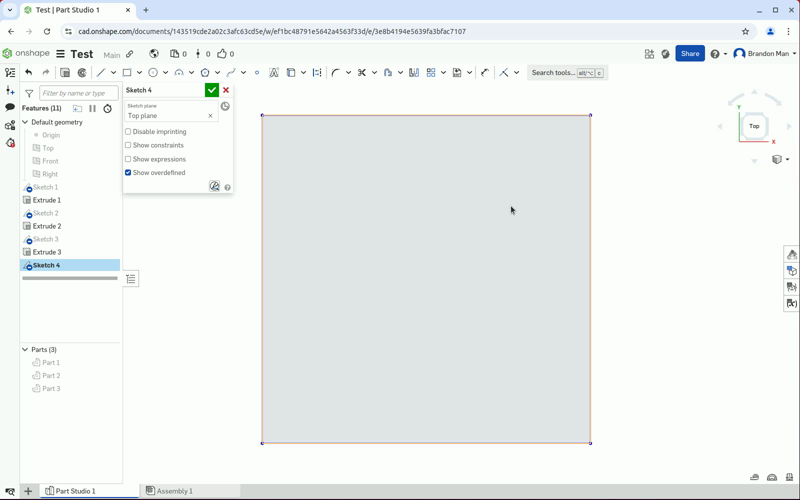
click(511, 205)
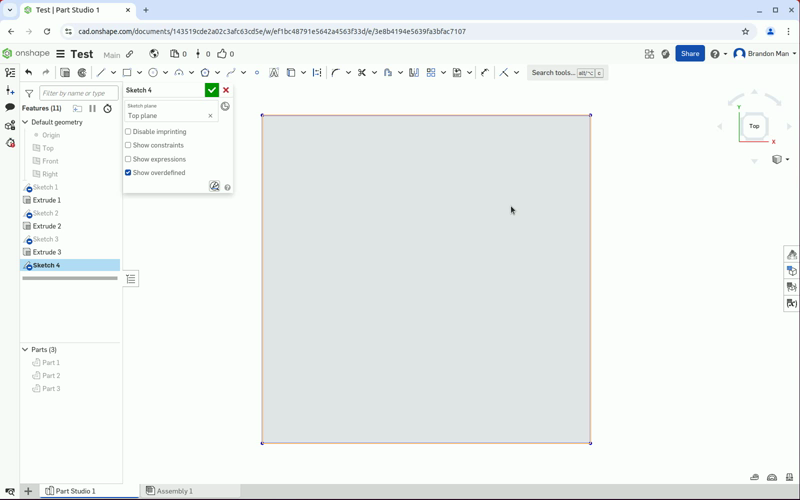
scroll(-6)
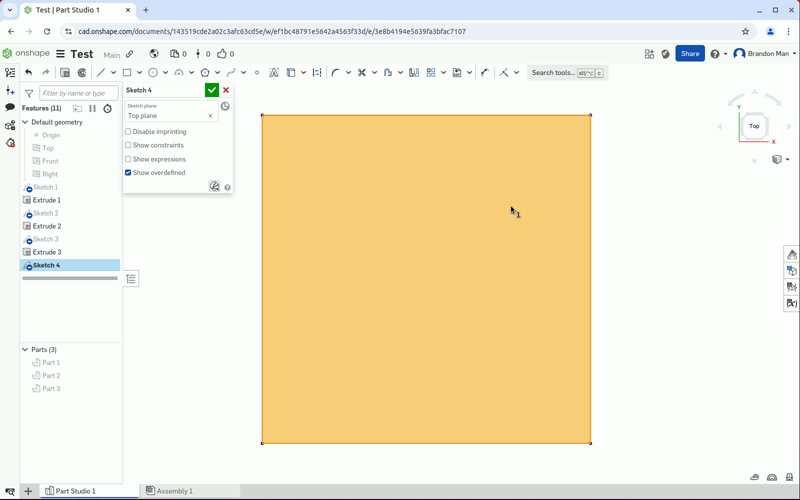
scroll(-6)
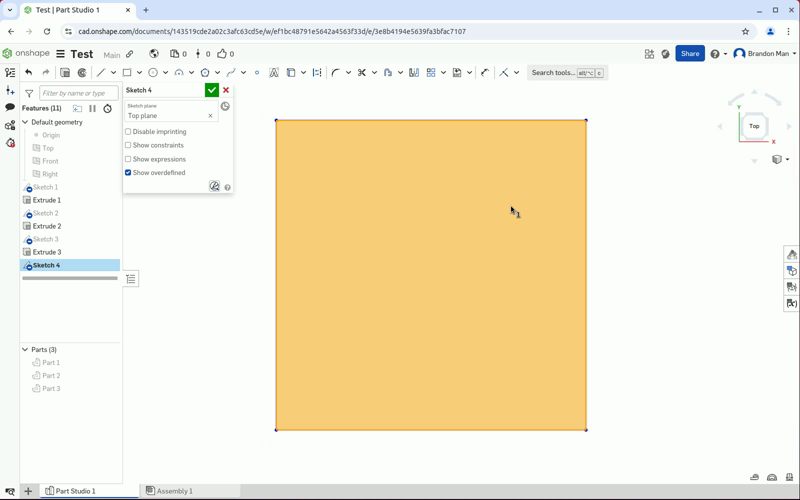
scroll(-6)
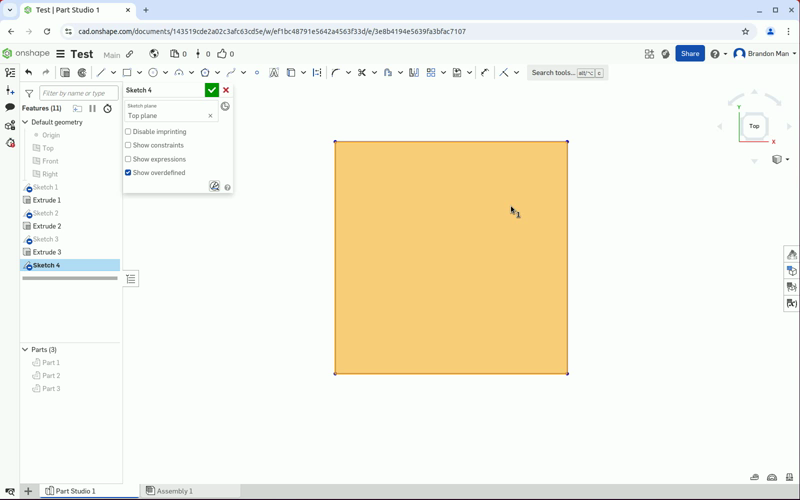
scroll(-6)
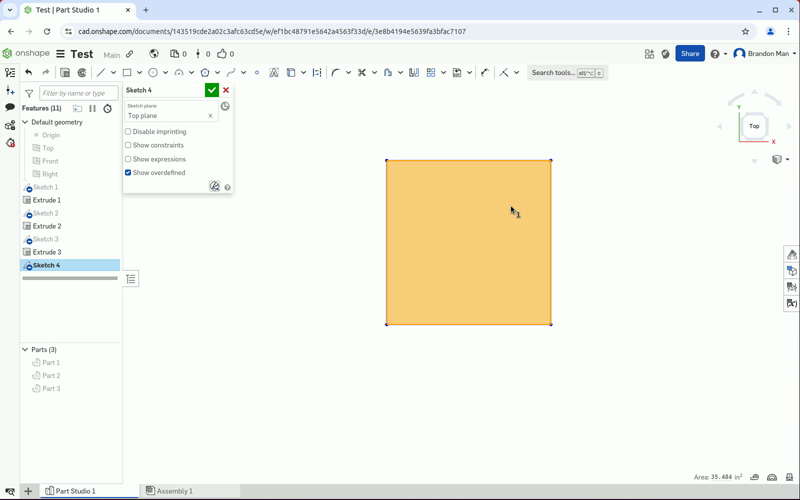
scroll(-6)
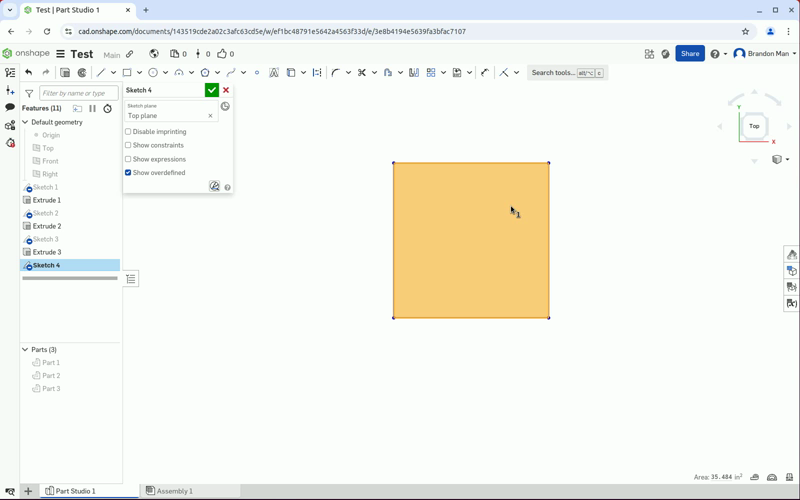
scroll(-6)
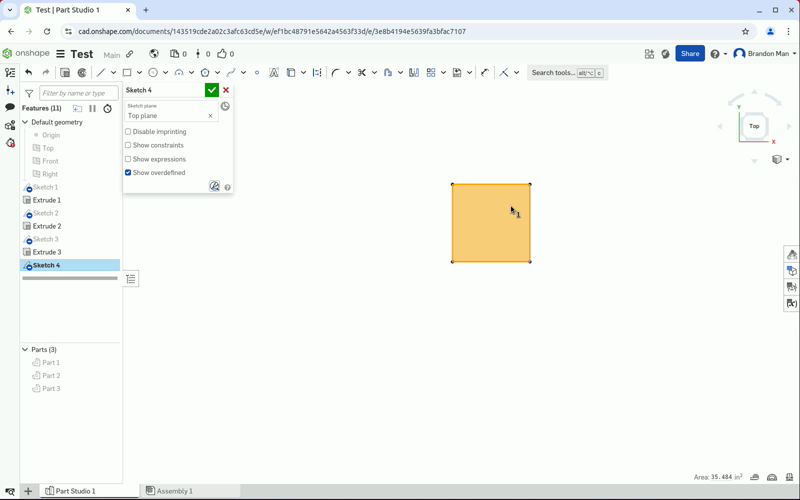
scroll(-6)
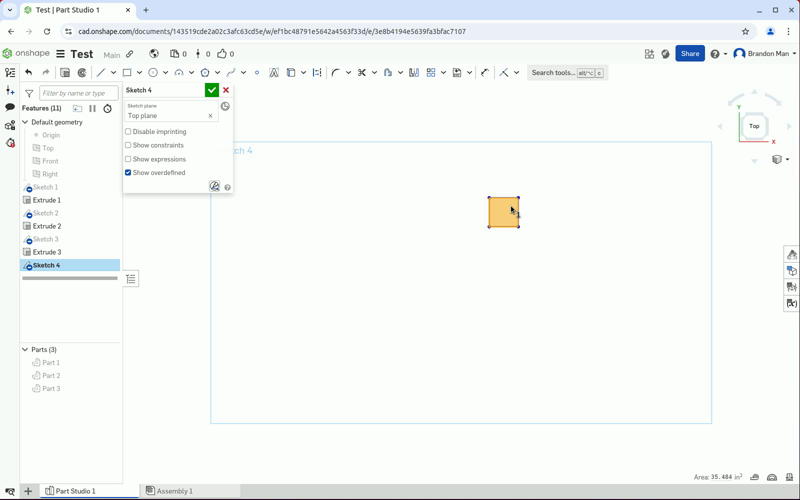
mouse_move(73, 352)
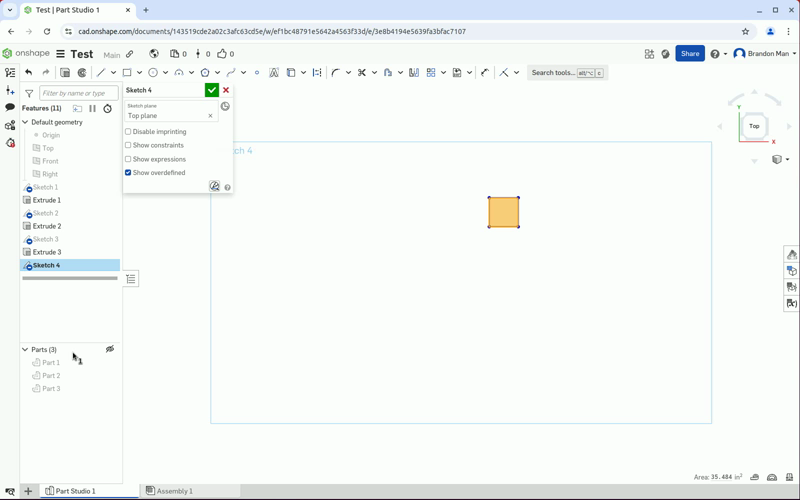
key(shift+y)
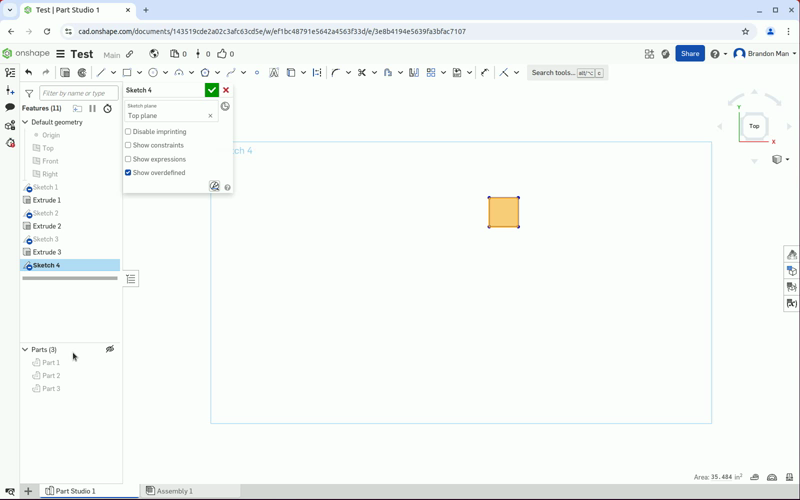
key(shift+e)
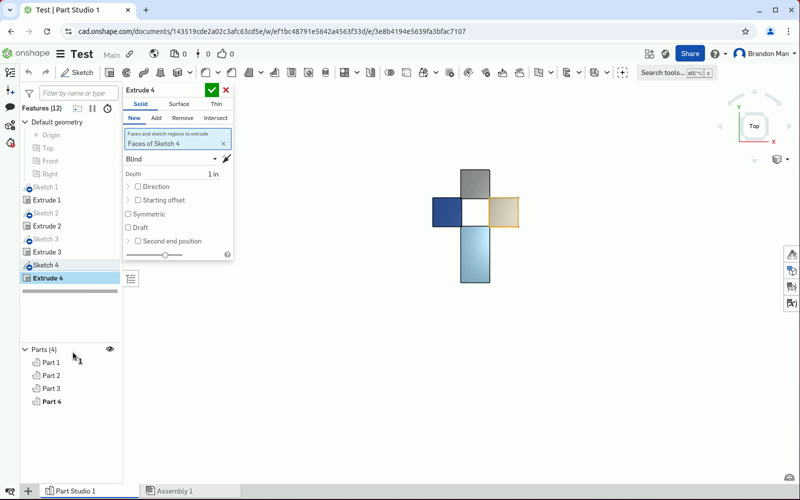
mouse_move(143, 106)
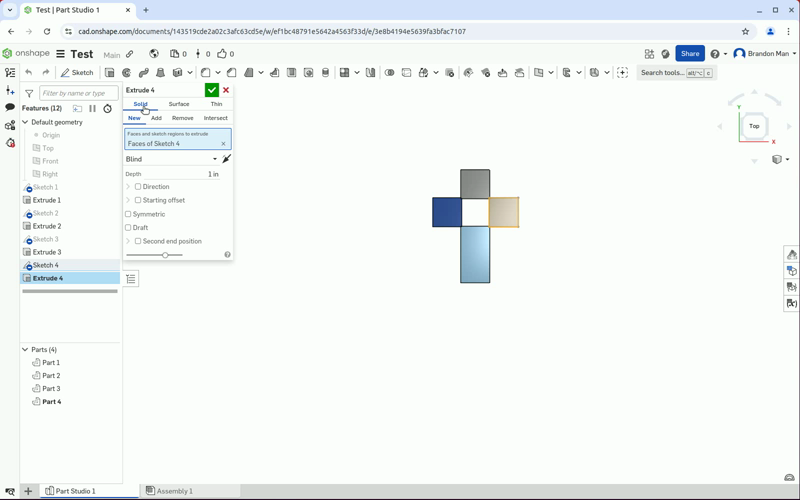
click(143, 106)
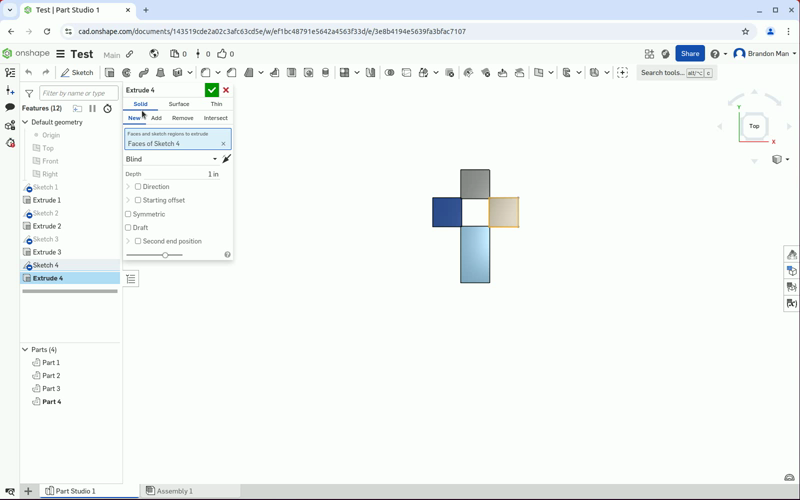
mouse_move(137, 120)
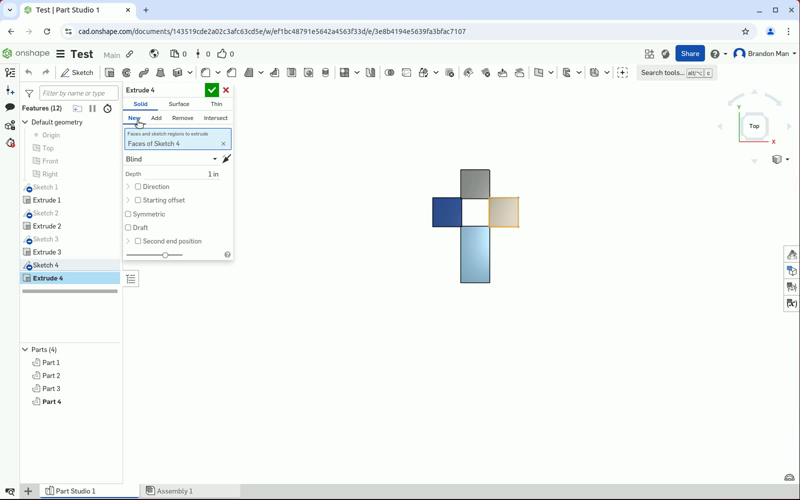
click(137, 120)
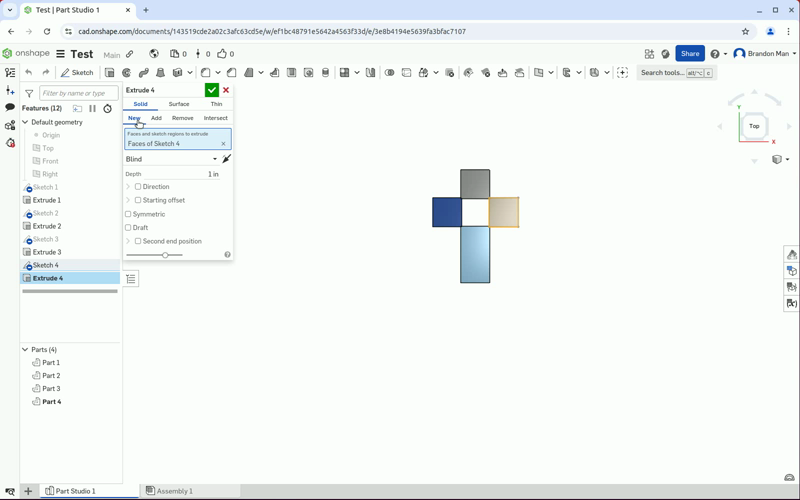
key(tab, 4)
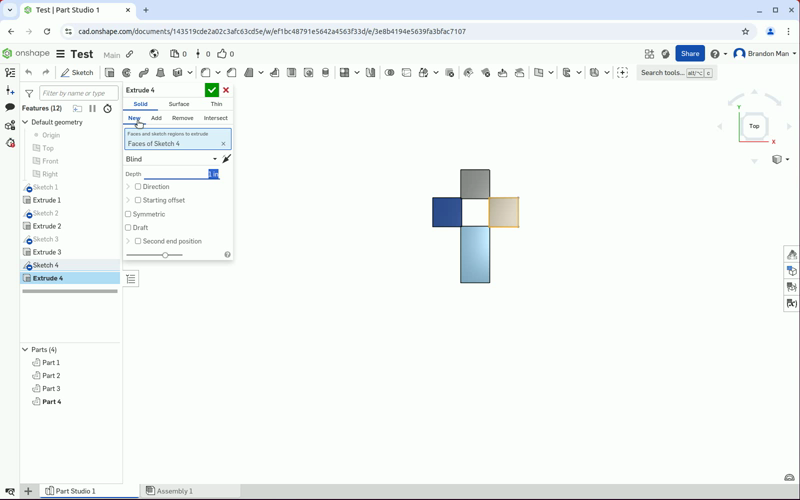
text(2.889)
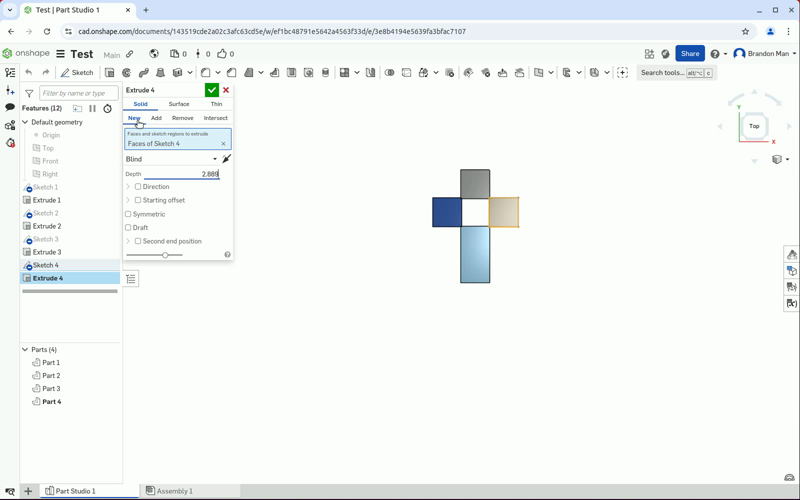
key(enter)
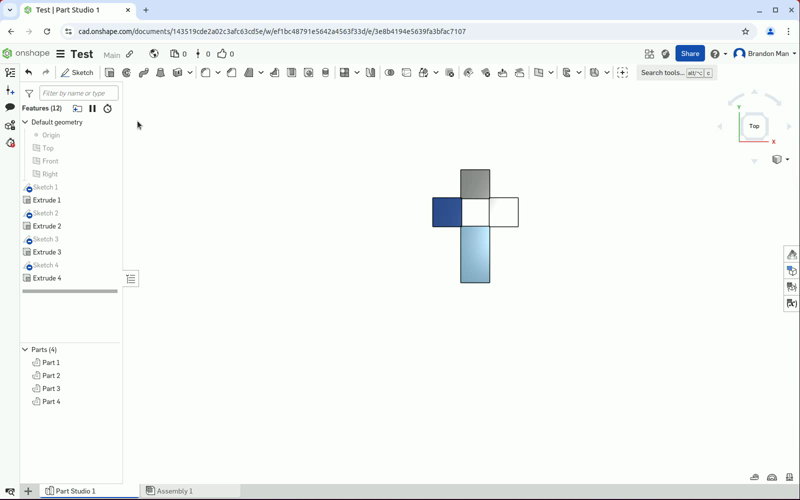
key(shift+h)
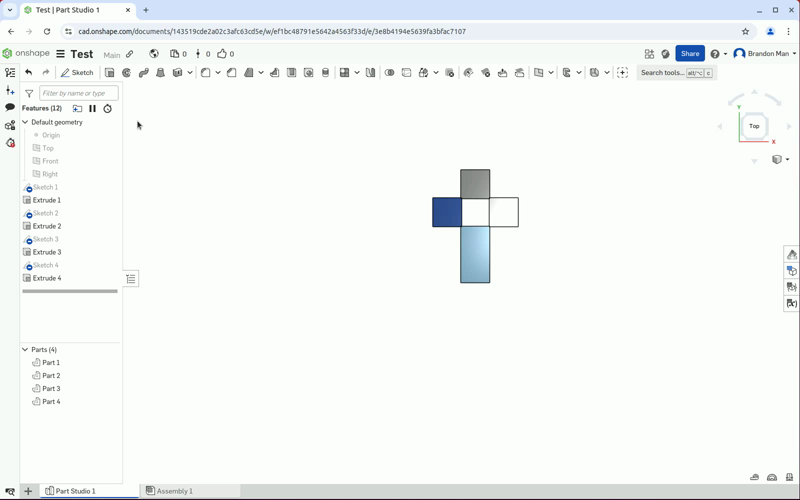
key(shift+h)
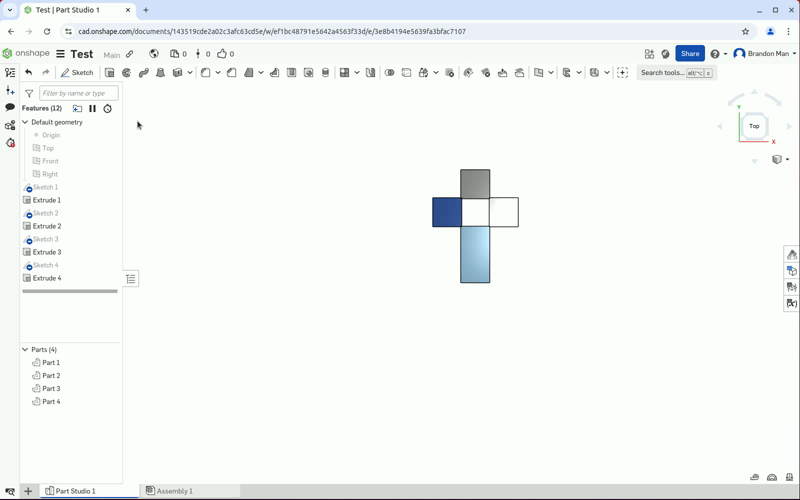
mouse_move(73, 189)
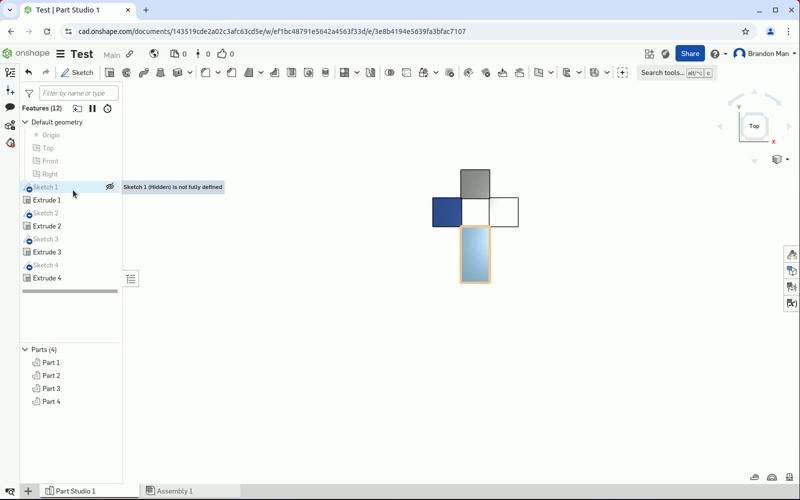
click(73, 189)
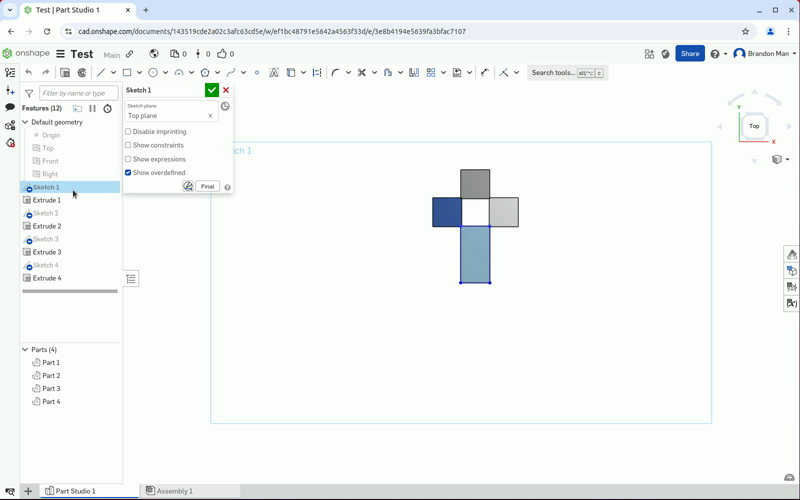
mouse_move(229, 92)
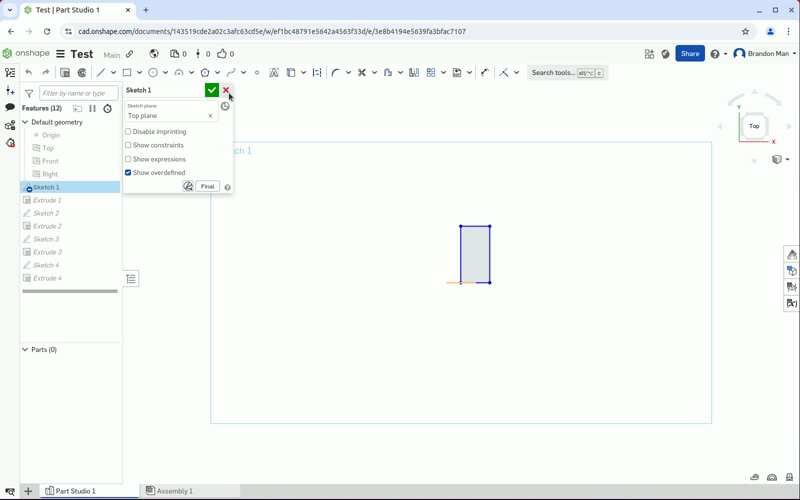
click(229, 92)
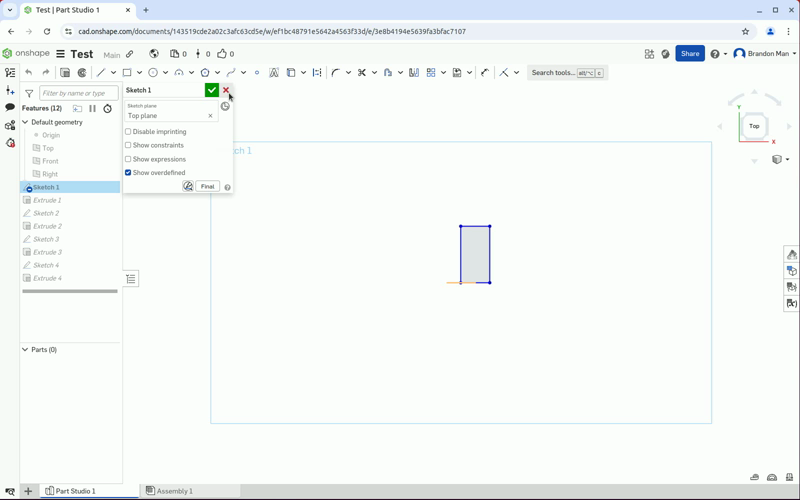
key(shift+s)
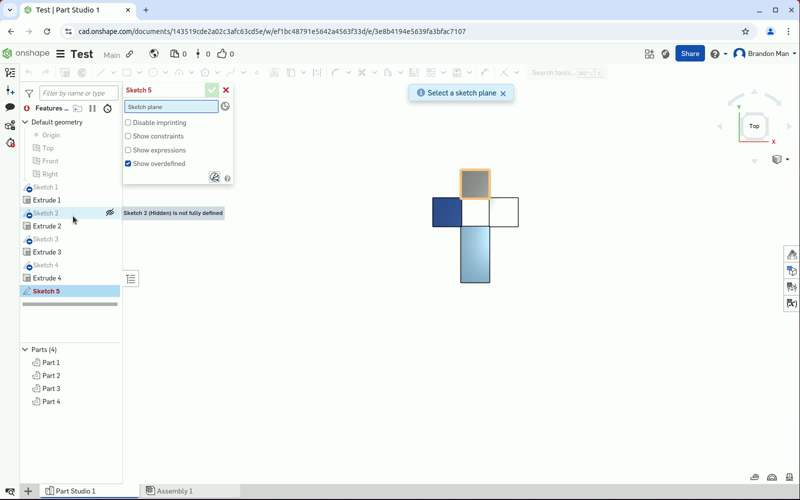
scroll(3)
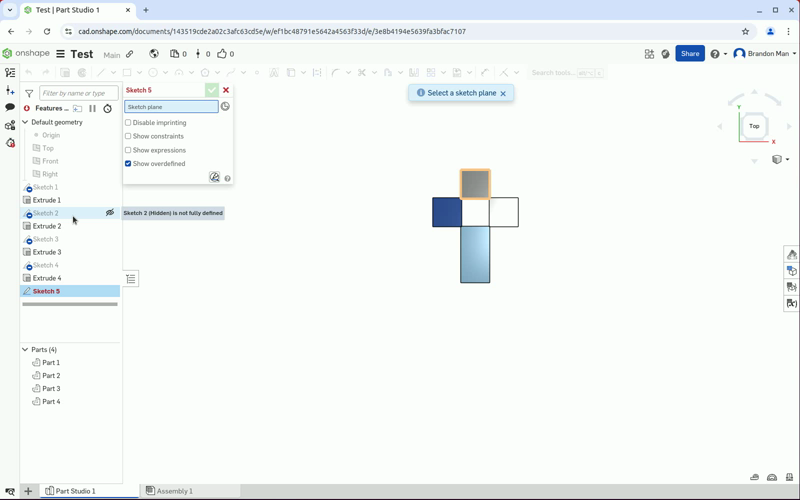
mouse_move(73, 150)
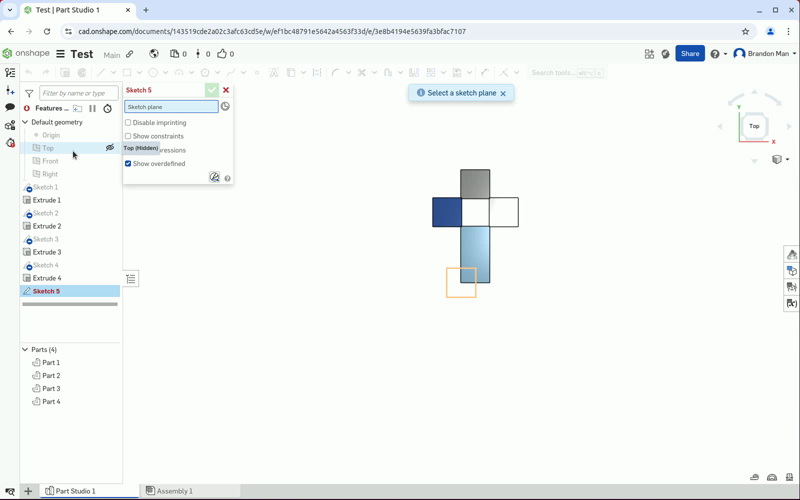
click(73, 150)
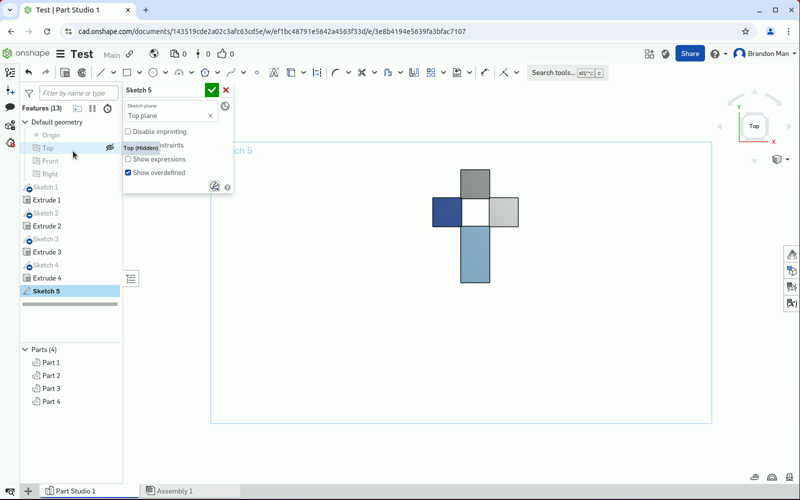
mouse_move(73, 352)
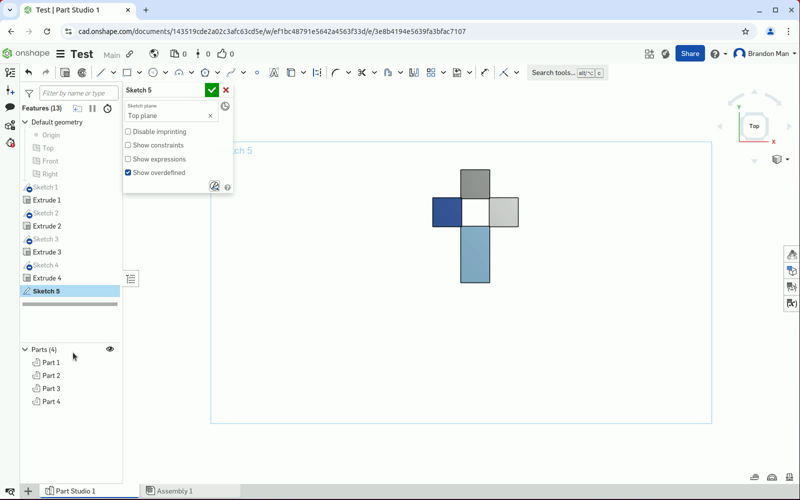
key(y)
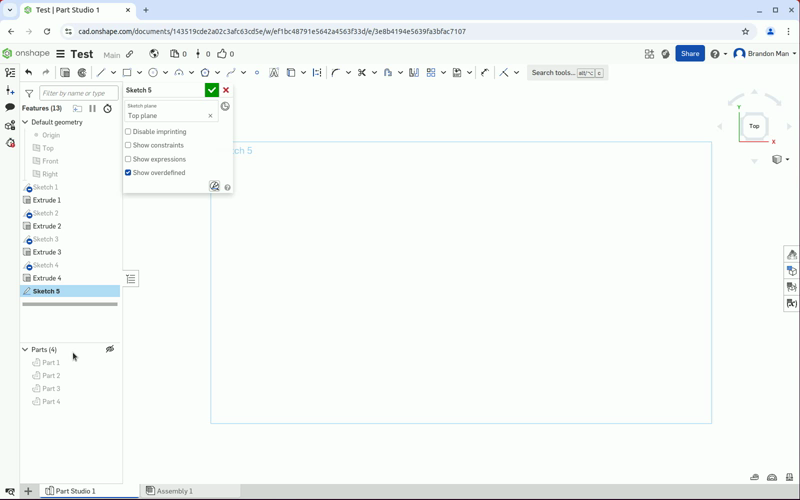
key(l)
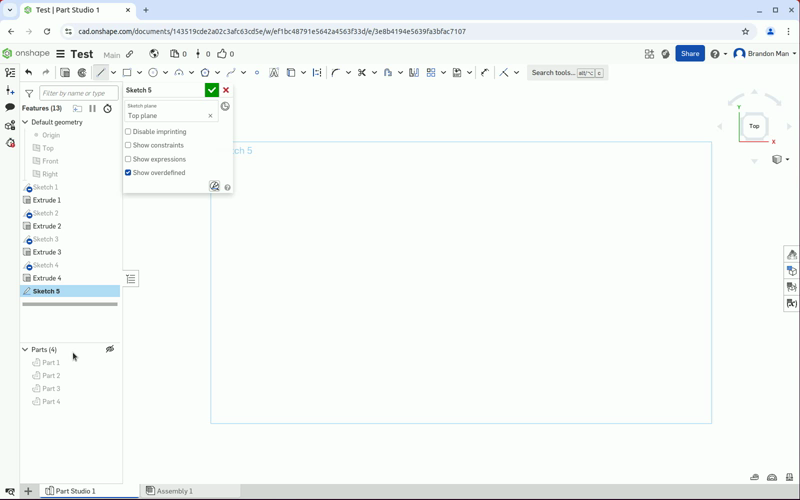
key_down(shift)
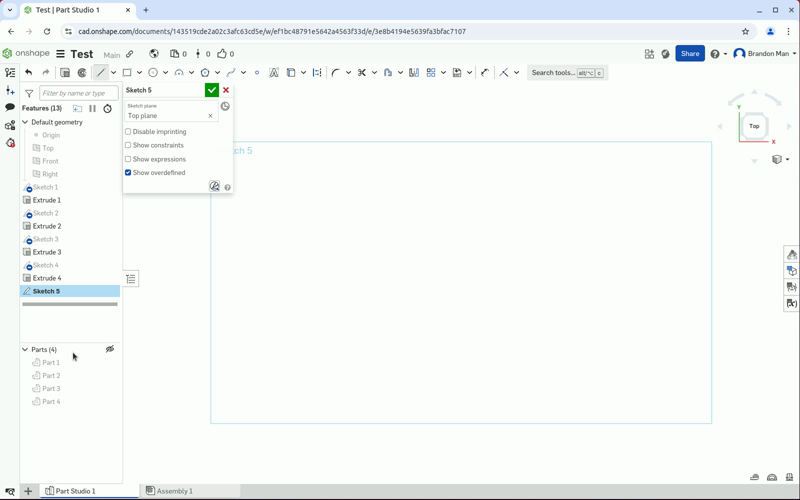
mouse_move(460, 226)
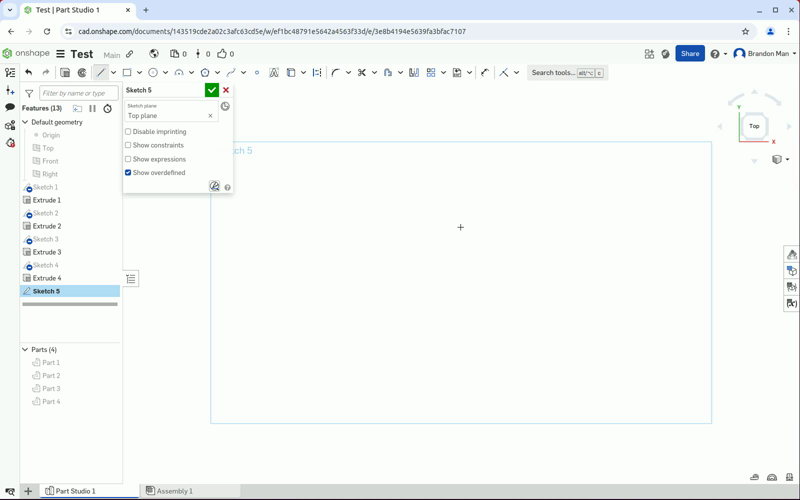
click(460, 226)
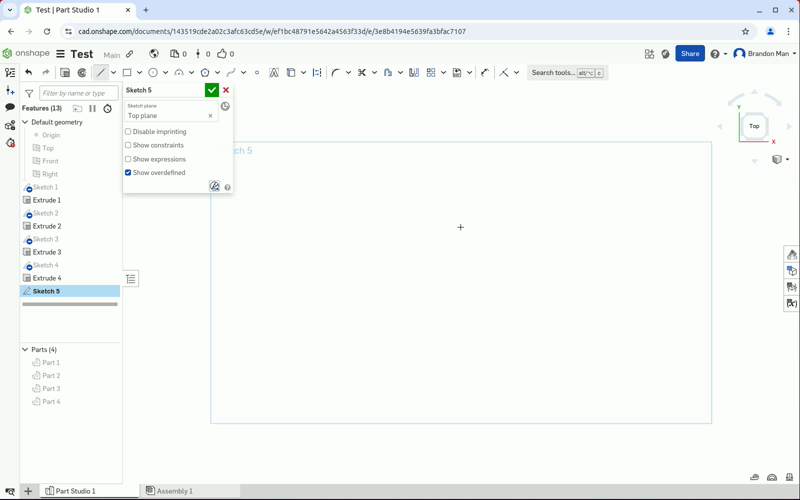
key_up(shift)
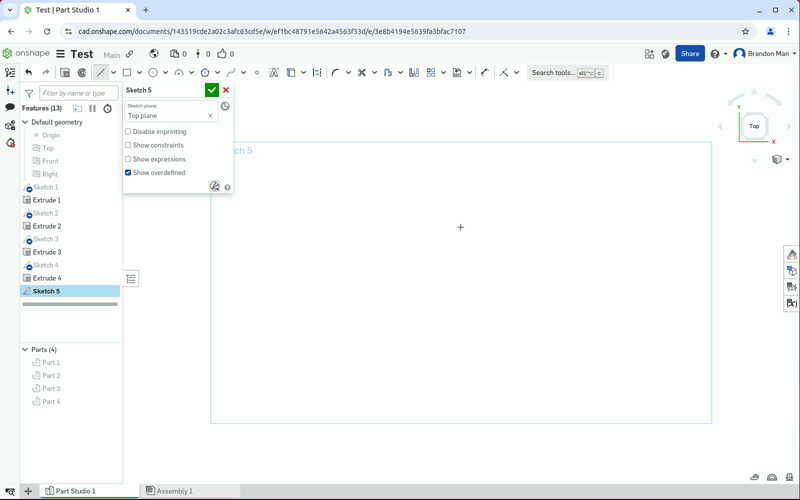
key_down(shift)
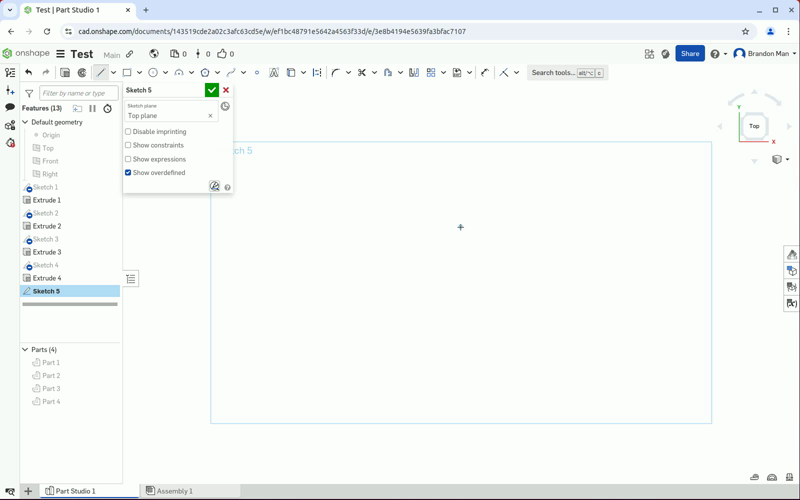
mouse_move(490, 226)
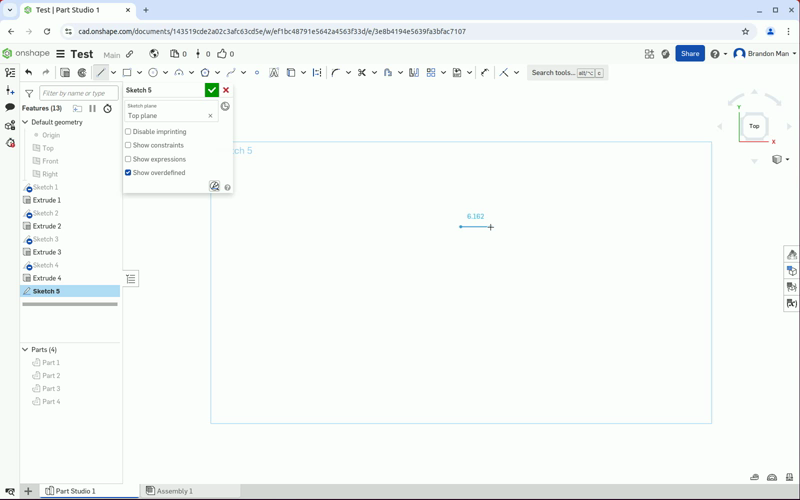
mouse_move(489, 226)
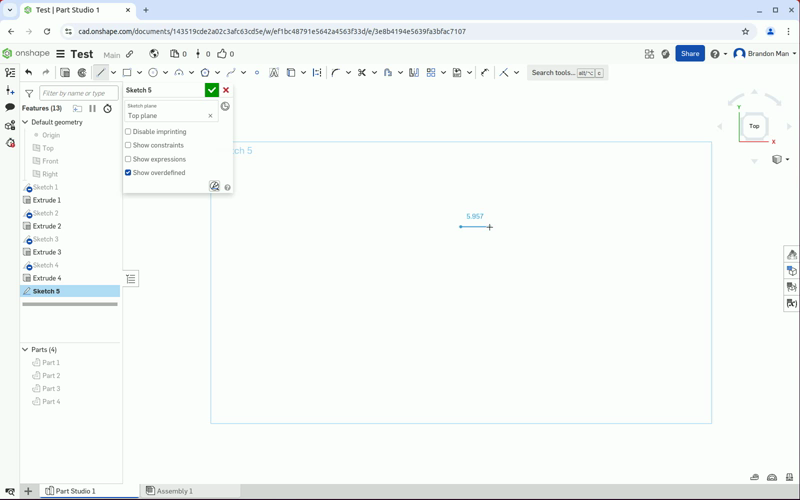
click(489, 226)
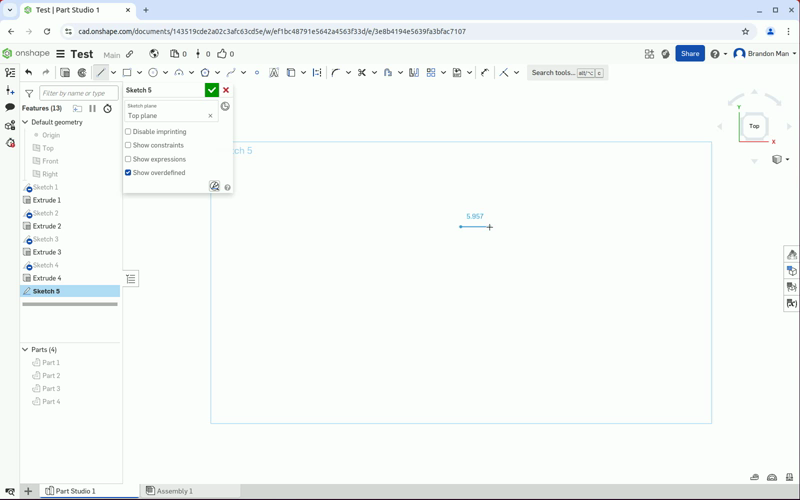
key_up(shift)
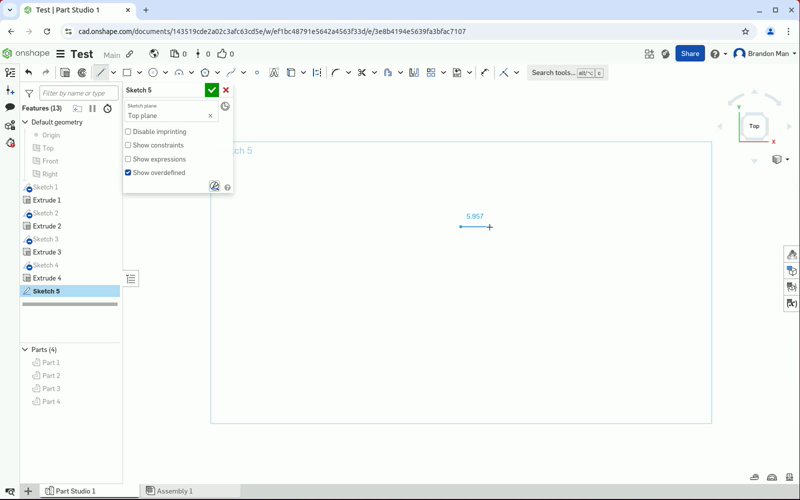
key_down(shift)
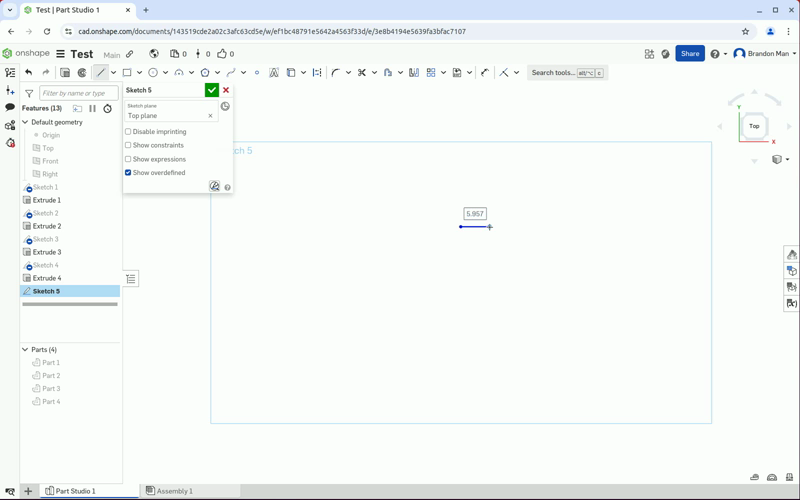
mouse_move(519, 226)
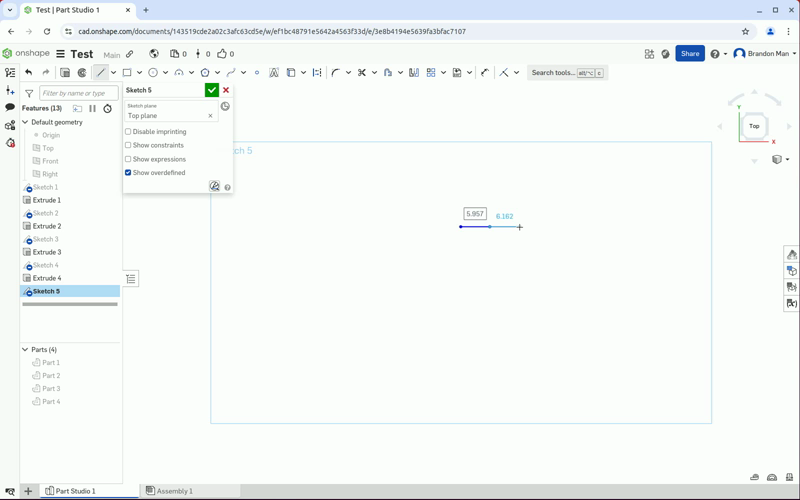
mouse_move(489, 197)
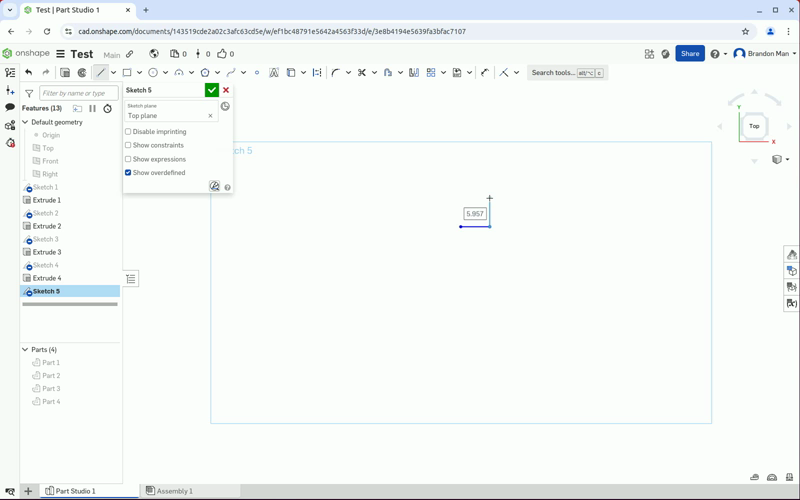
click(489, 197)
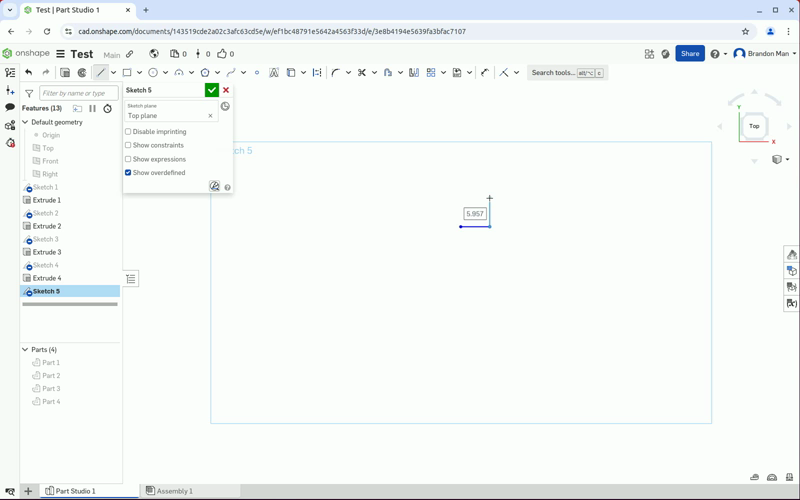
key_up(shift)
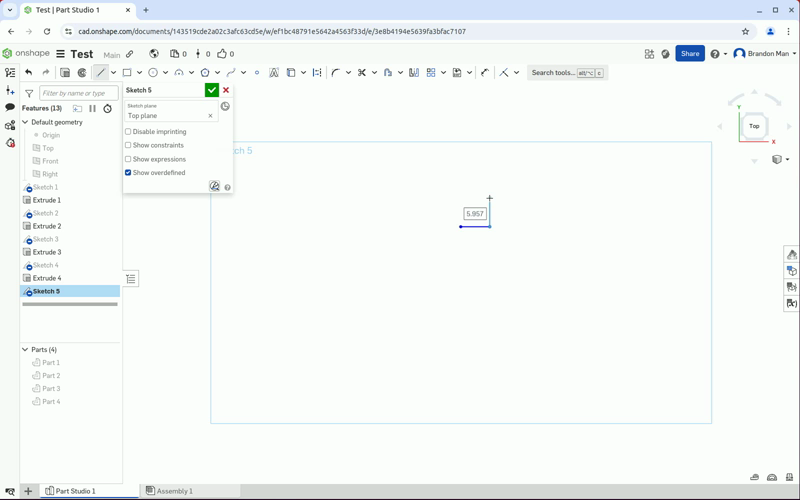
key_down(shift)
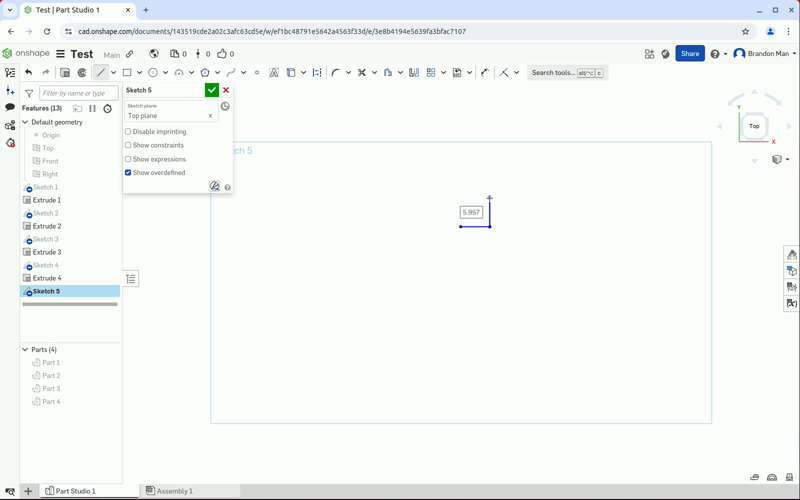
mouse_move(519, 197)
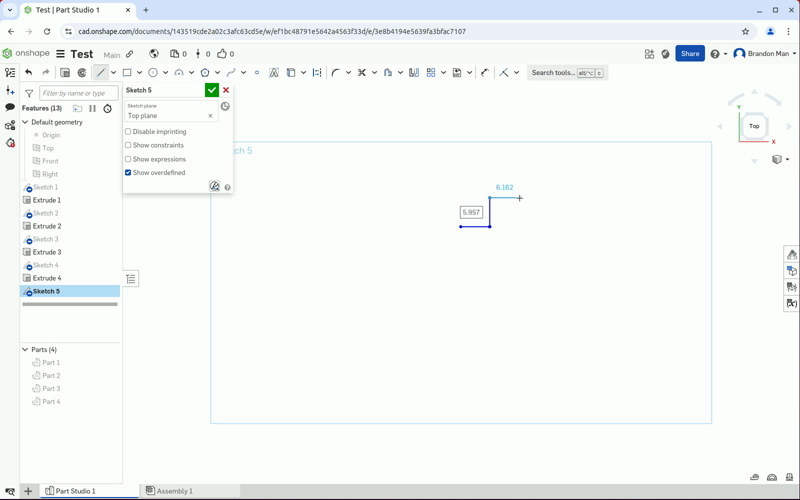
mouse_move(460, 197)
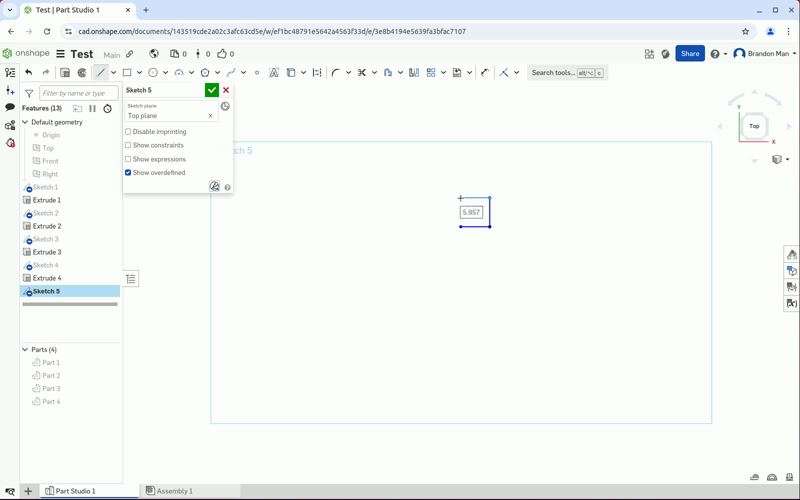
click(460, 197)
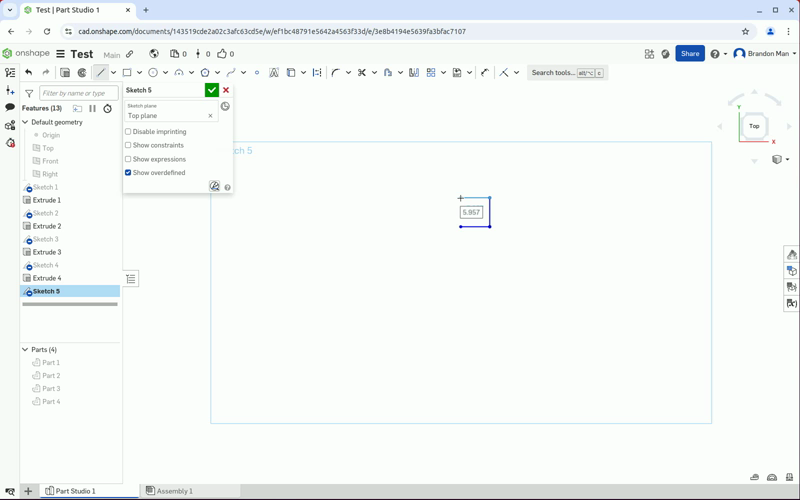
key_up(shift)
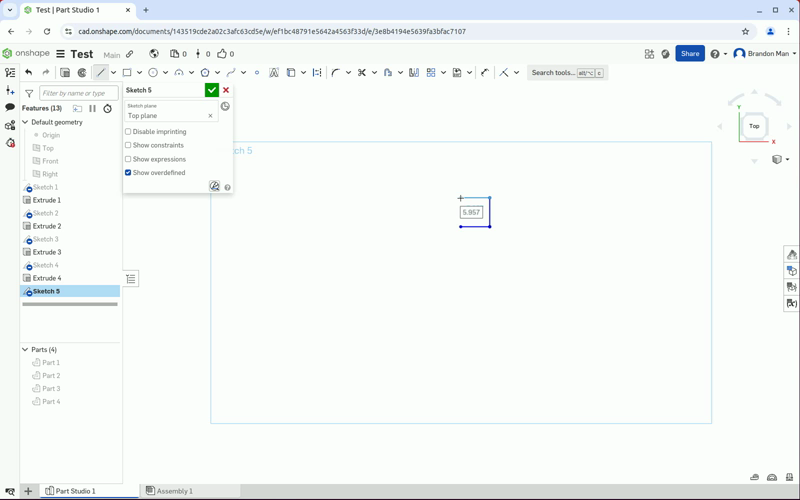
mouse_move(490, 197)
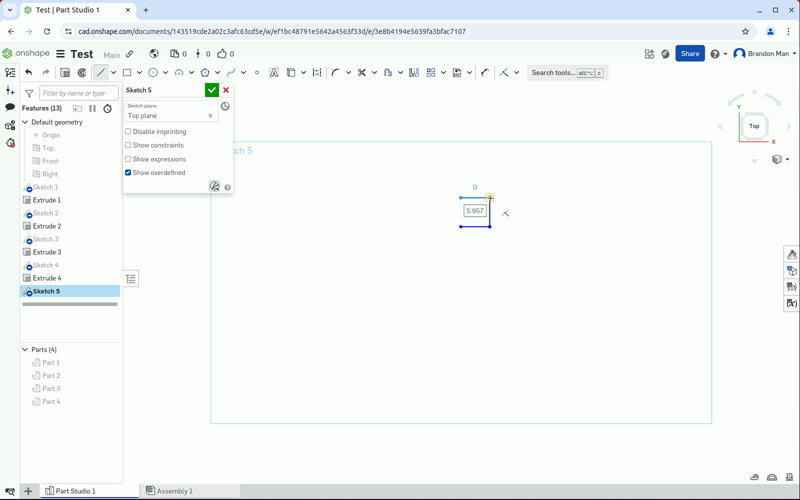
key_down(shift)
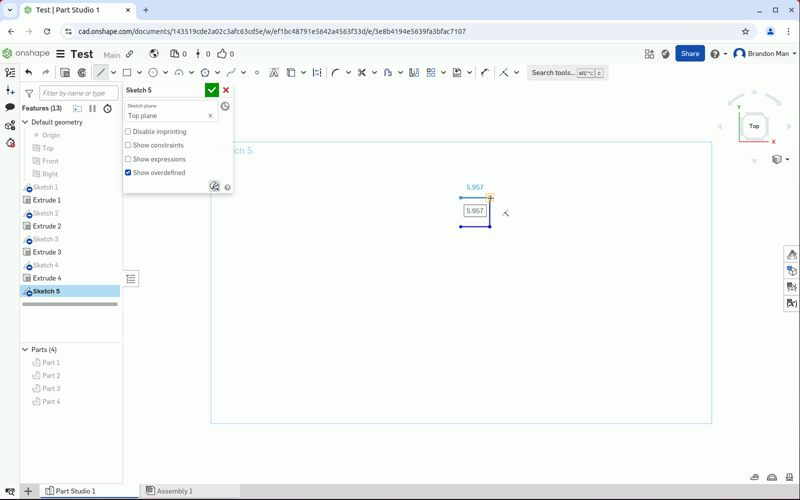
mouse_move(460, 226)
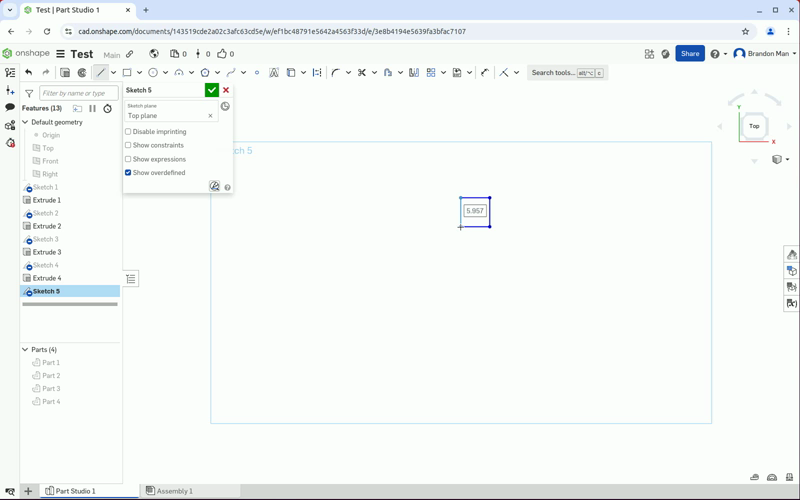
key_up(shift)
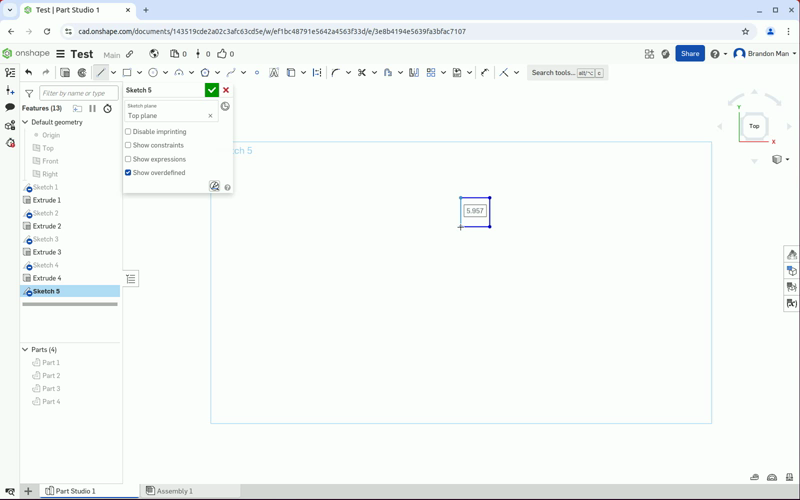
click(460, 226)
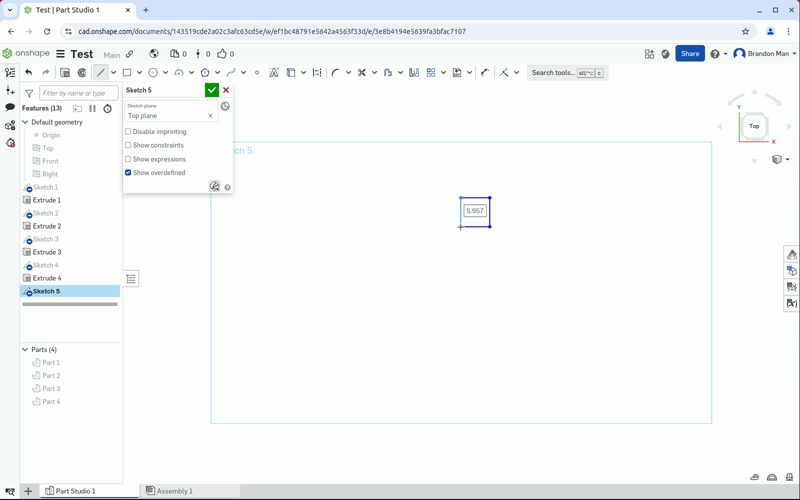
key(esc)
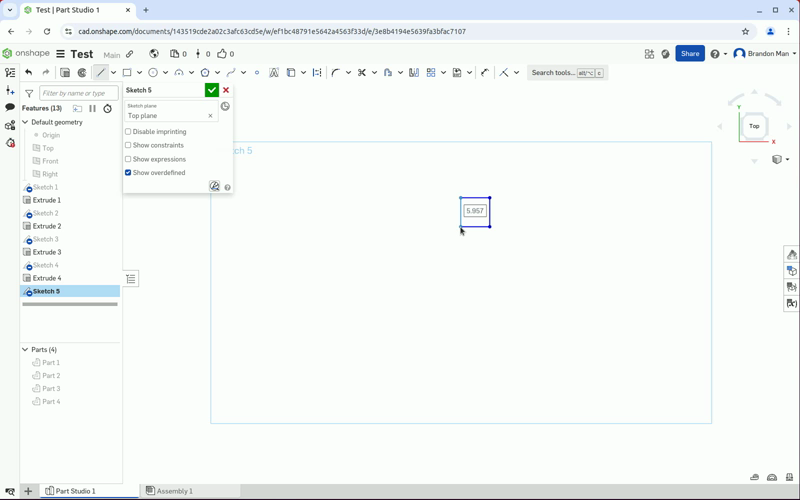
mouse_move(469, 217)
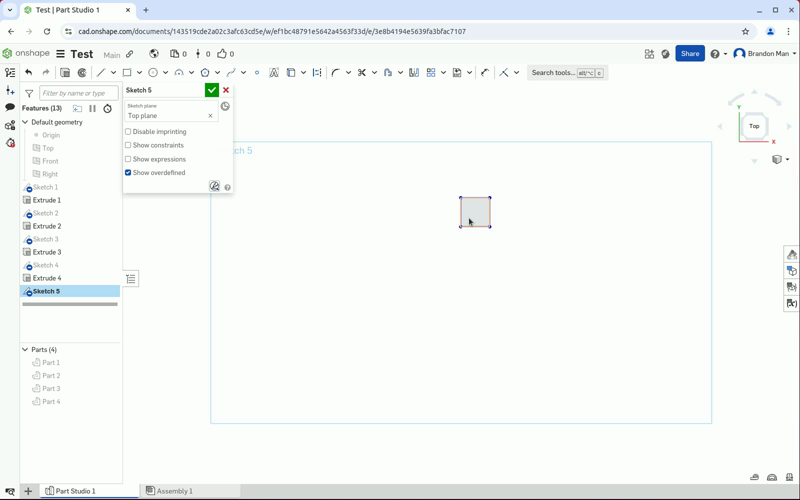
scroll(6)
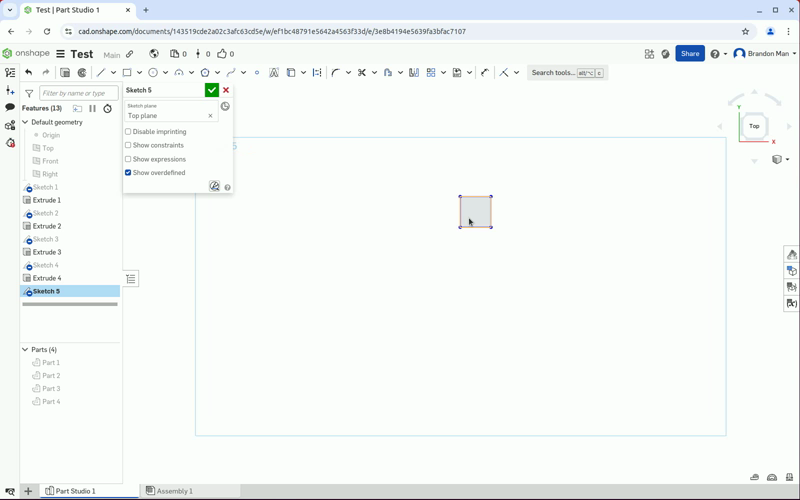
scroll(6)
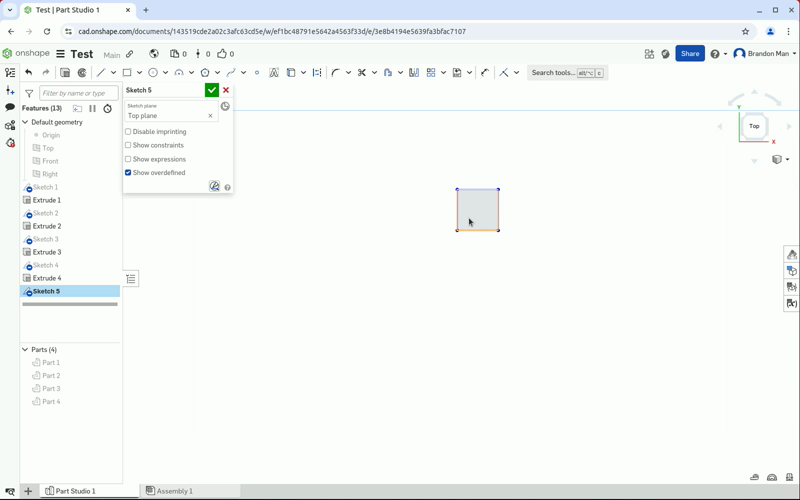
scroll(6)
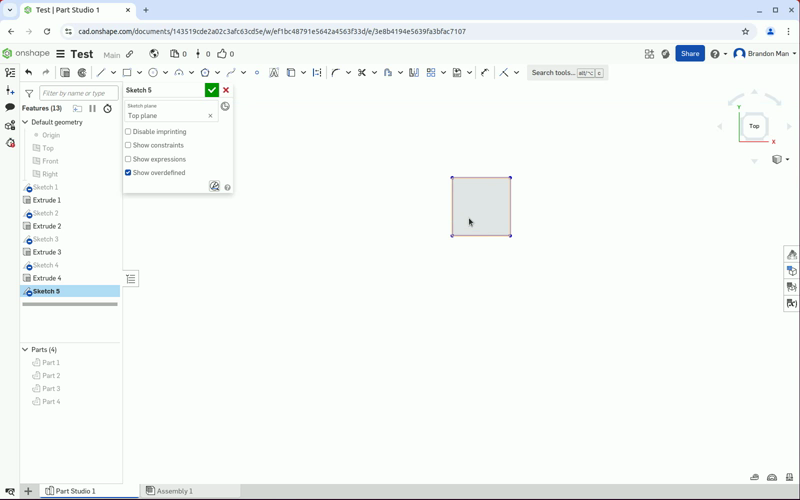
scroll(6)
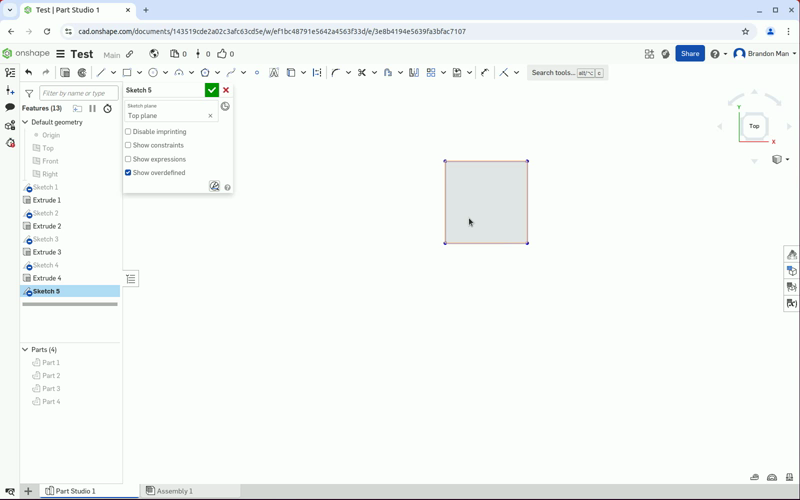
scroll(6)
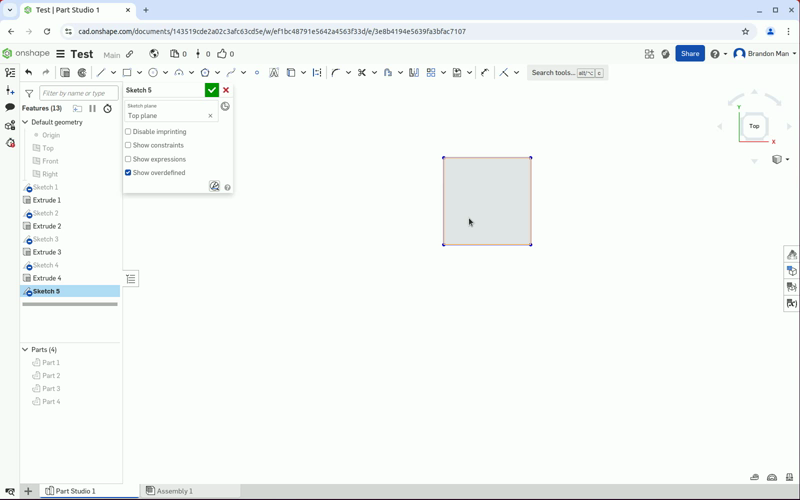
scroll(6)
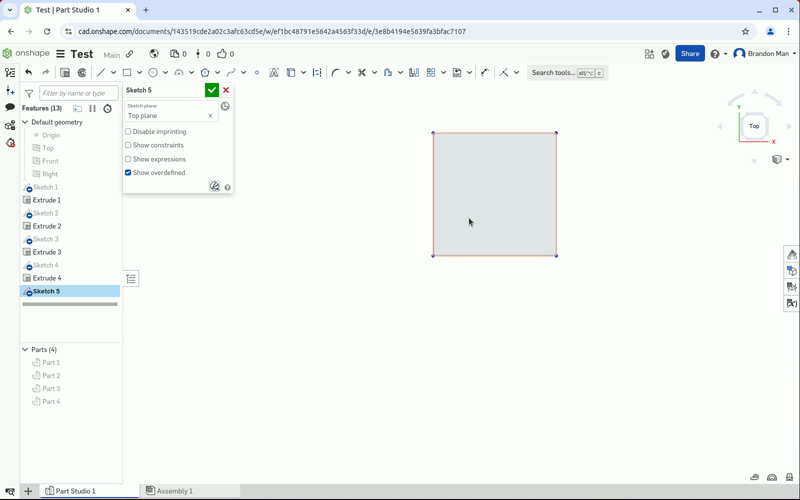
scroll(6)
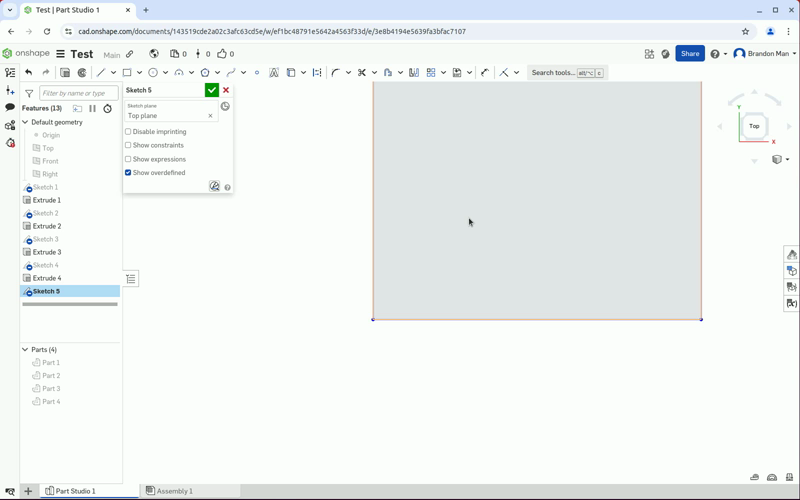
click(469, 217)
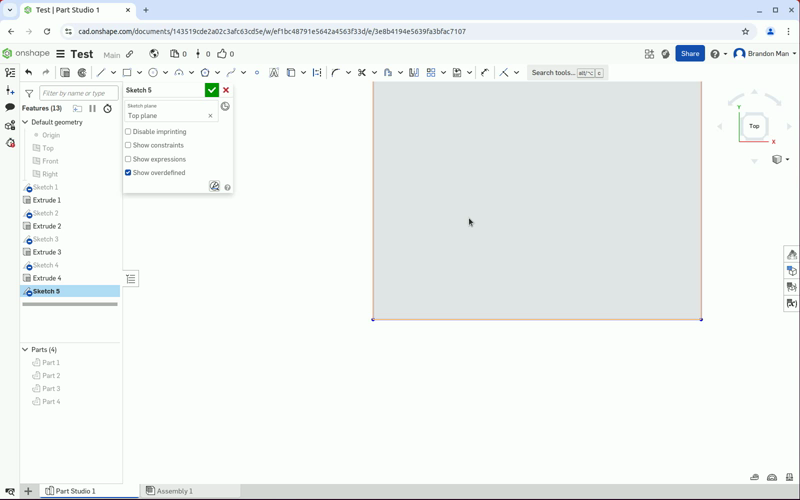
scroll(-6)
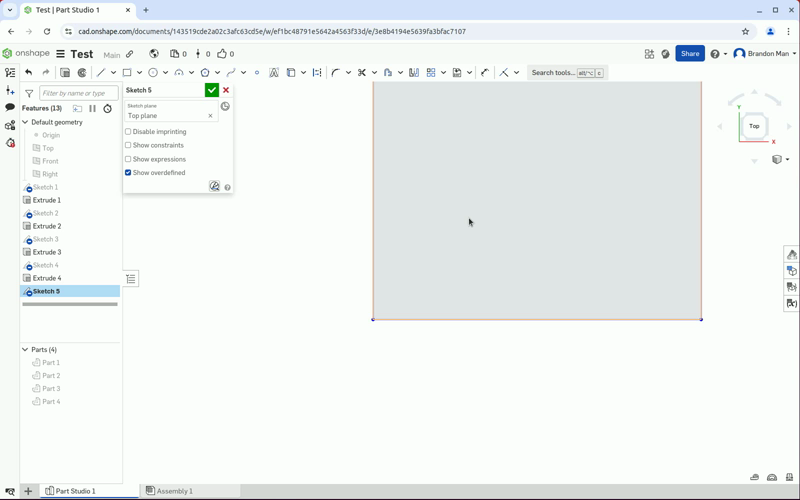
scroll(-6)
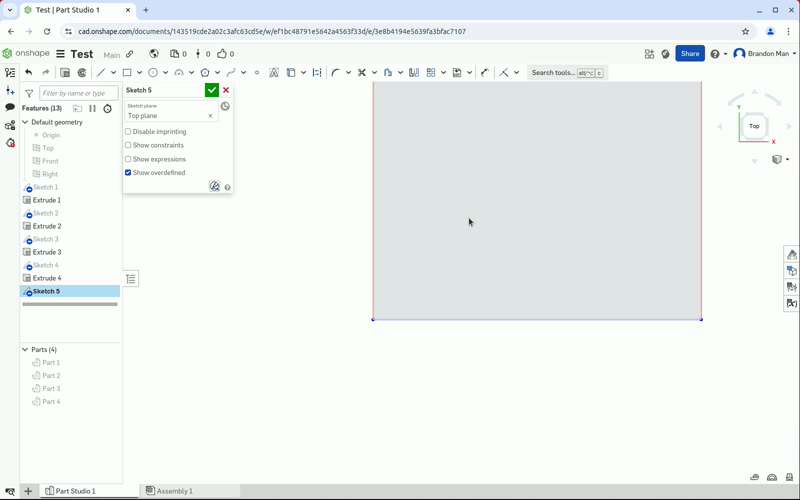
scroll(-6)
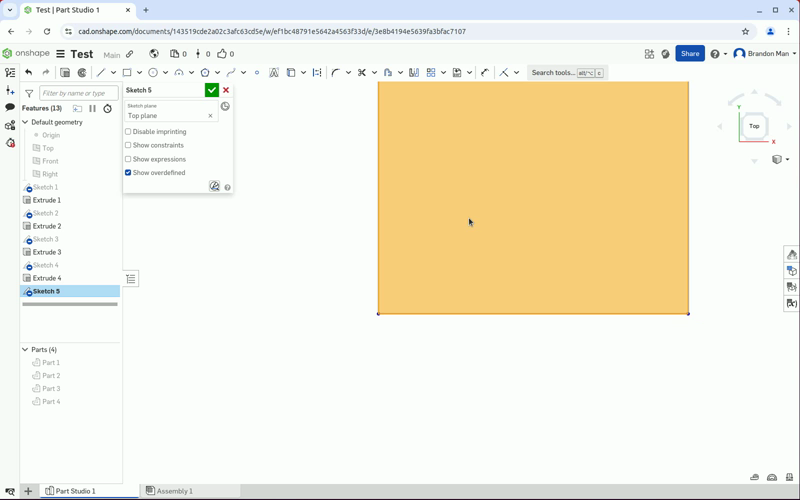
scroll(-6)
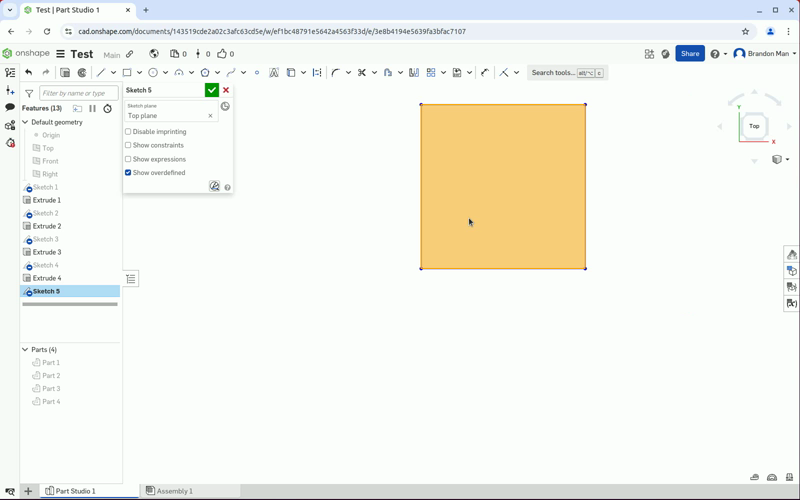
scroll(-6)
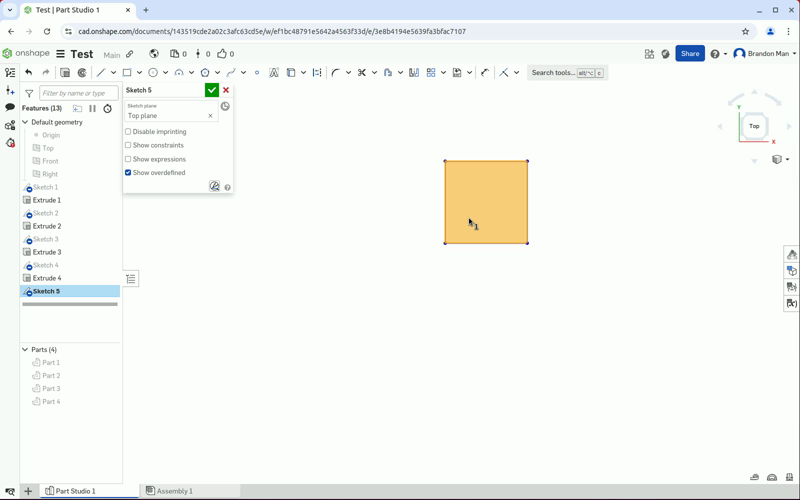
scroll(-6)
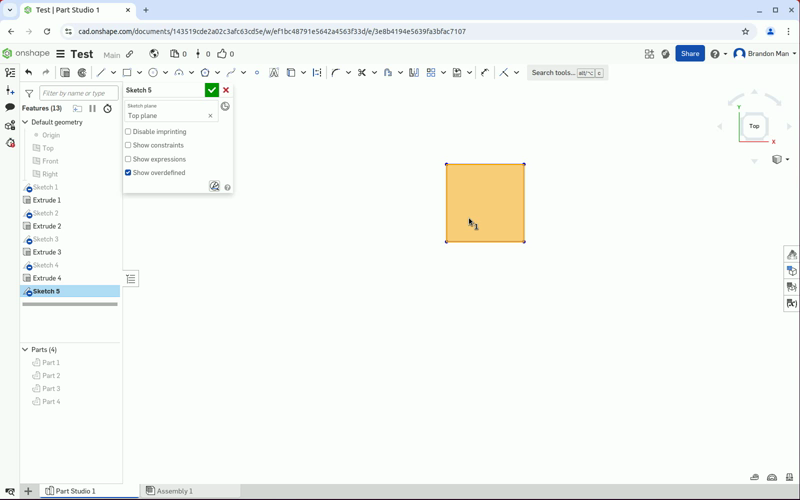
scroll(-6)
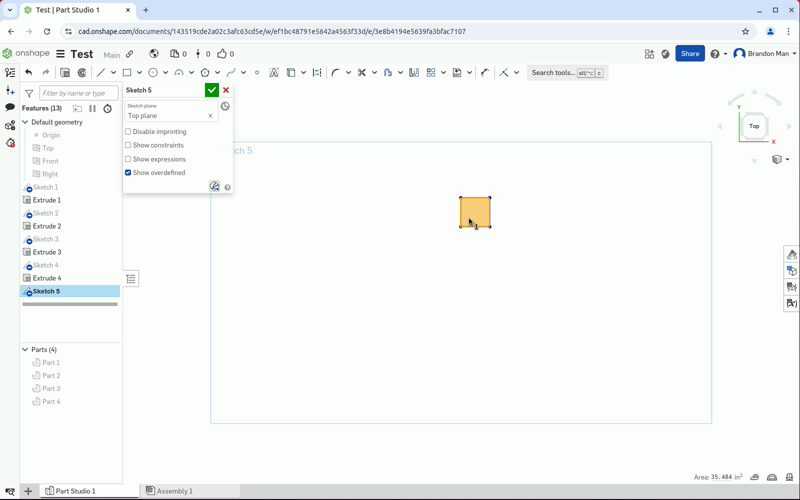
mouse_move(73, 352)
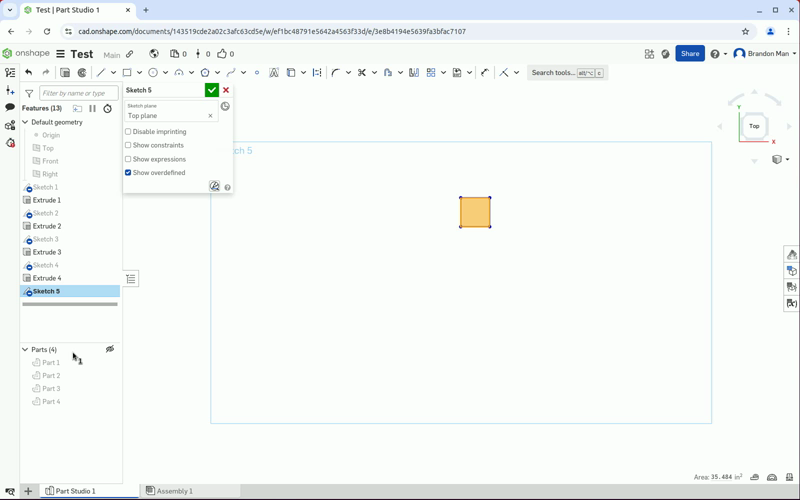
key(shift+y)
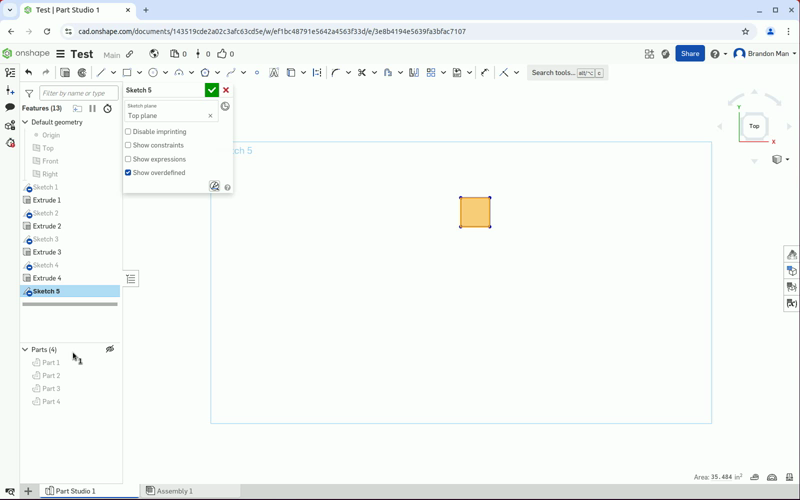
key(shift+e)
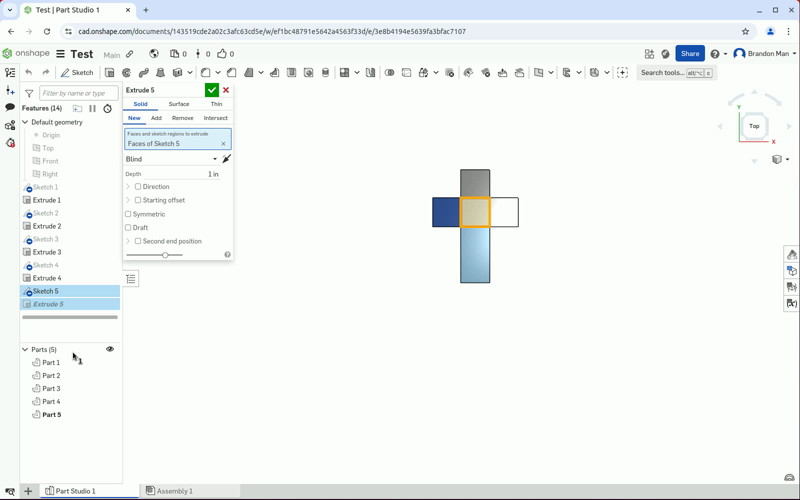
mouse_move(143, 106)
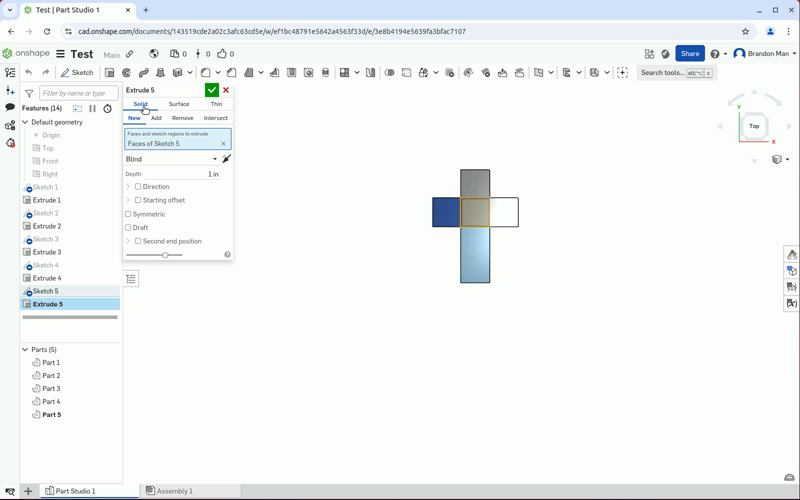
click(143, 106)
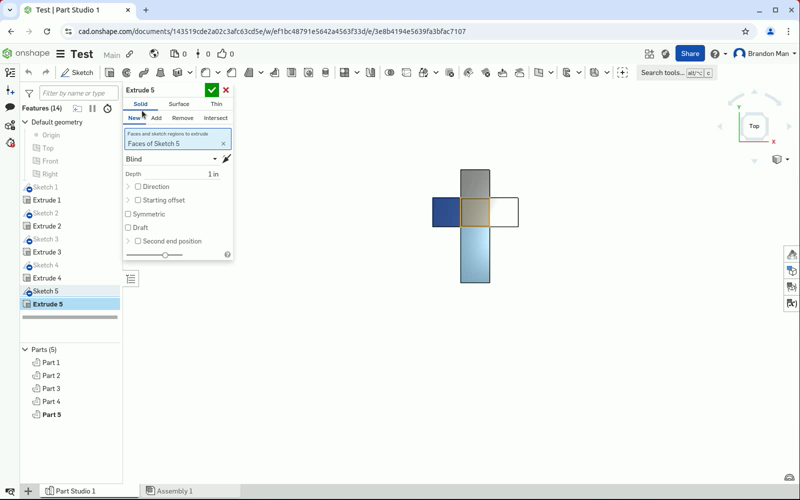
mouse_move(137, 120)
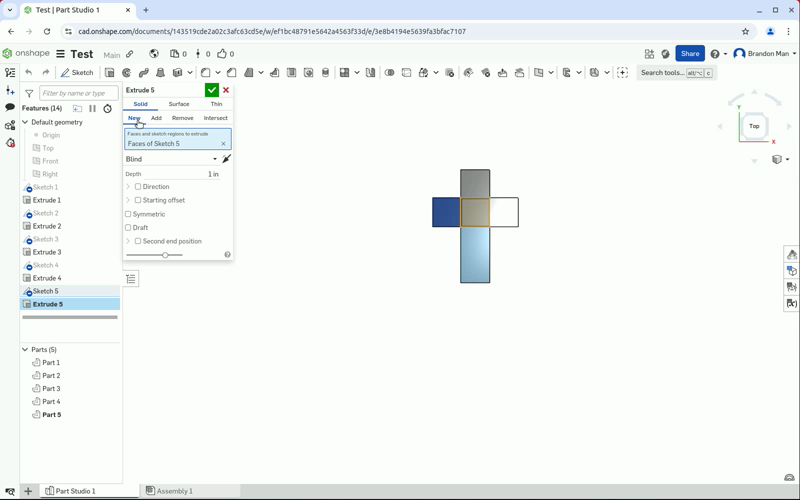
click(137, 120)
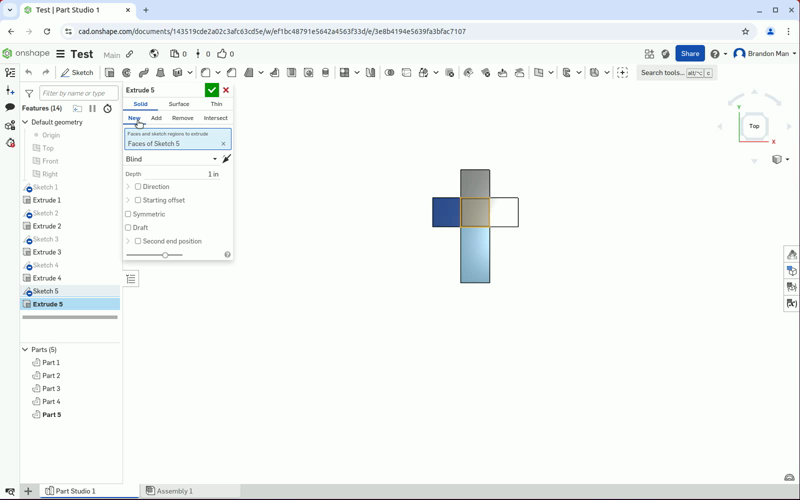
key(tab, 4)
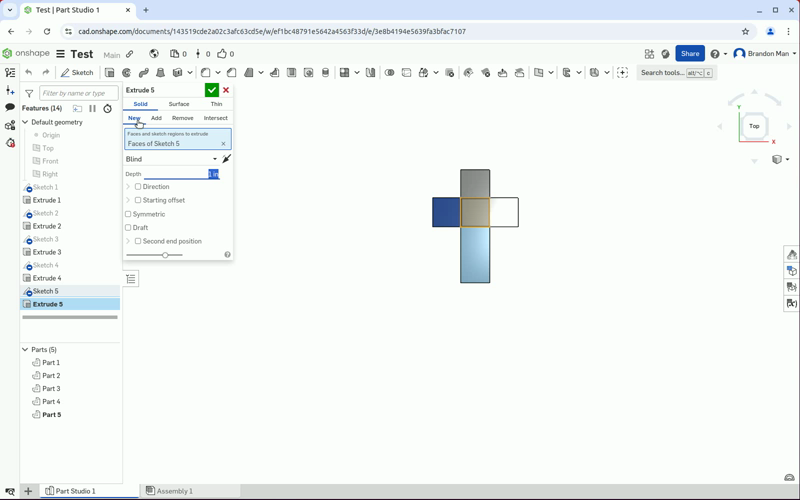
text(2.889)
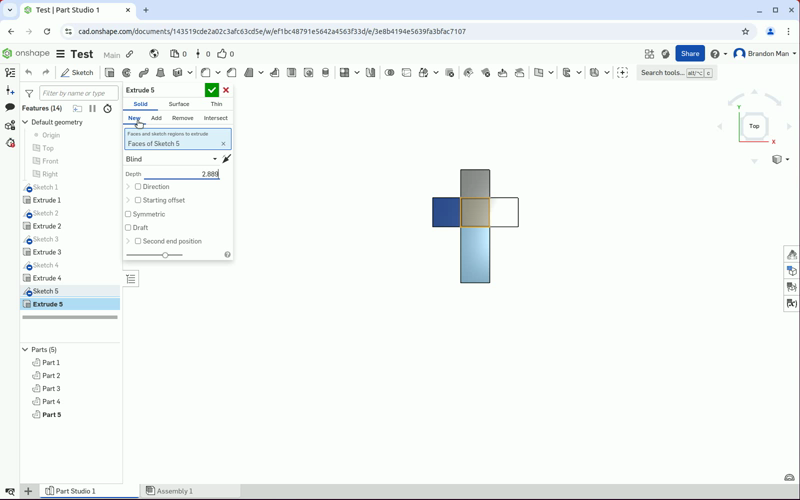
key(enter)
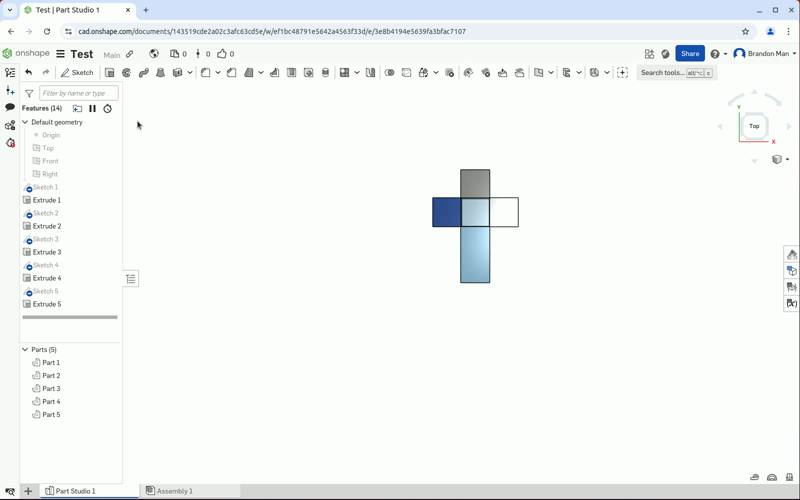
key(shift+h)
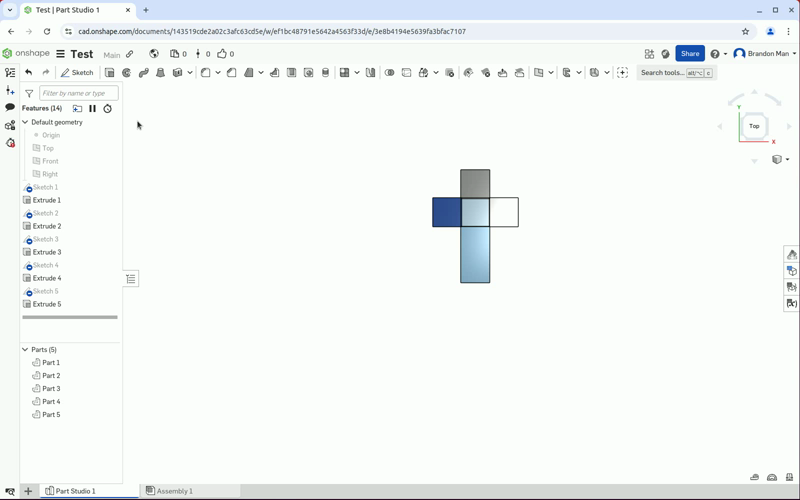
key(shift+h)
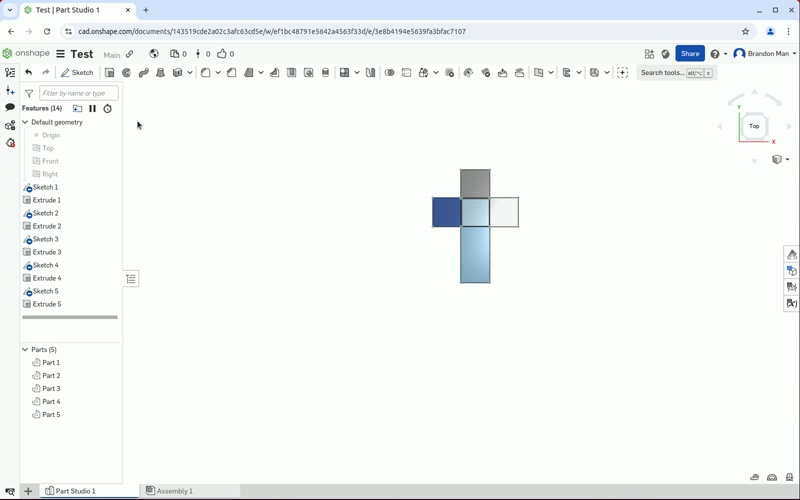
key(shift+7)
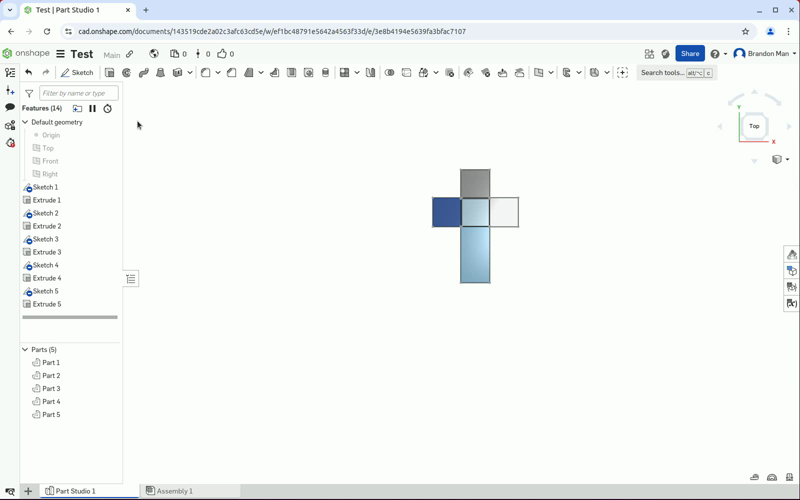
key(up, 3)
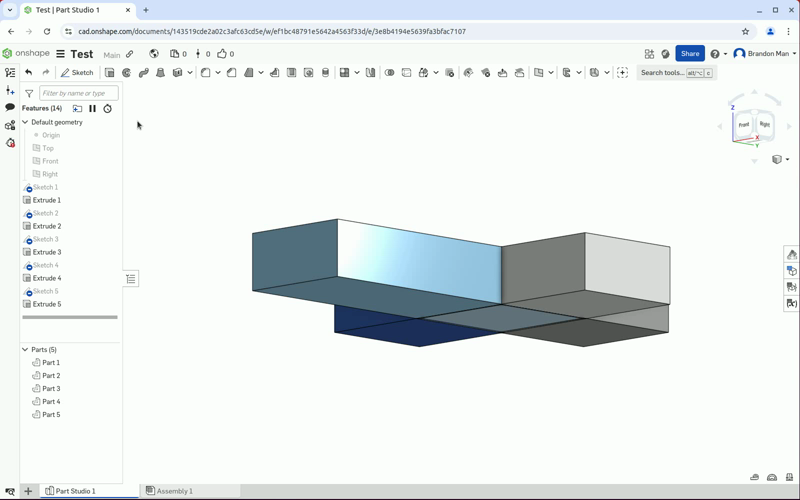
key(left, 3)
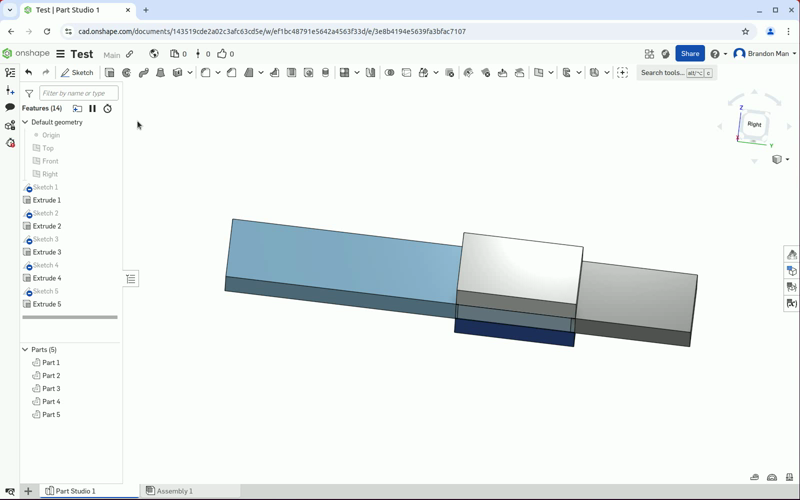
key(right, 3)
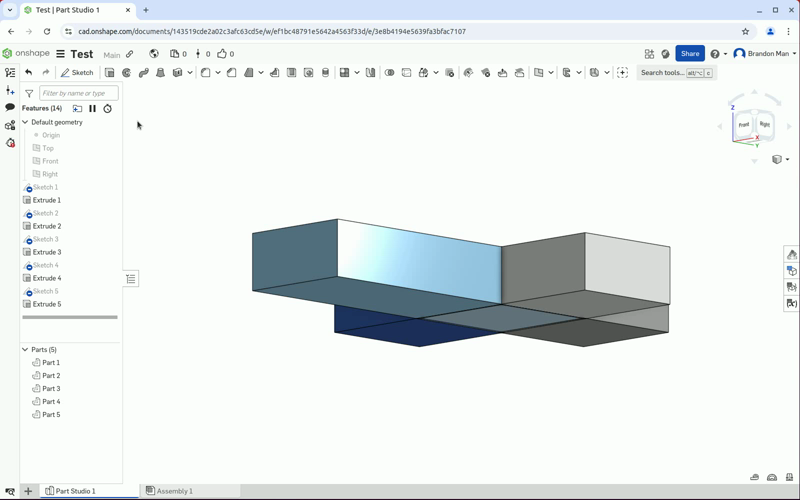
key(down, 3)
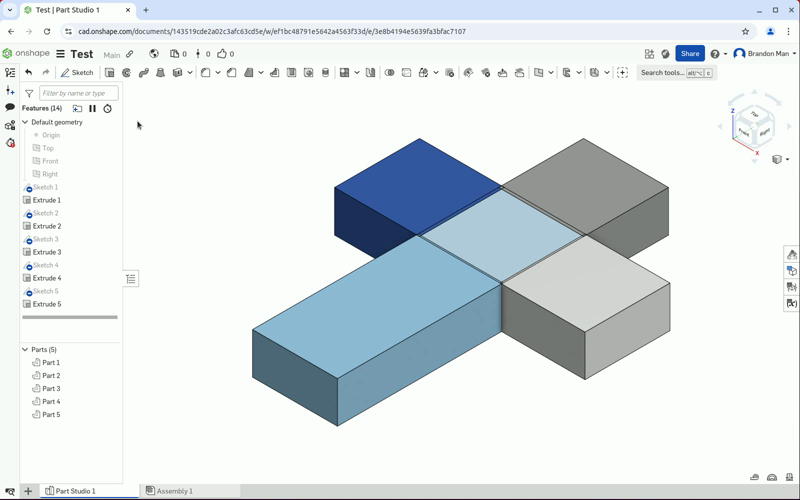
mouse_move(73, 189)
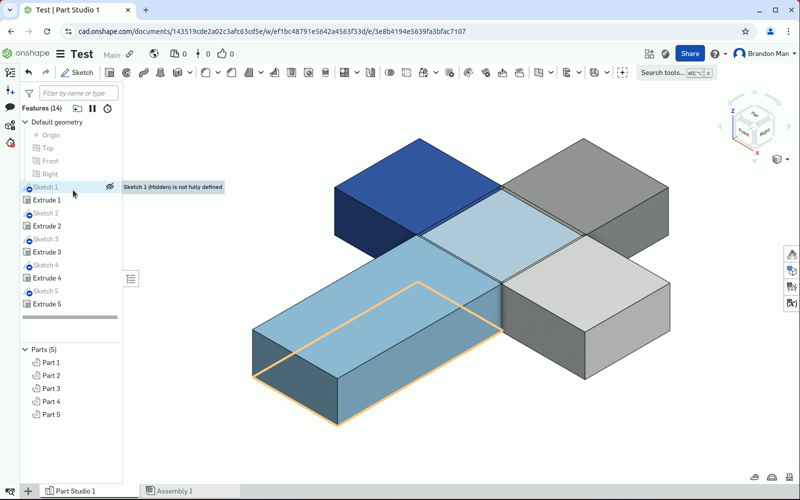
click(73, 189)